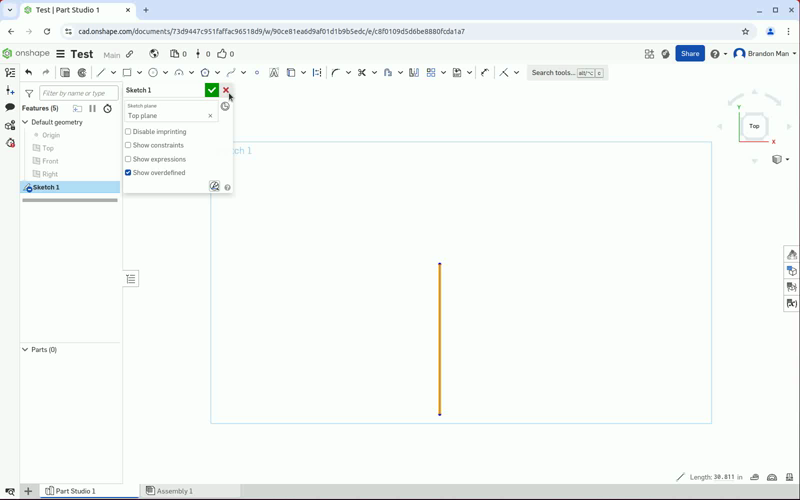
key(shift+h)
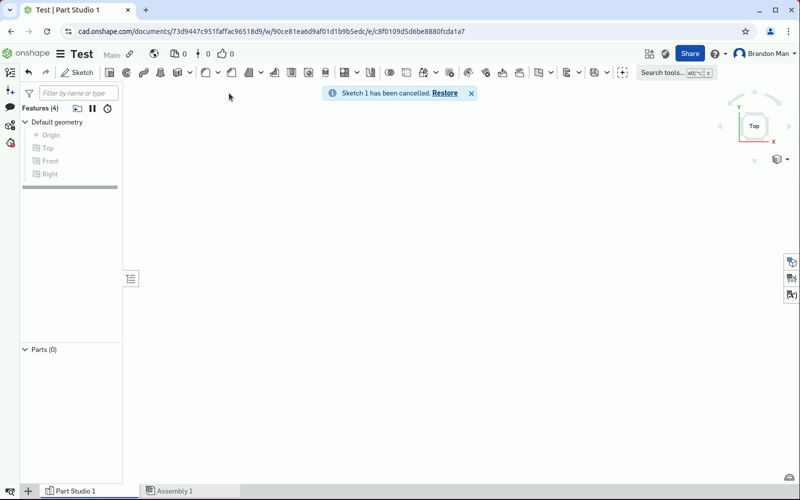
mouse_move(73, 352)
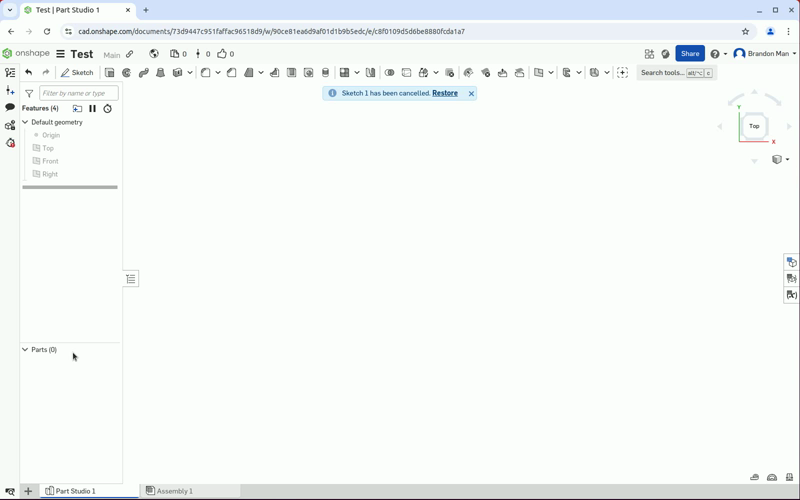
key(y)
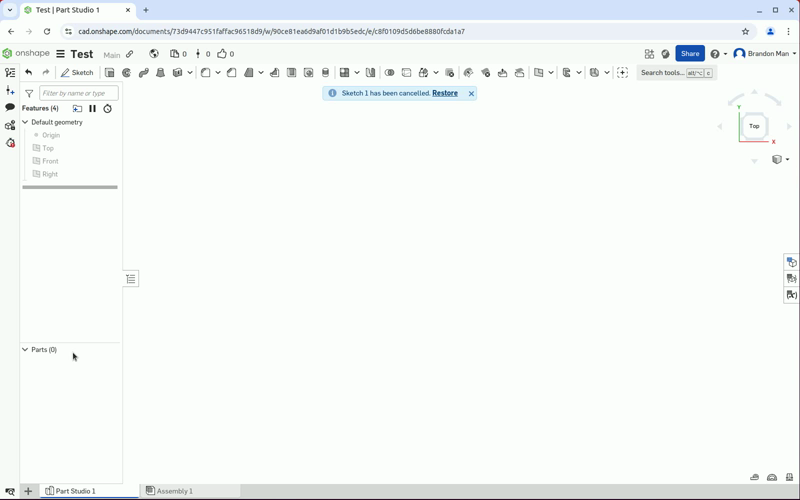
key(shift+p)
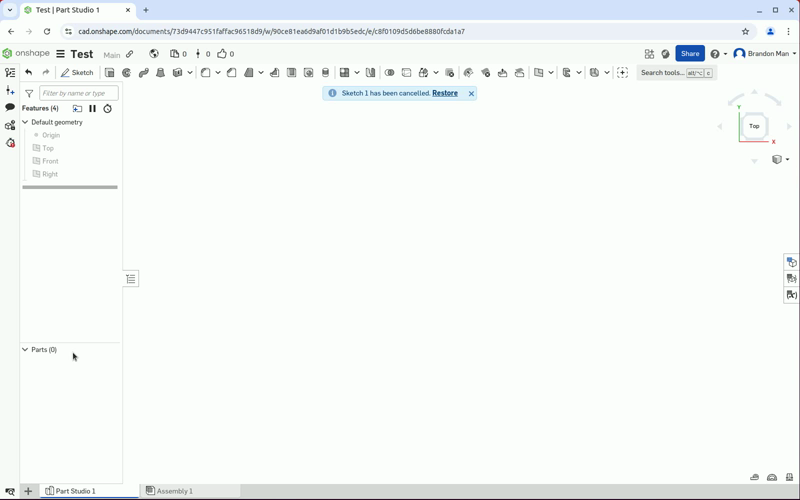
key(space)
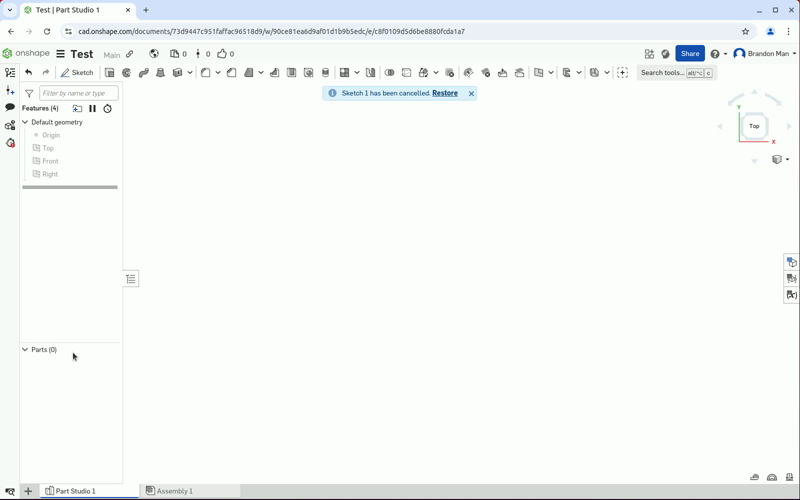
key_down(shift)
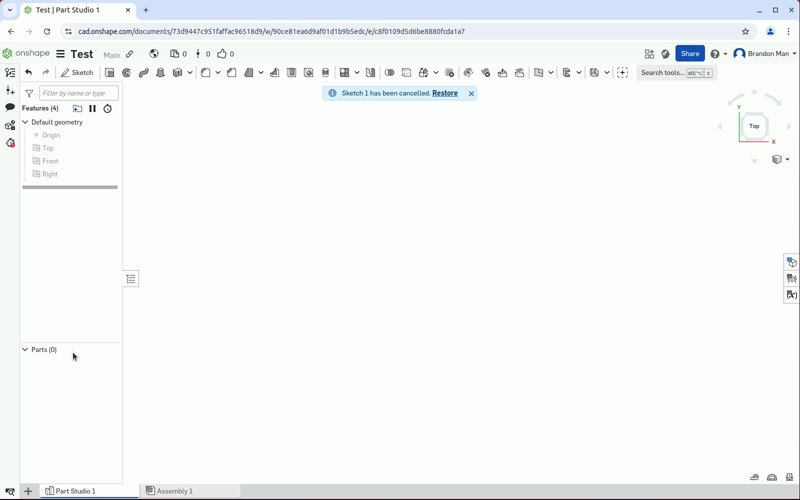
key(up)
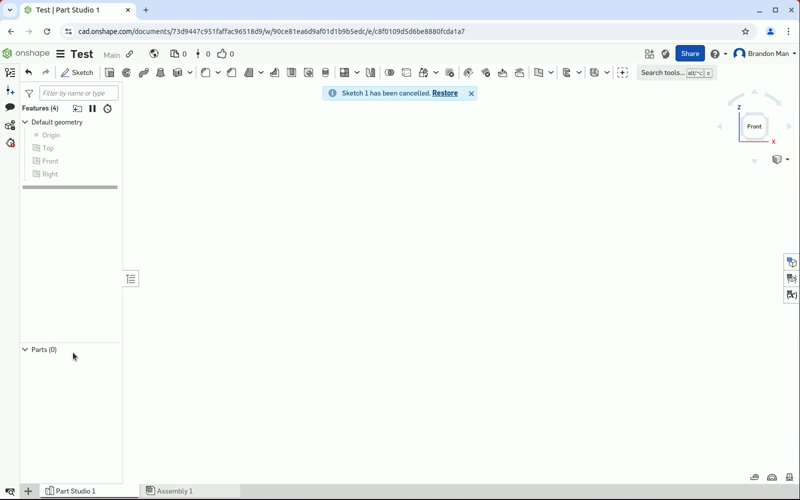
key_up(shift)
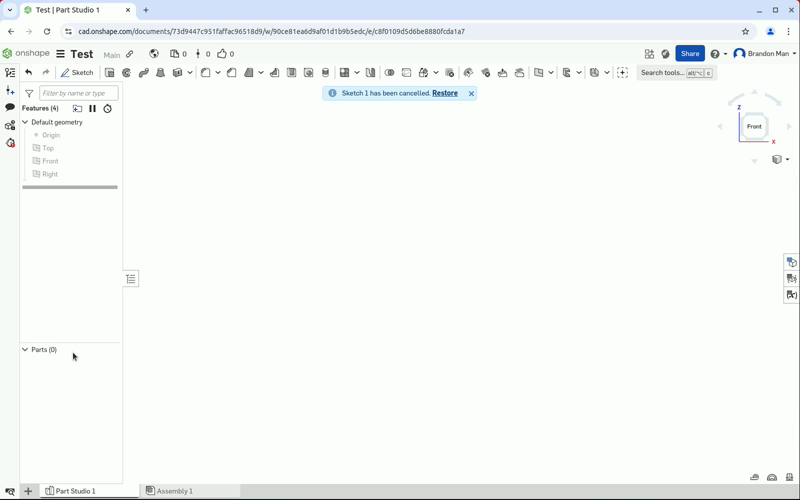
mouse_move(73, 352)
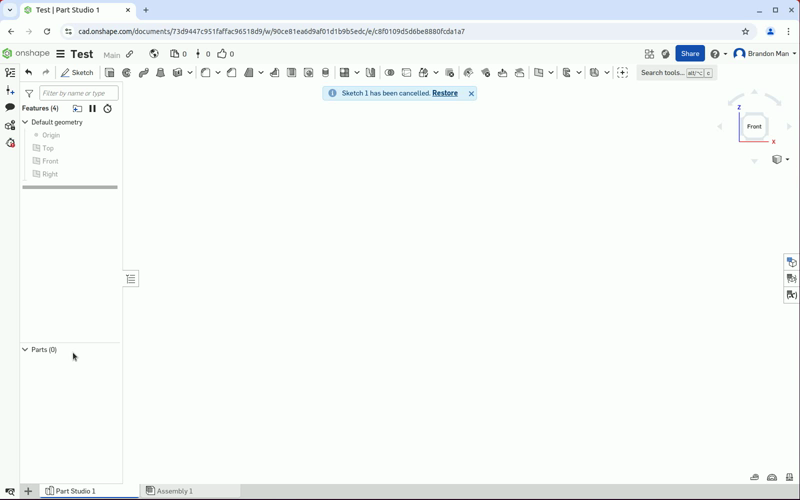
key(shift+y)
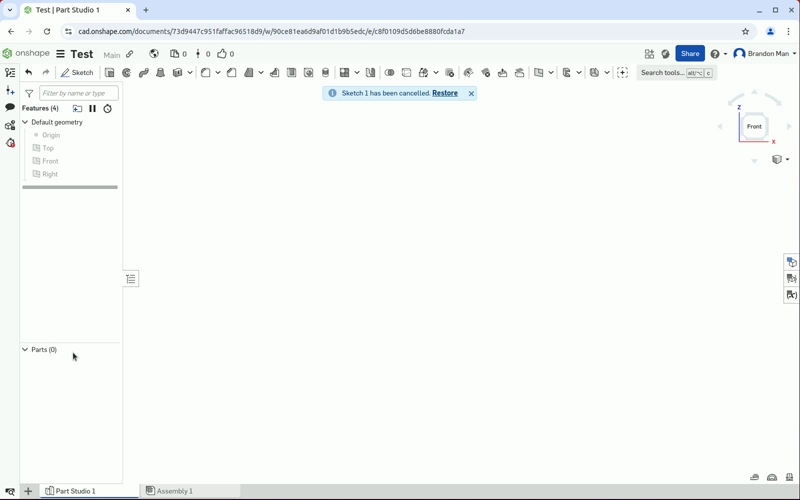
key(shift+s)
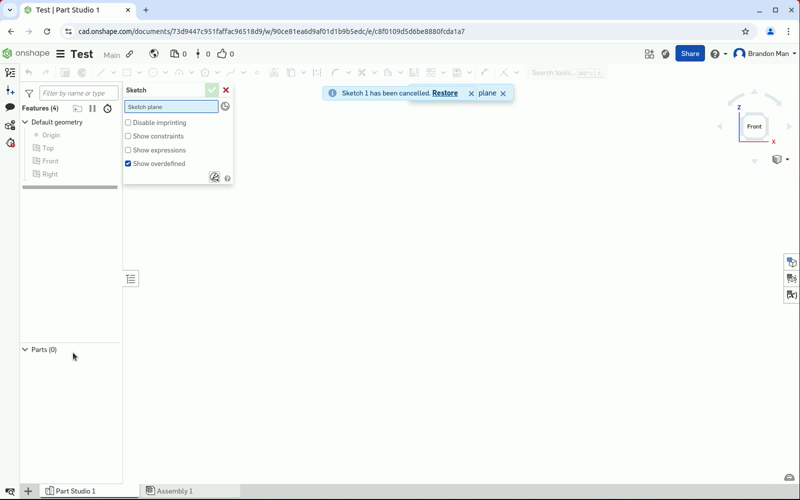
mouse_move(73, 163)
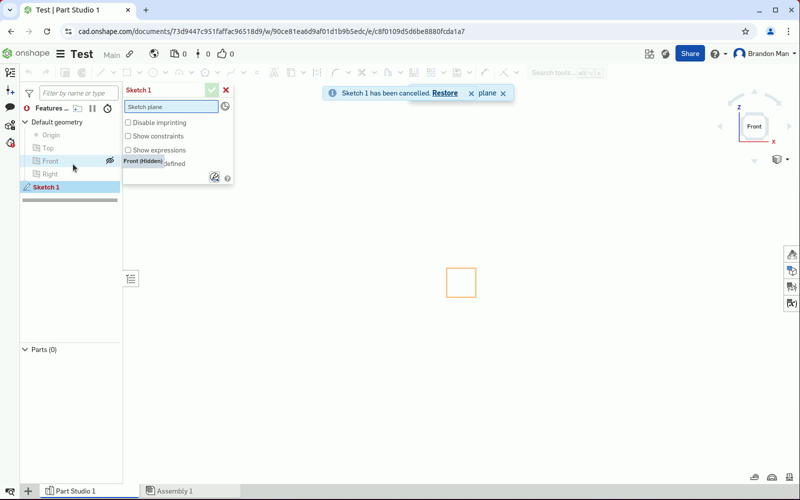
click(73, 163)
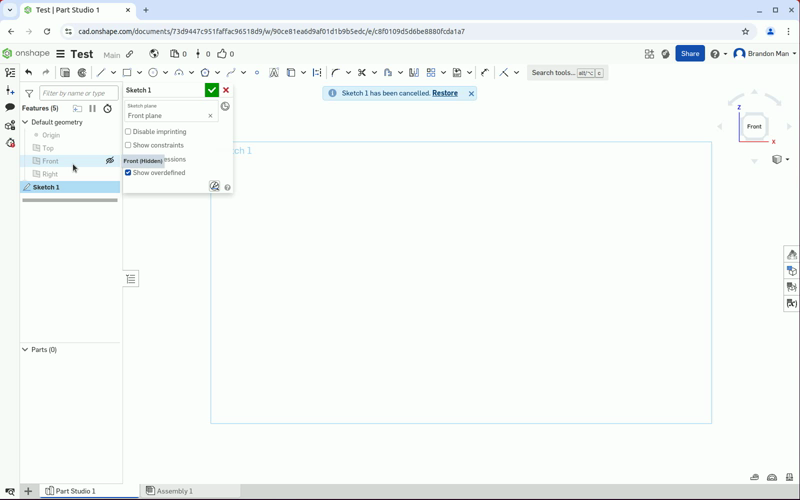
mouse_move(73, 352)
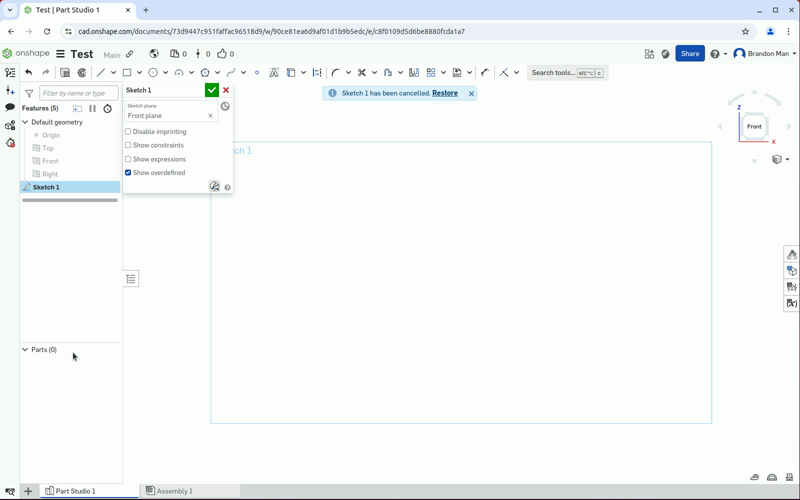
key(y)
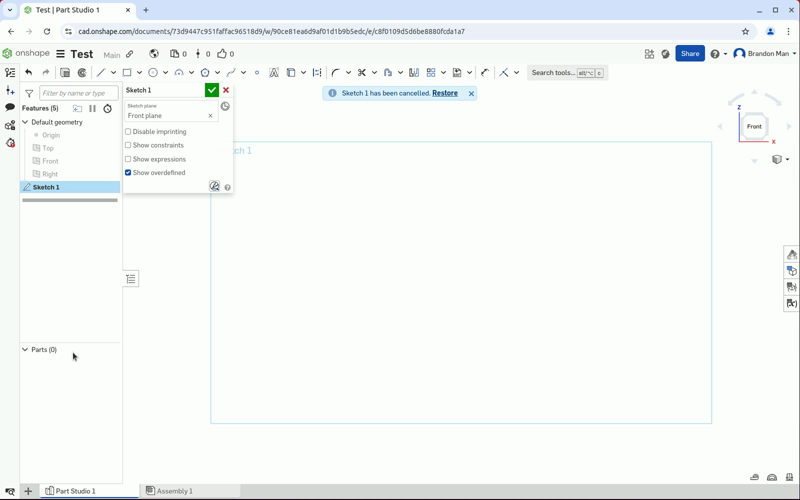
key(l)
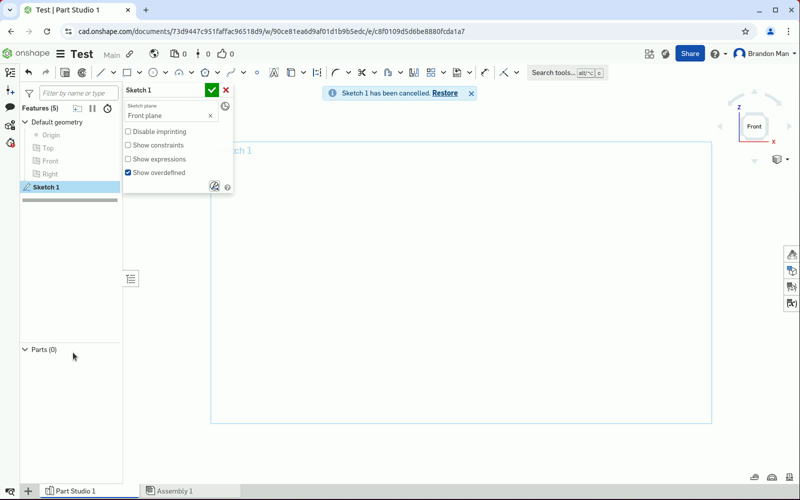
key_down(shift)
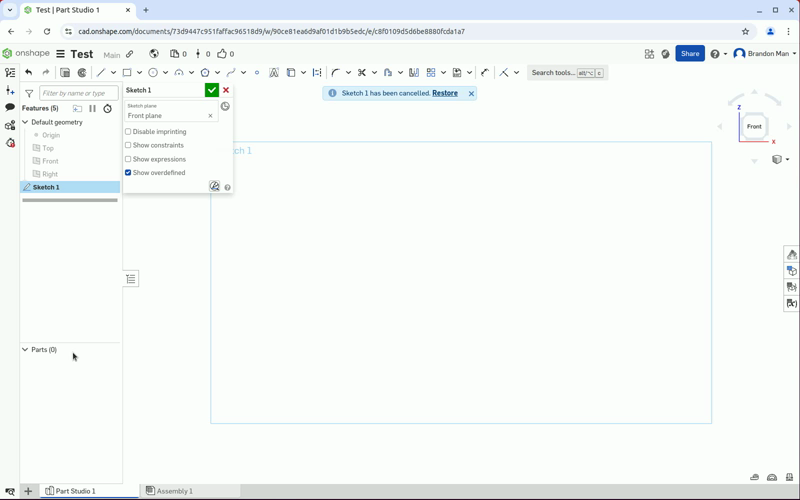
mouse_move(348, 266)
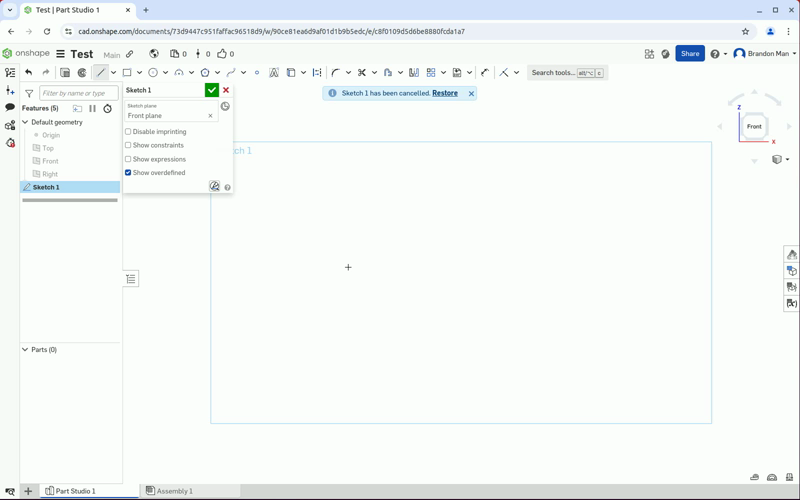
click(348, 266)
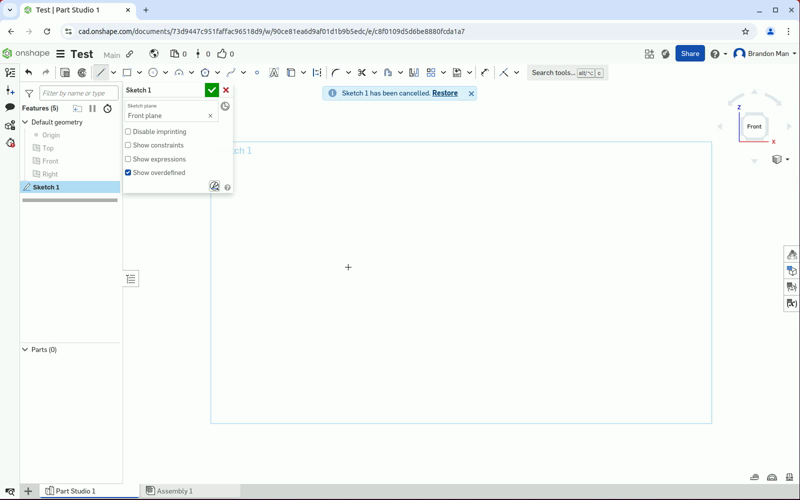
key_up(shift)
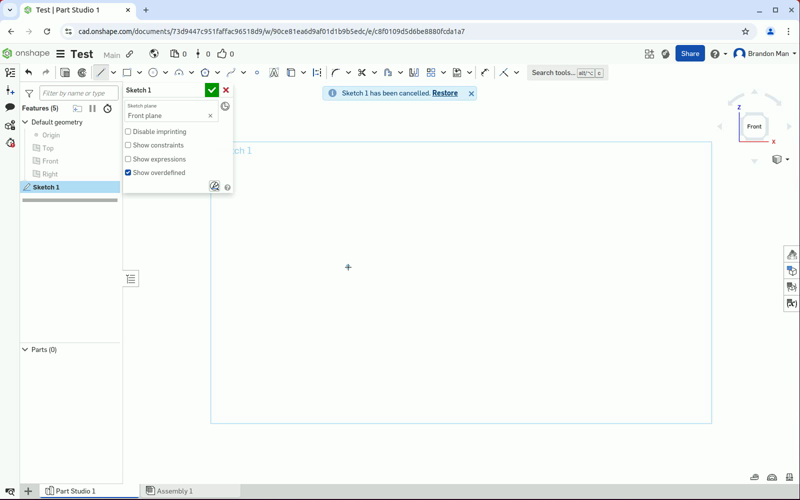
key_down(shift)
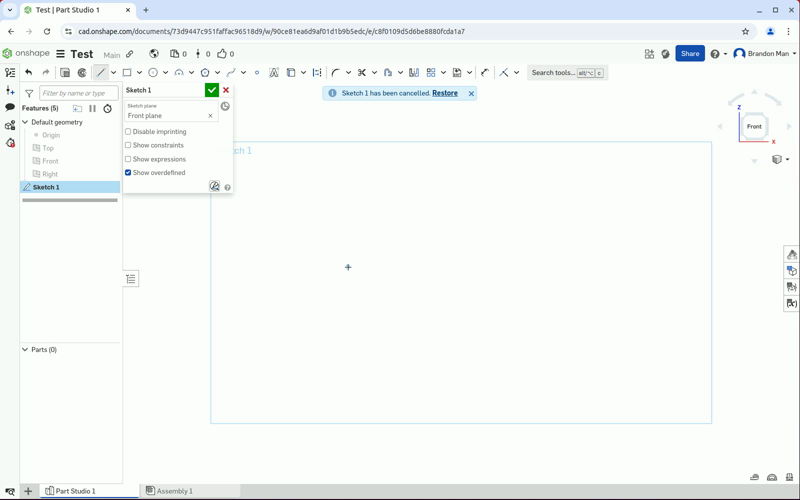
mouse_move(378, 266)
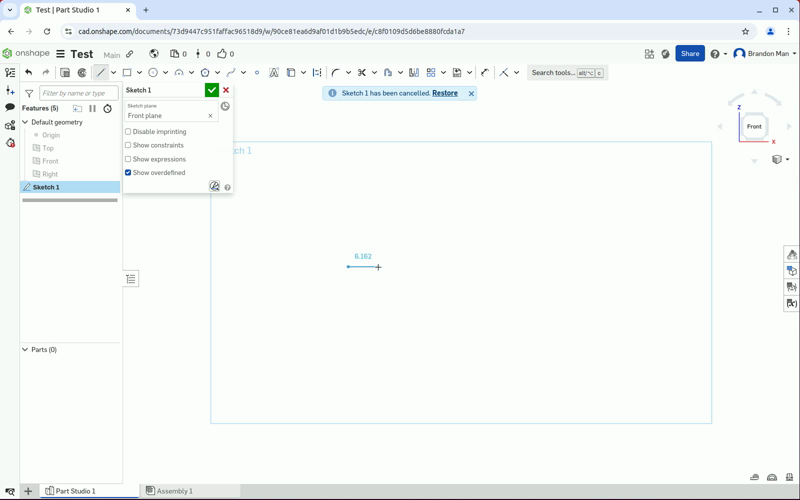
mouse_move(367, 266)
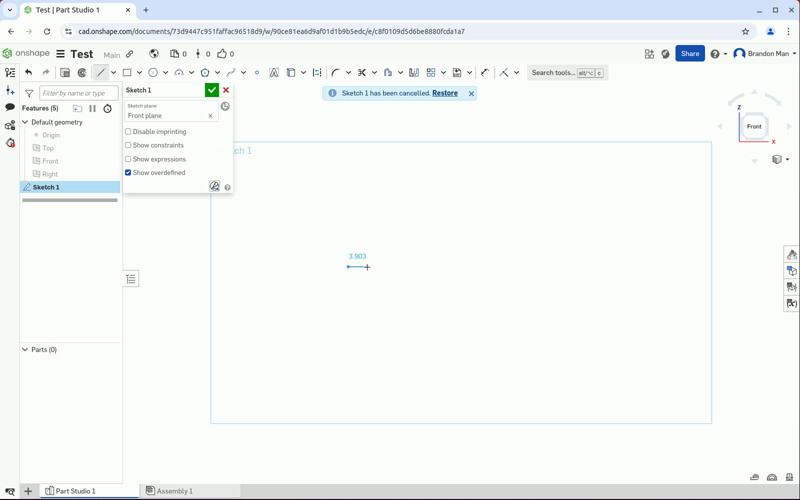
click(367, 266)
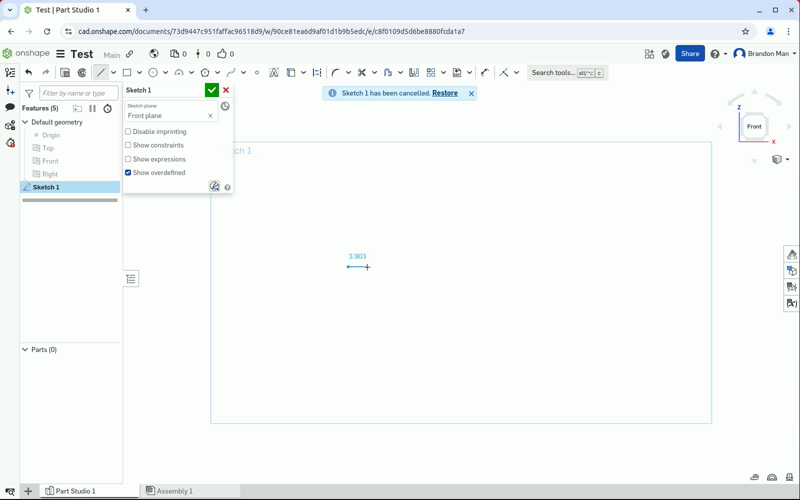
key_up(shift)
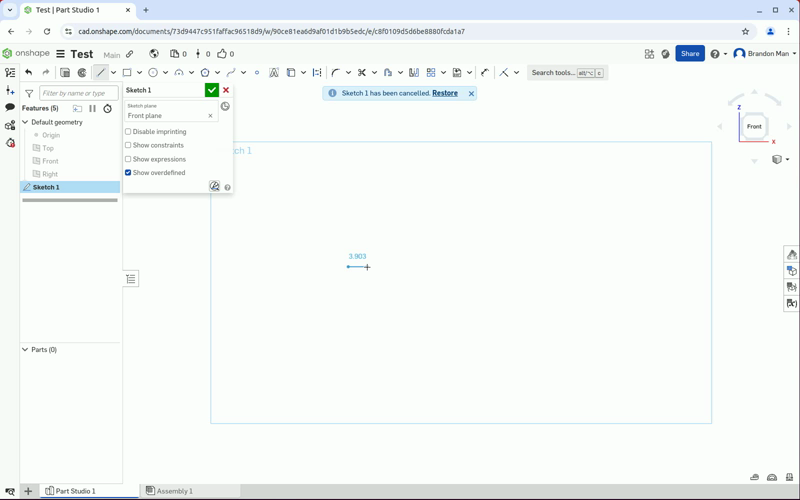
key_down(shift)
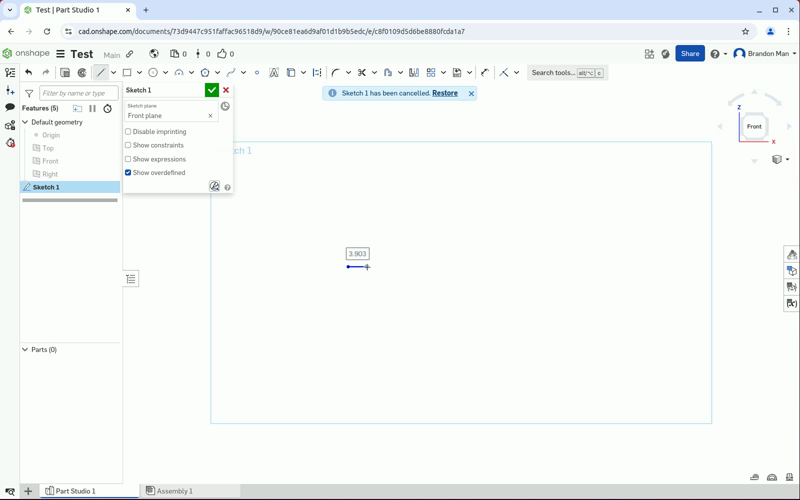
mouse_move(397, 266)
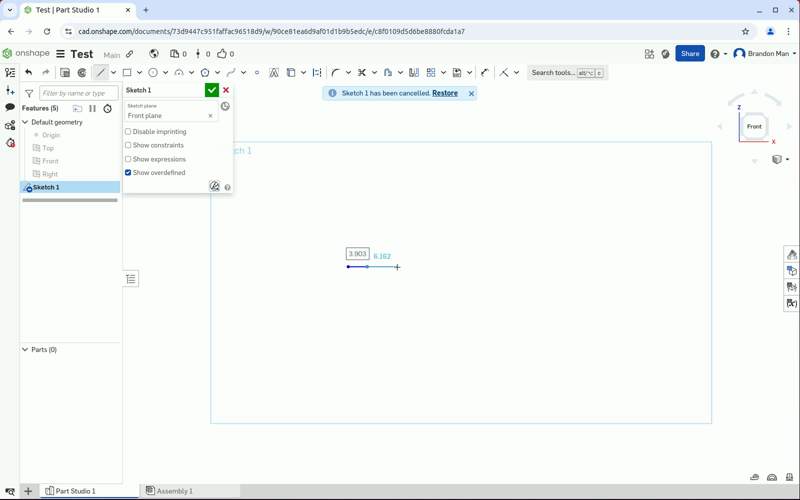
mouse_move(367, 282)
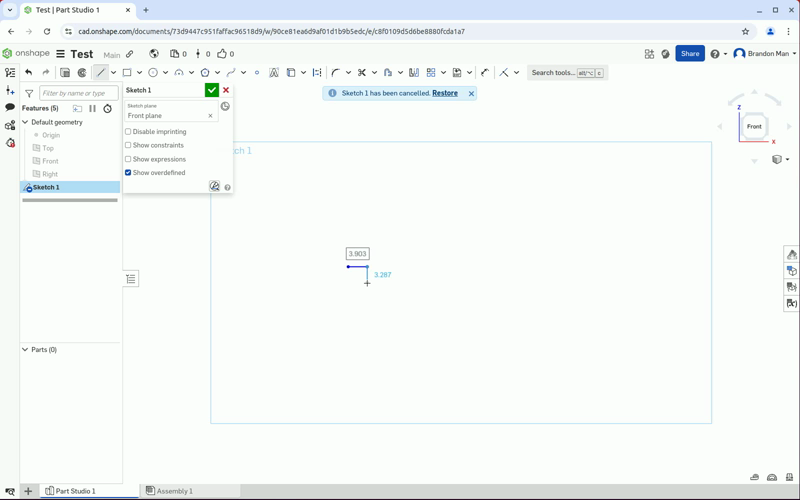
click(367, 282)
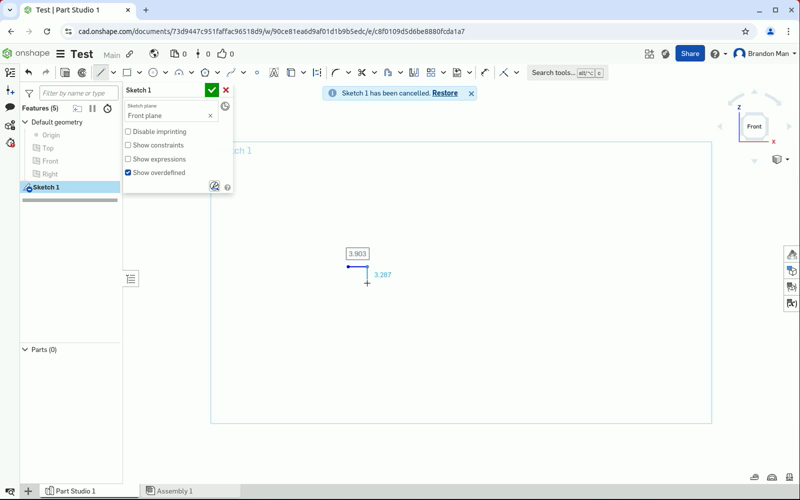
key_up(shift)
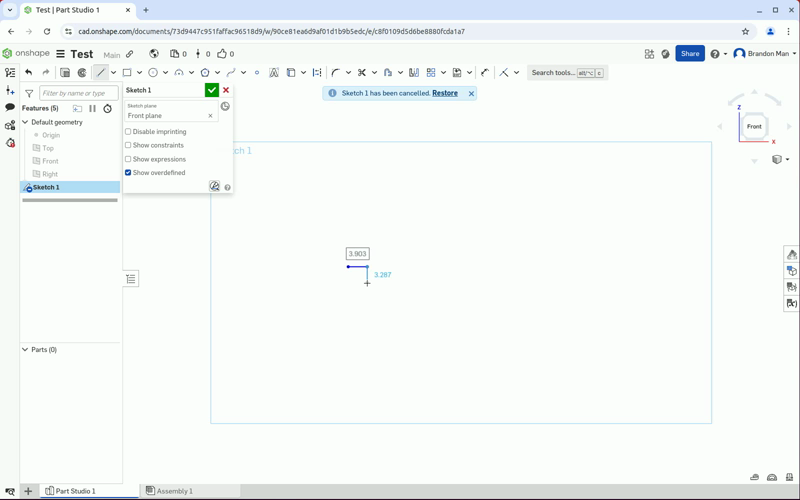
key_down(shift)
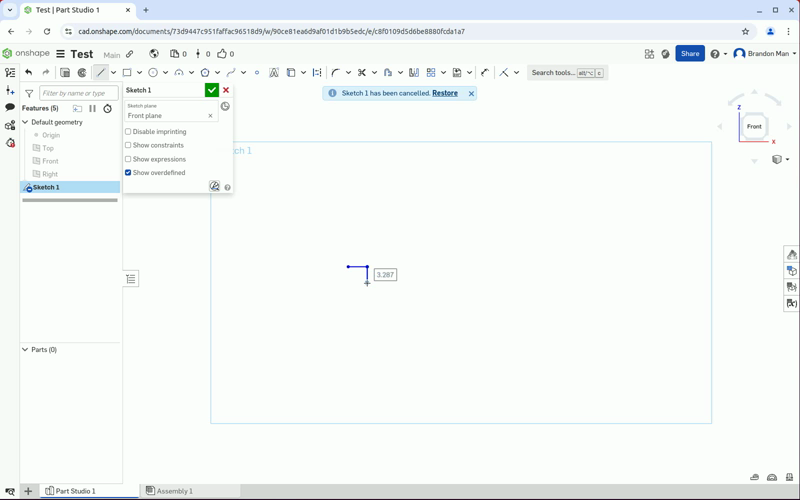
mouse_move(461, 282)
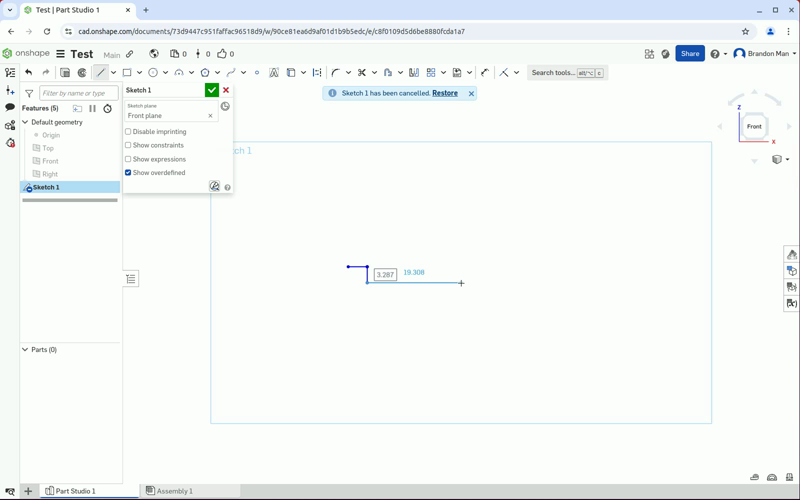
click(461, 282)
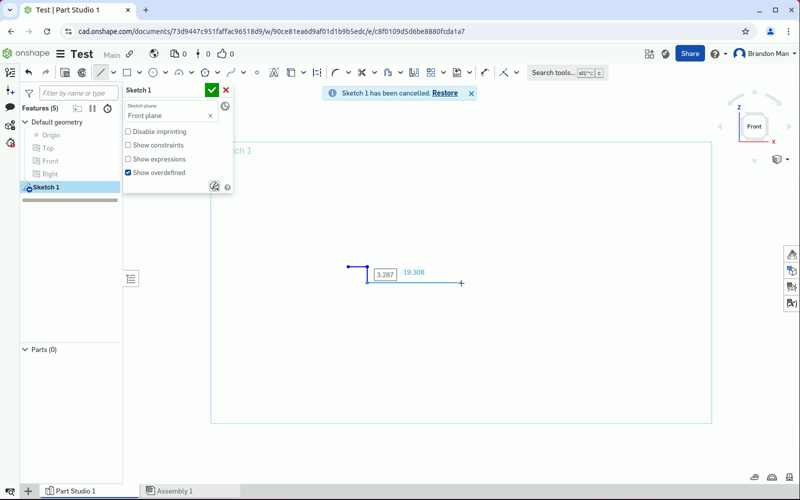
key_up(shift)
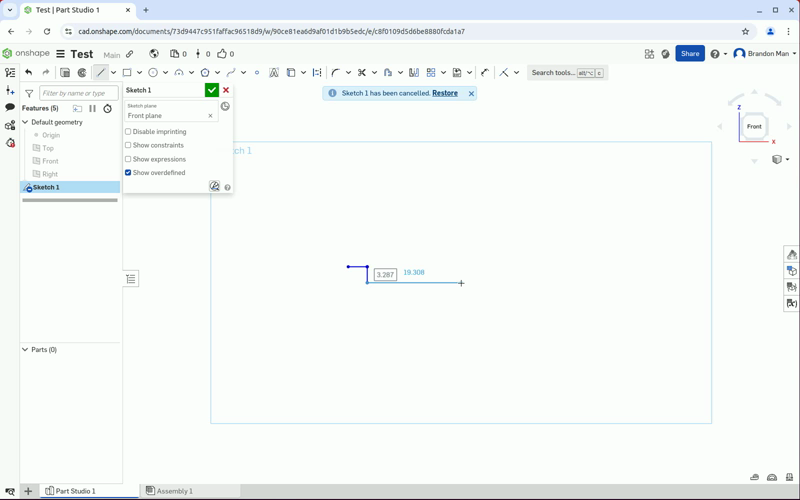
key_down(shift)
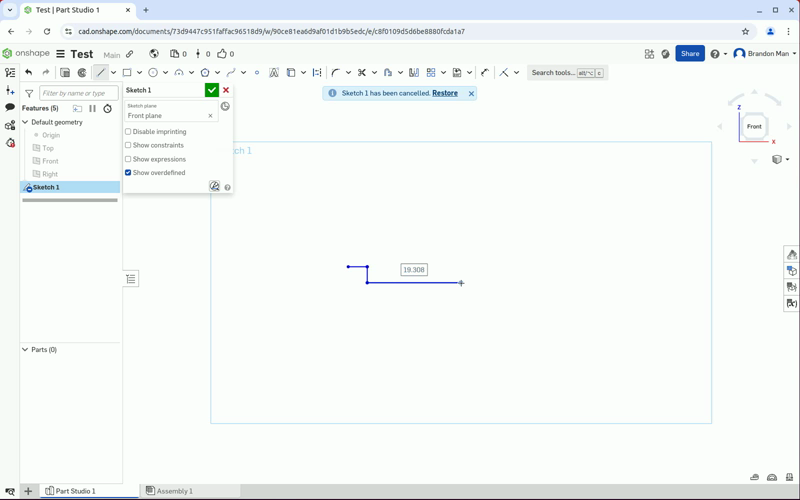
mouse_move(553, 282)
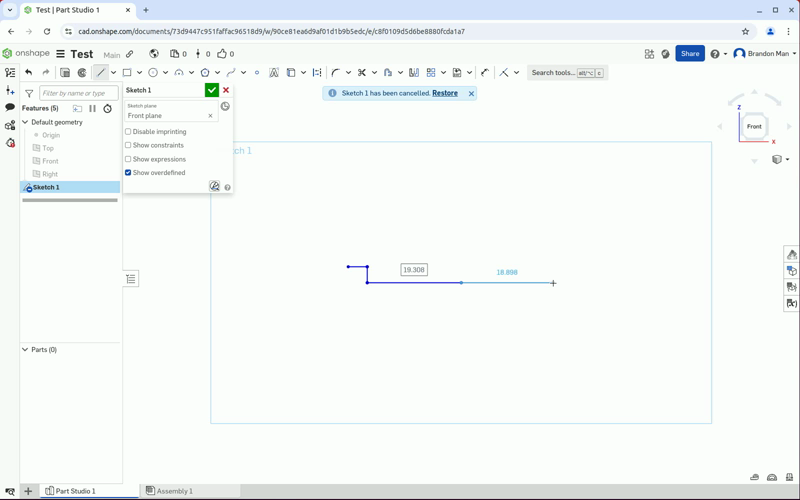
click(553, 282)
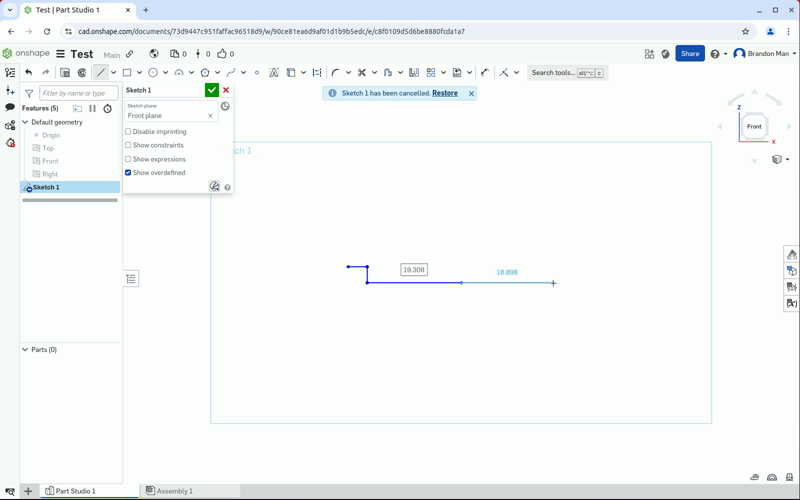
key_up(shift)
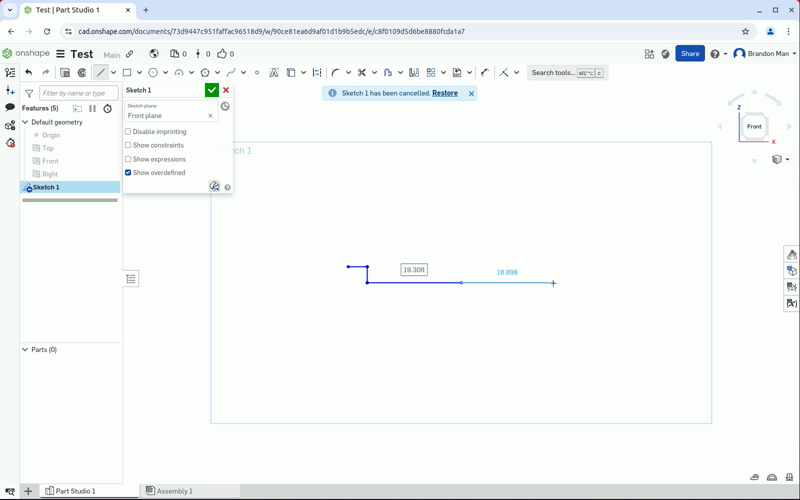
key_down(shift)
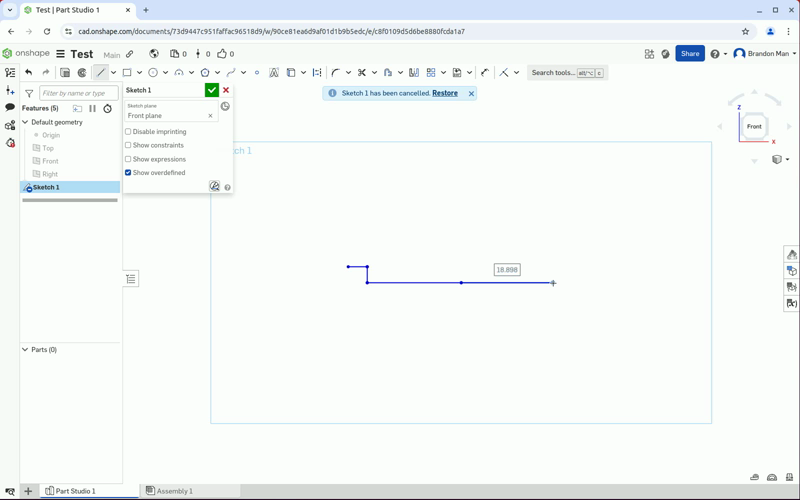
mouse_move(583, 282)
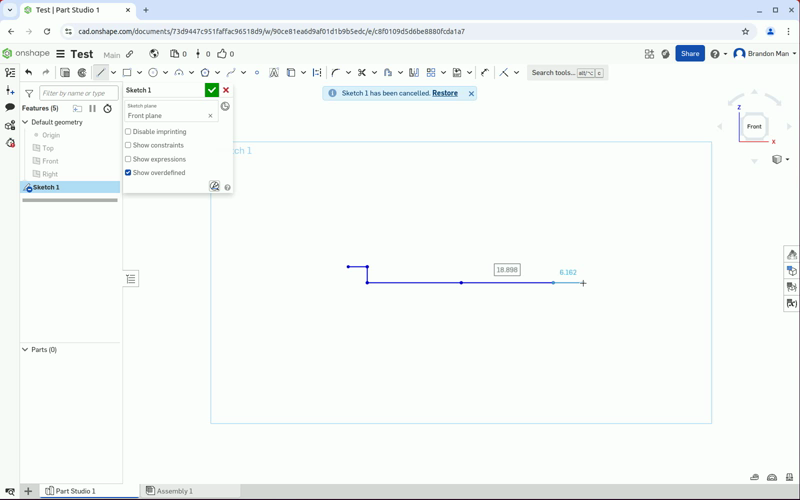
mouse_move(553, 266)
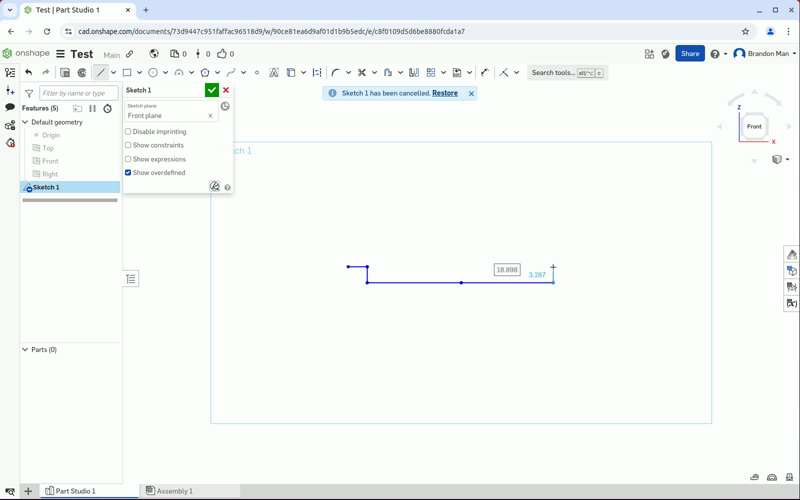
click(553, 266)
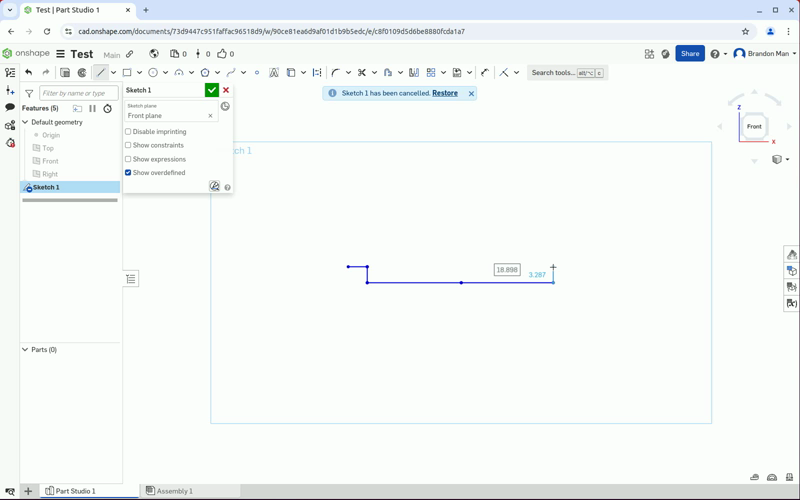
key_up(shift)
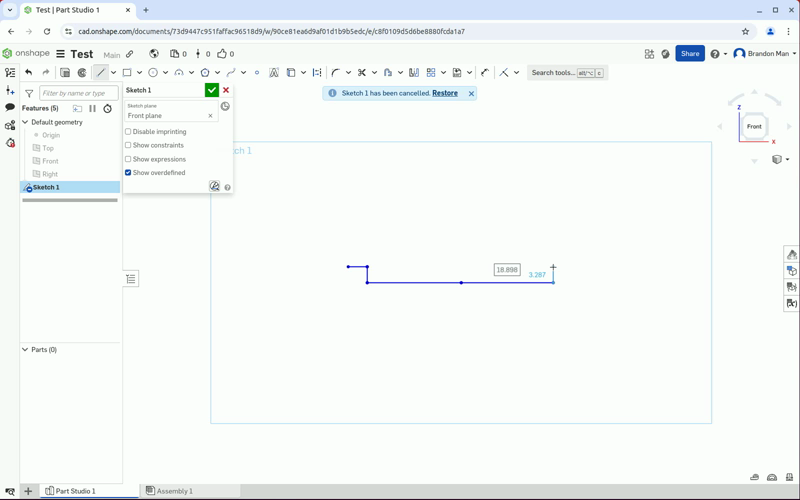
key_down(shift)
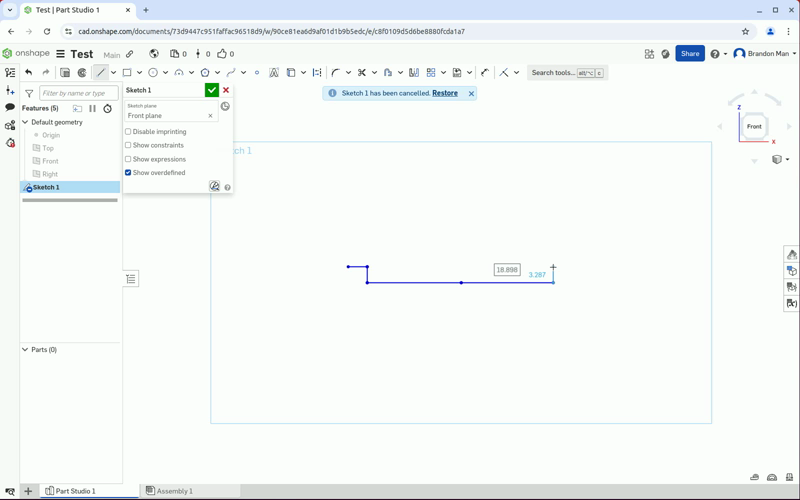
mouse_move(583, 266)
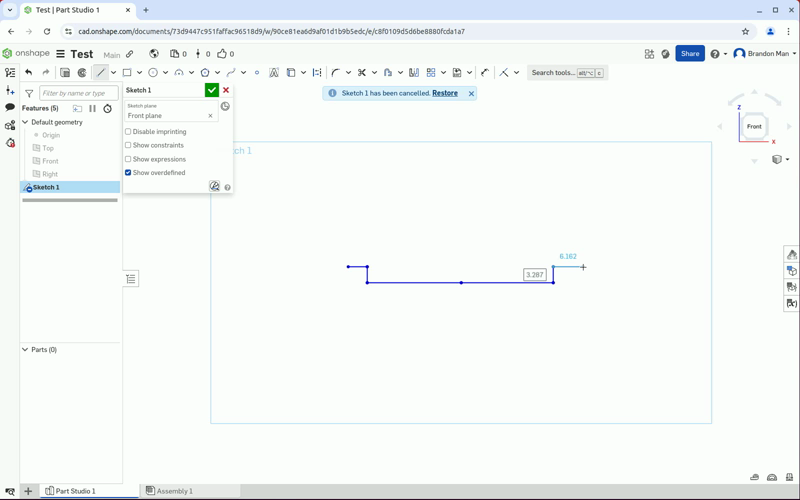
mouse_move(572, 266)
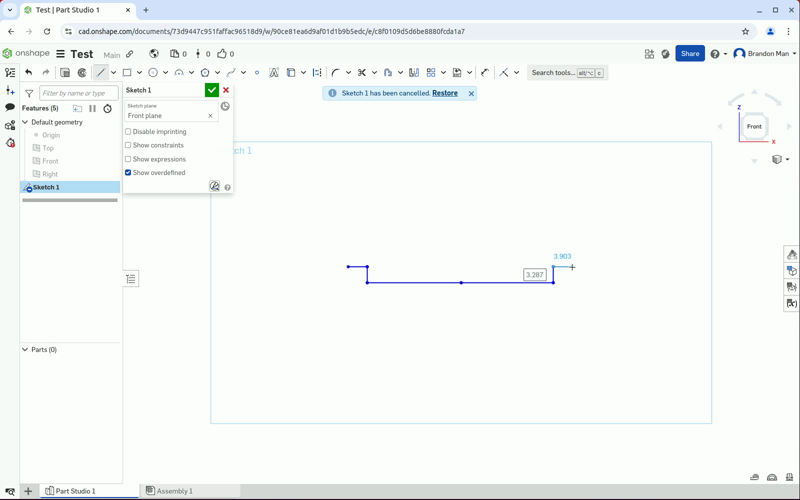
click(572, 266)
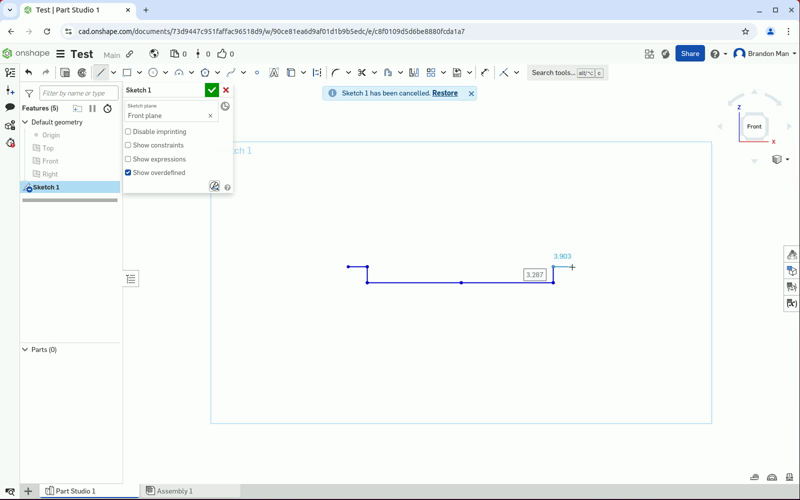
key_up(shift)
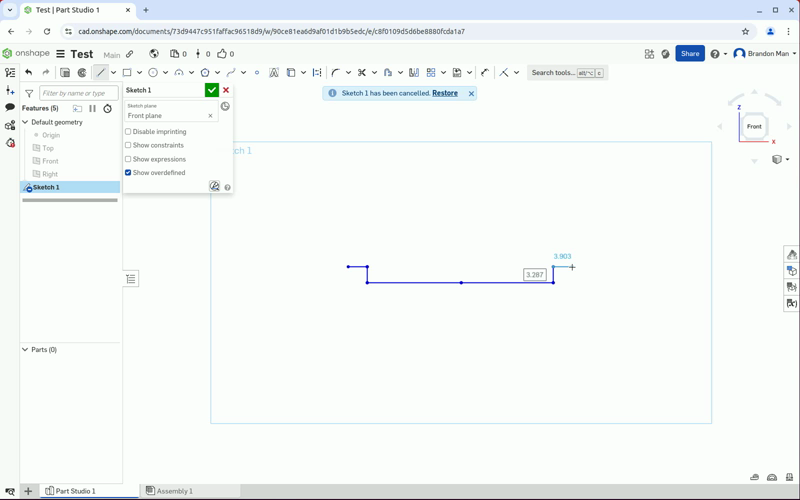
key(esc)
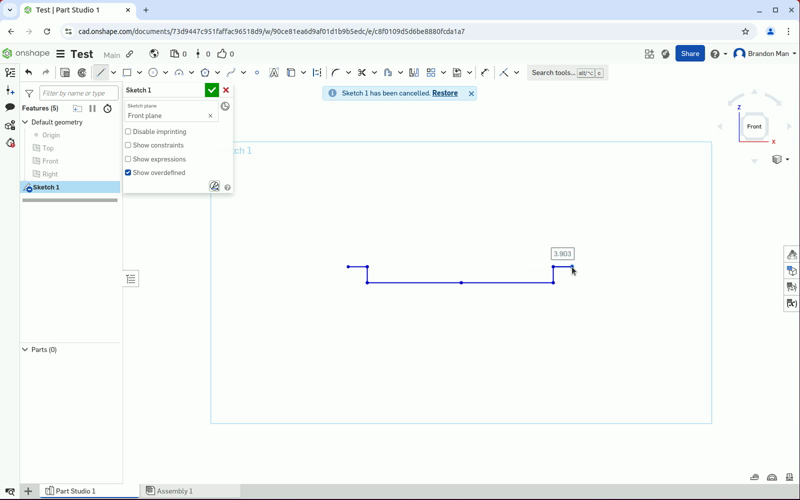
key(a)
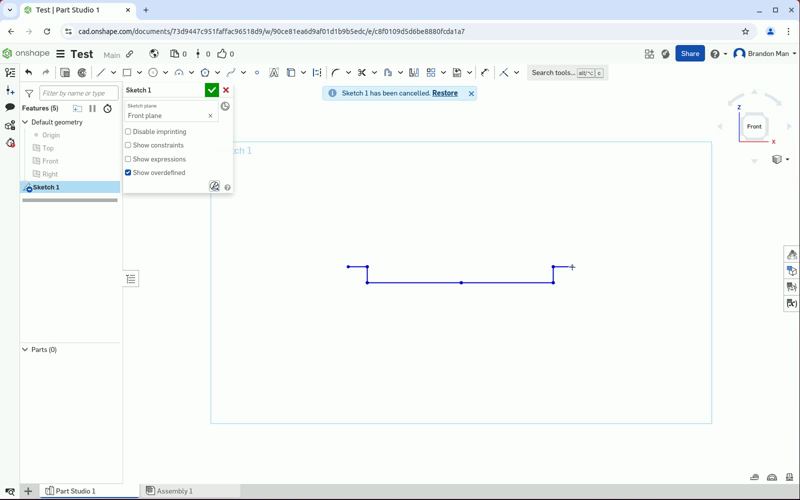
mouse_move(572, 266)
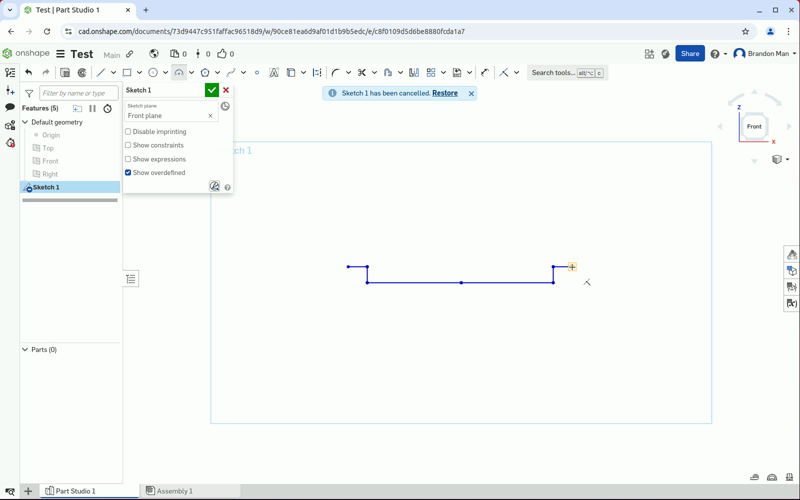
click(572, 266)
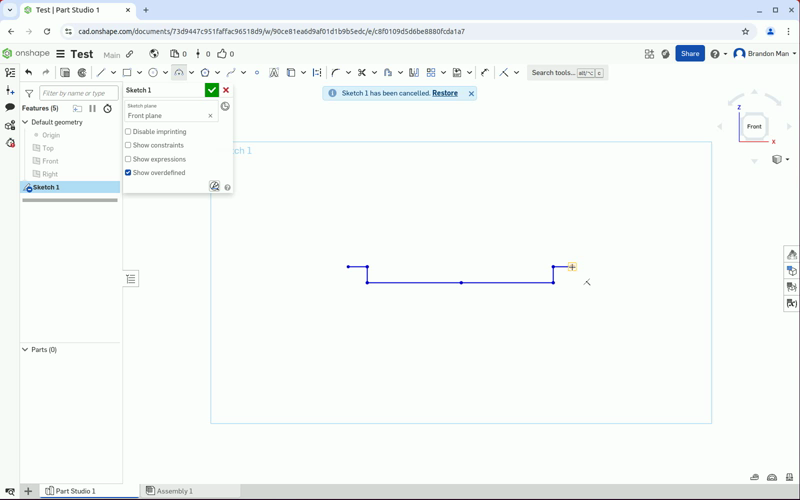
key_down(shift)
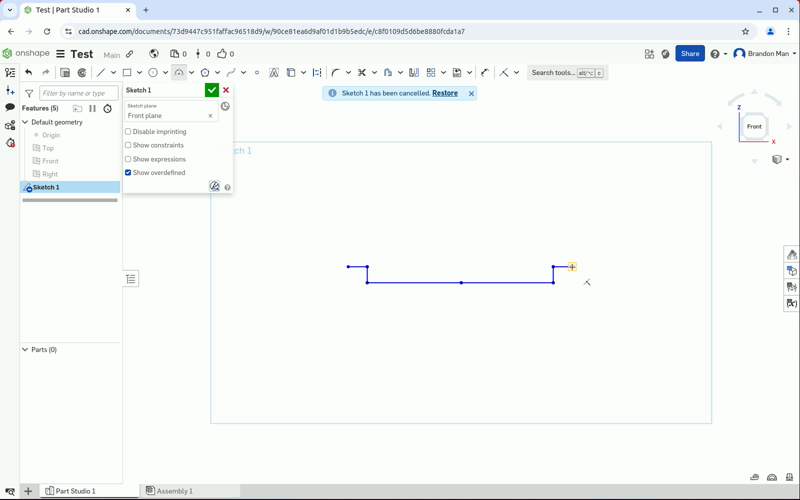
mouse_move(520, 214)
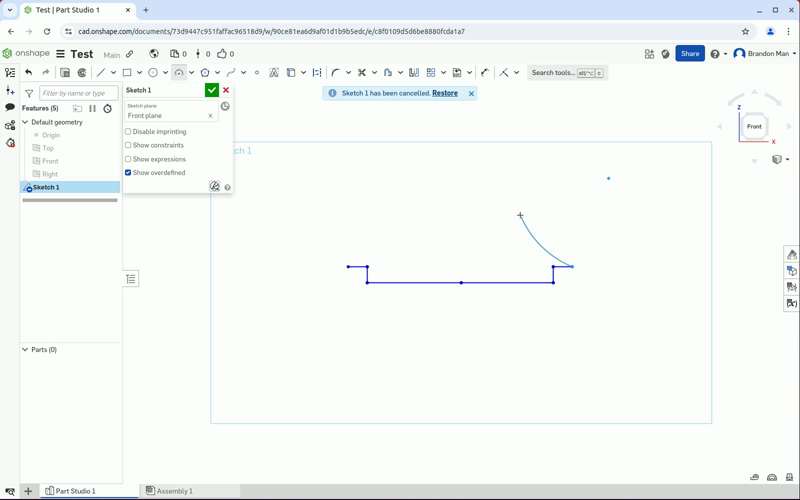
click(520, 214)
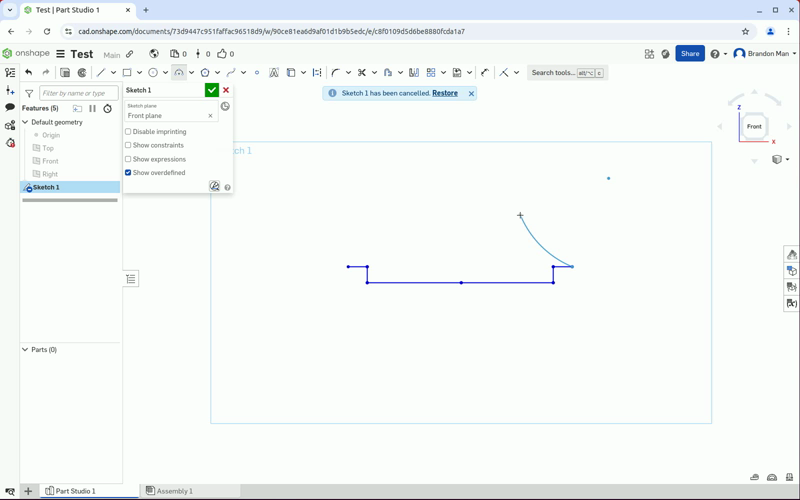
mouse_move(556, 229)
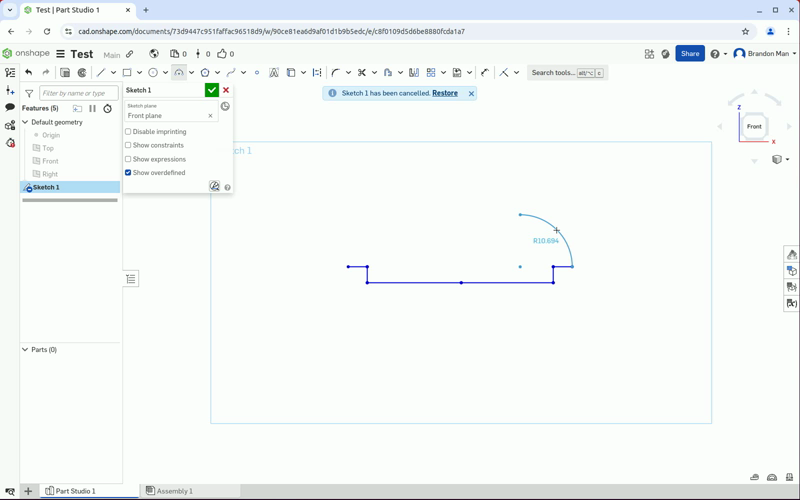
click(556, 229)
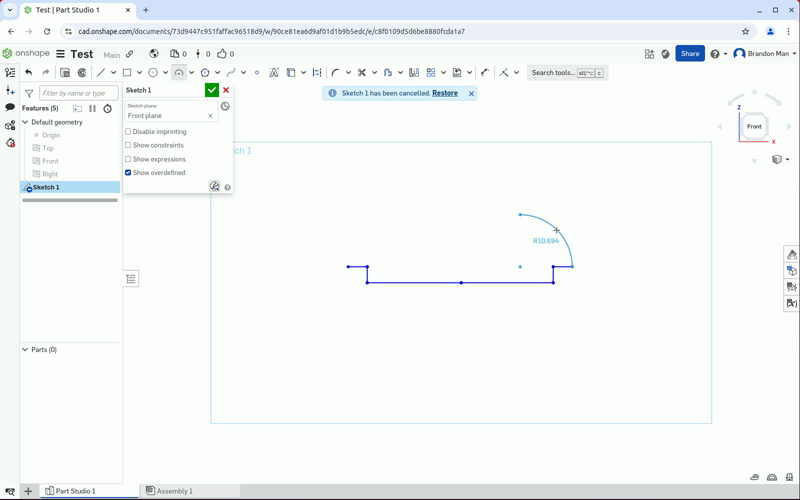
key_up(shift)
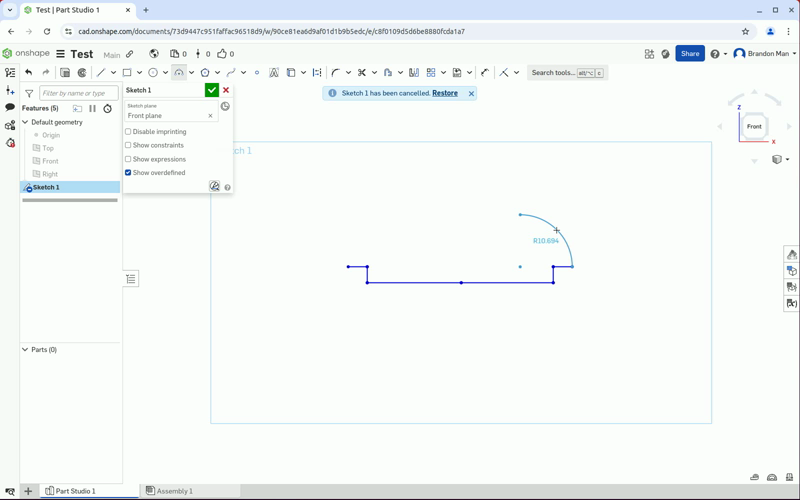
key(esc)
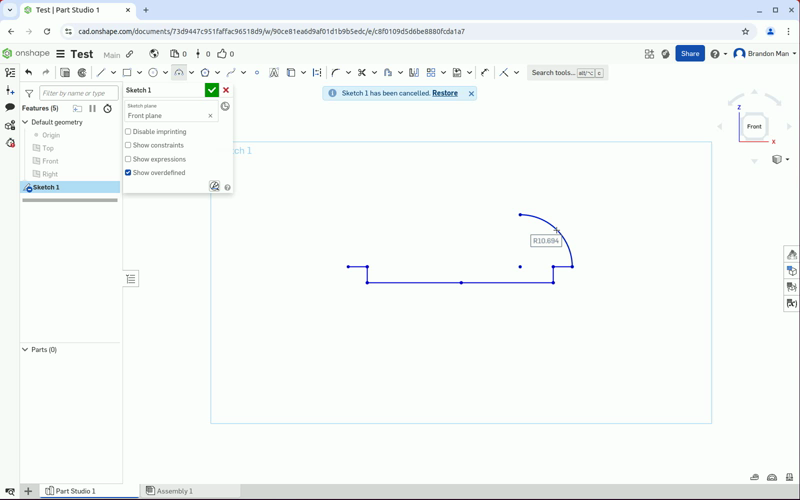
key(l)
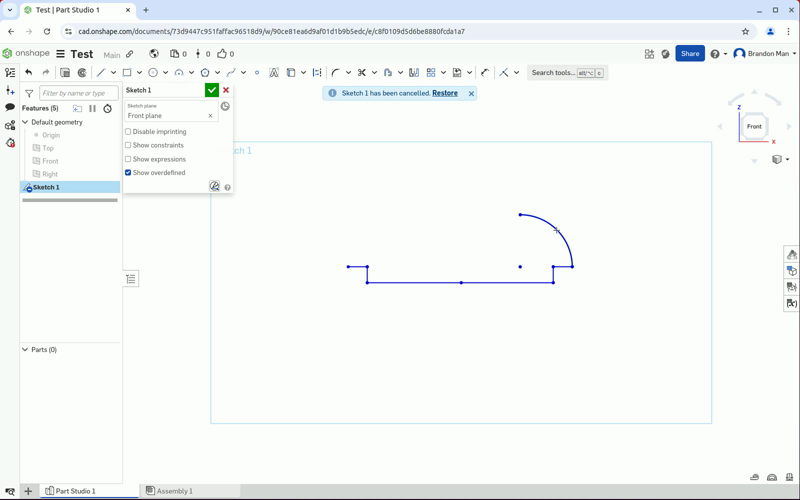
mouse_move(520, 214)
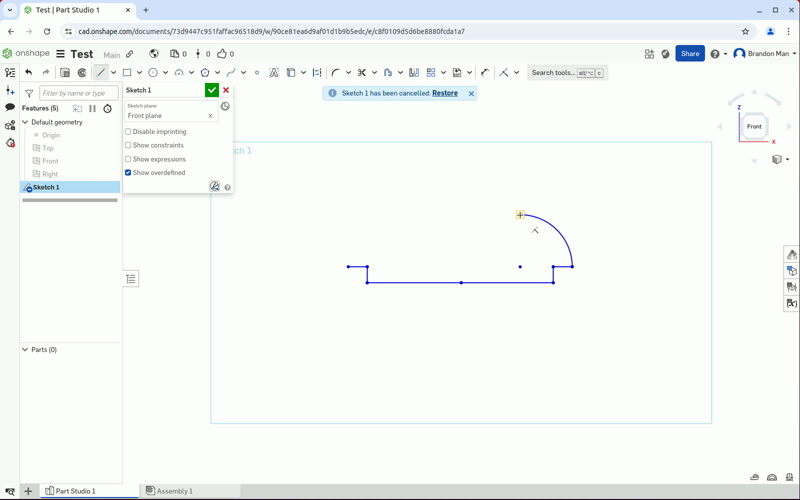
click(520, 214)
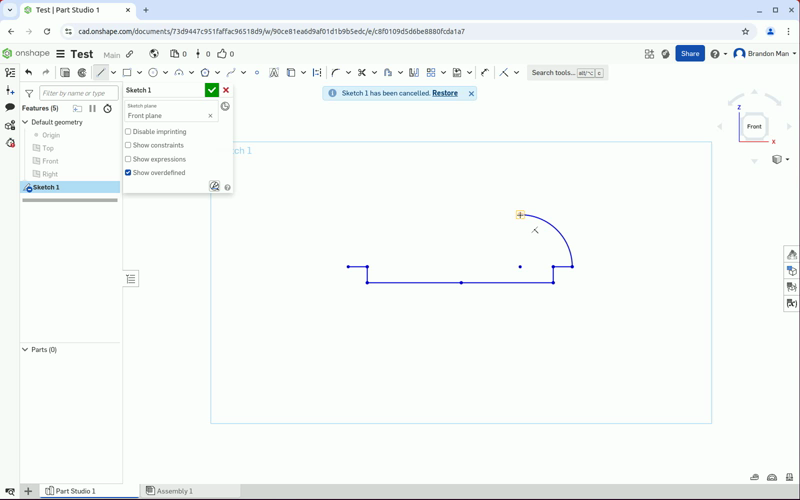
key_down(shift)
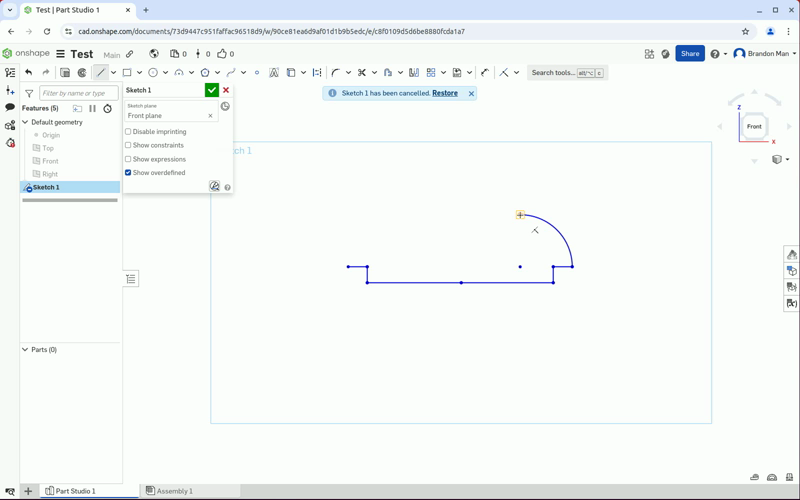
mouse_move(550, 214)
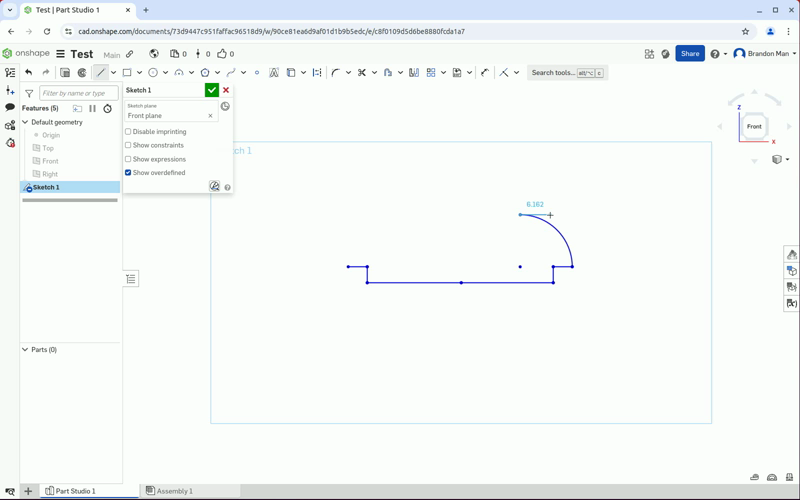
mouse_move(461, 214)
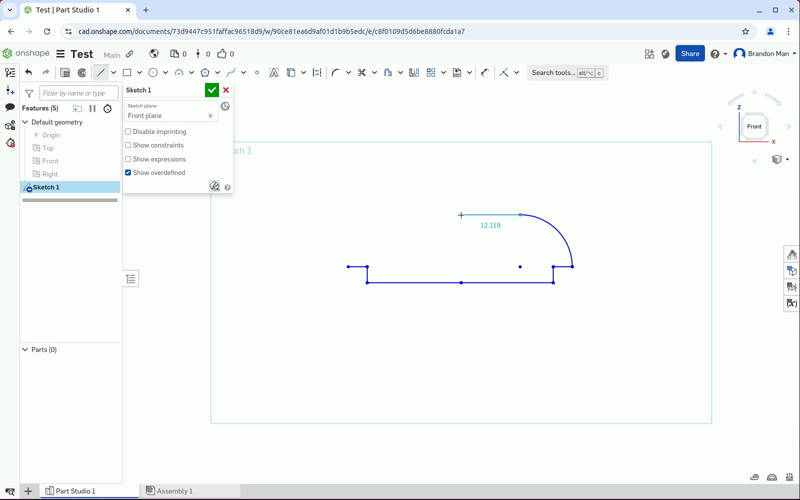
click(461, 214)
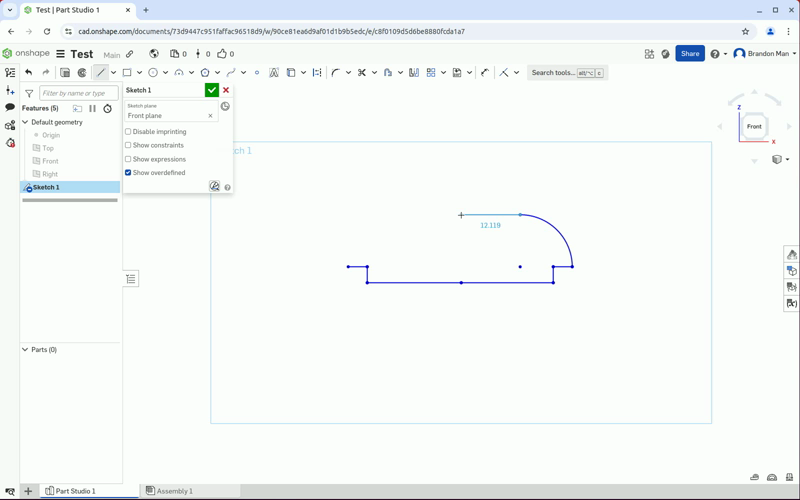
key_up(shift)
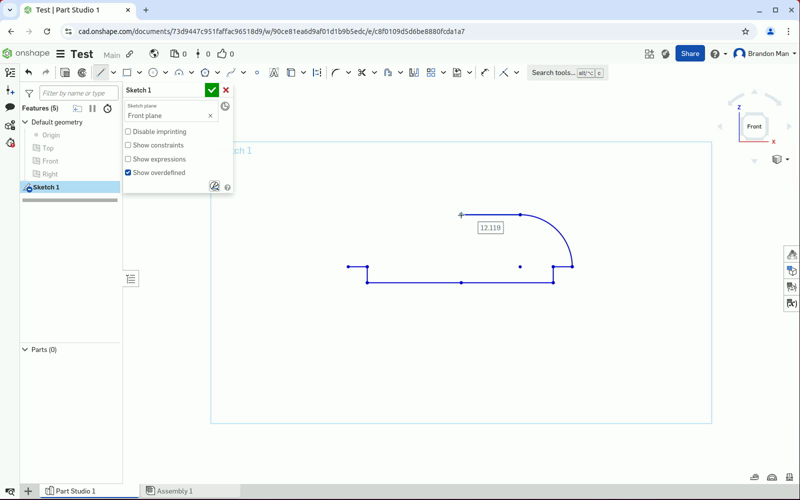
key_down(shift)
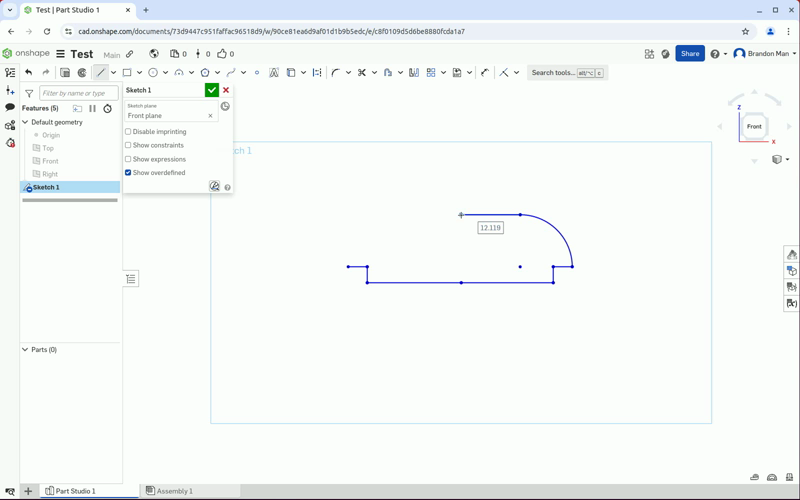
mouse_move(400, 214)
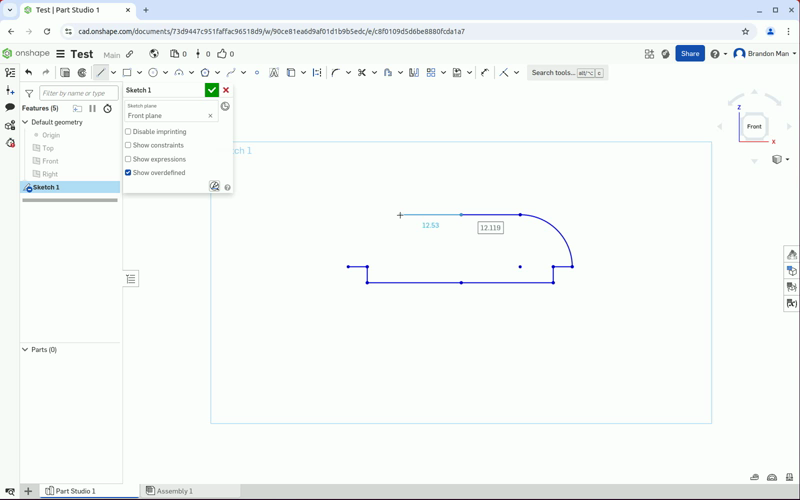
click(400, 214)
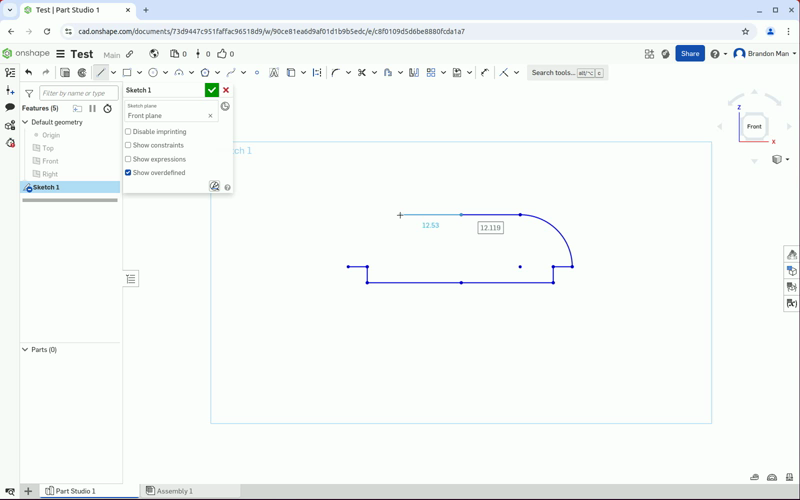
key_up(shift)
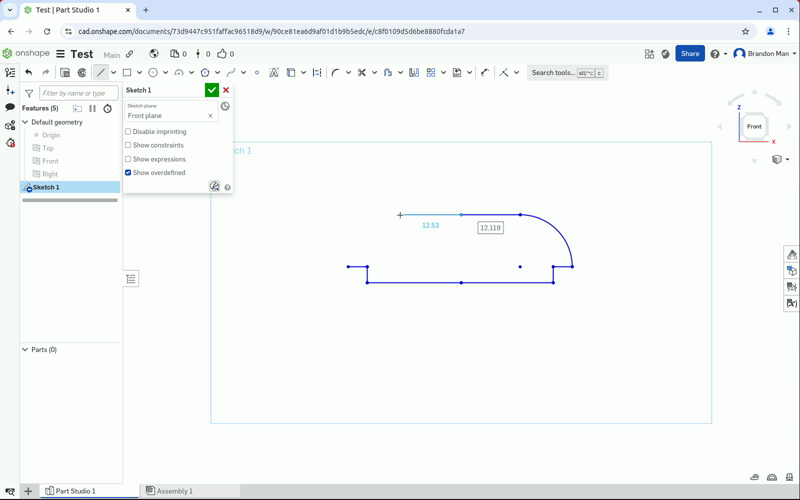
key(esc)
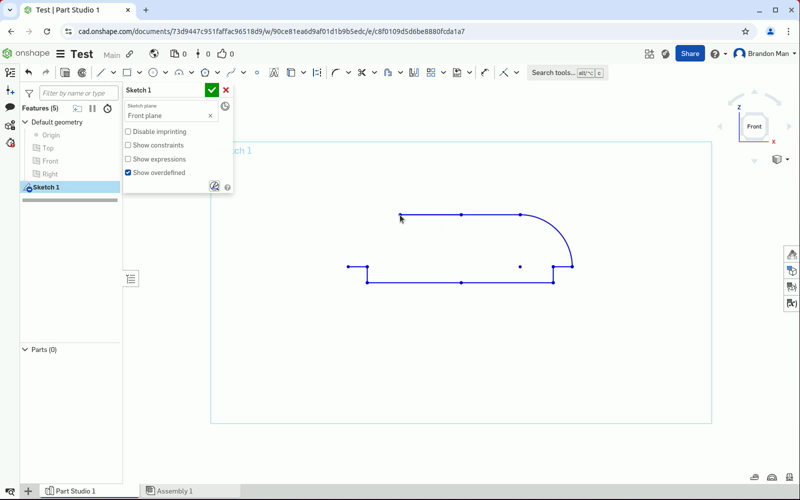
key(a)
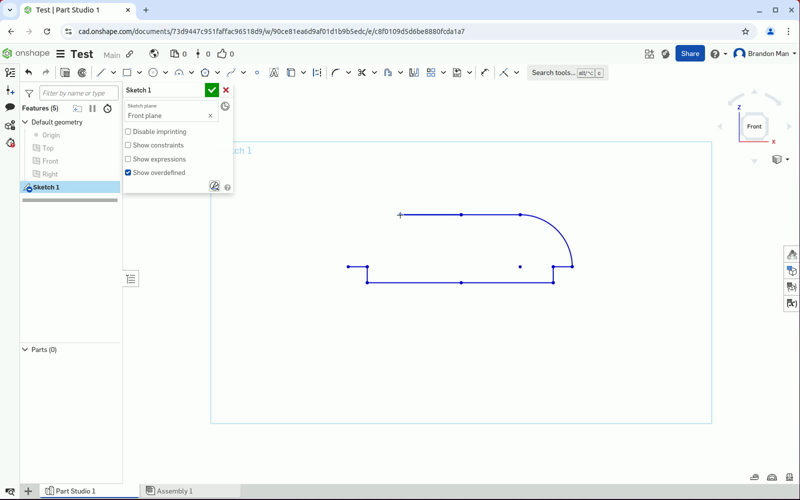
mouse_move(400, 214)
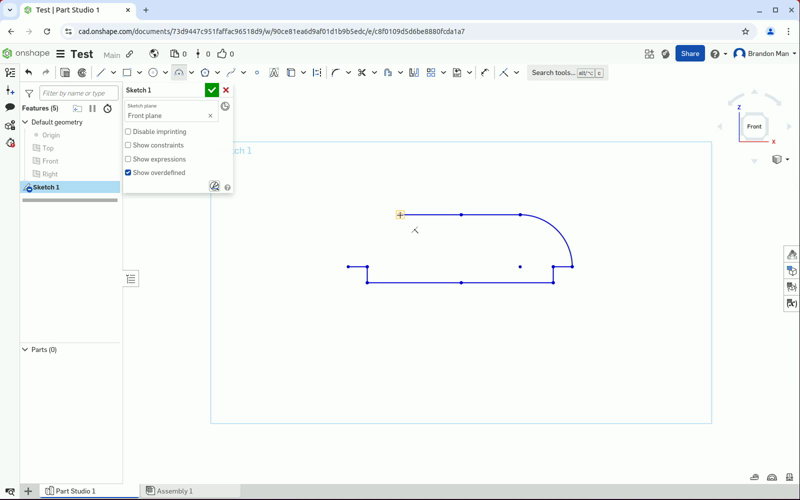
click(400, 214)
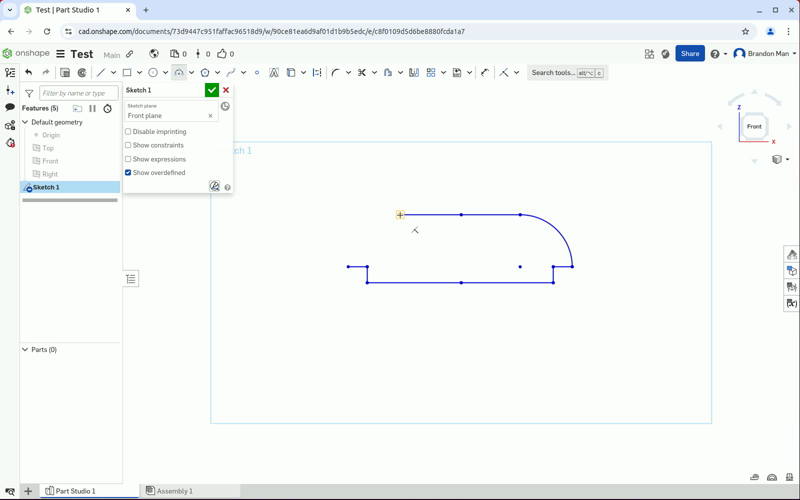
mouse_move(348, 266)
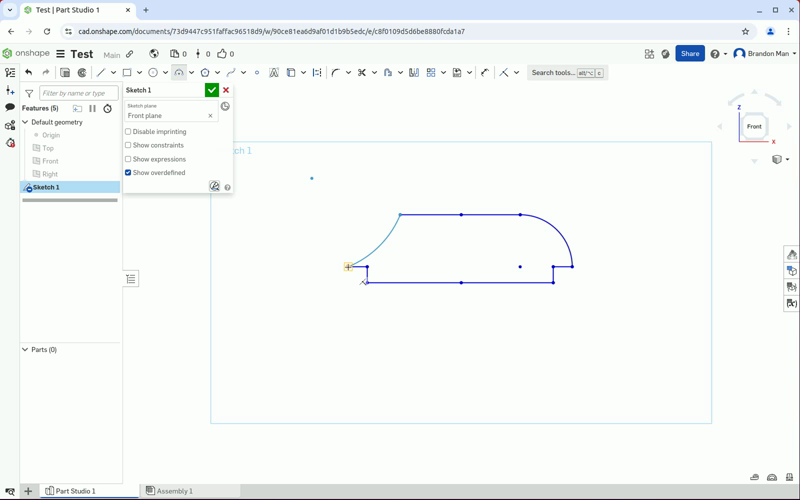
click(348, 266)
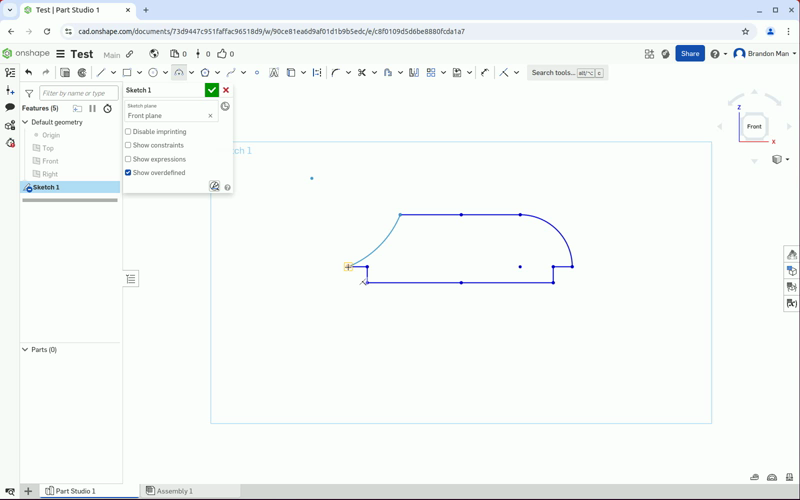
key_down(shift)
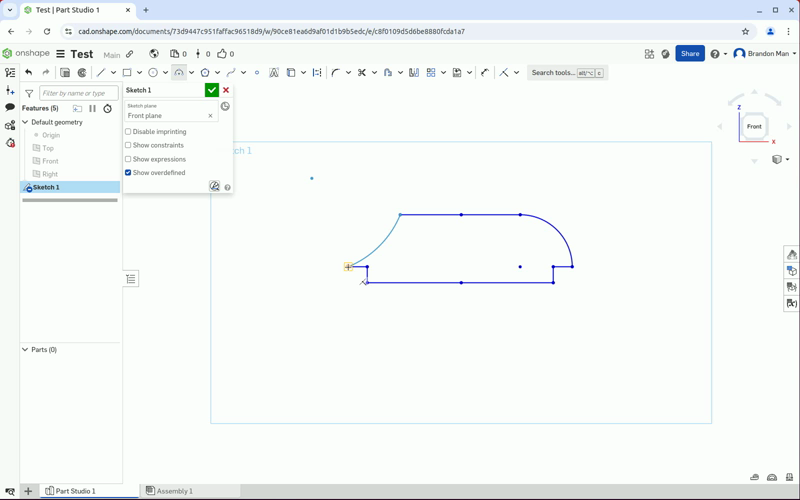
mouse_move(363, 229)
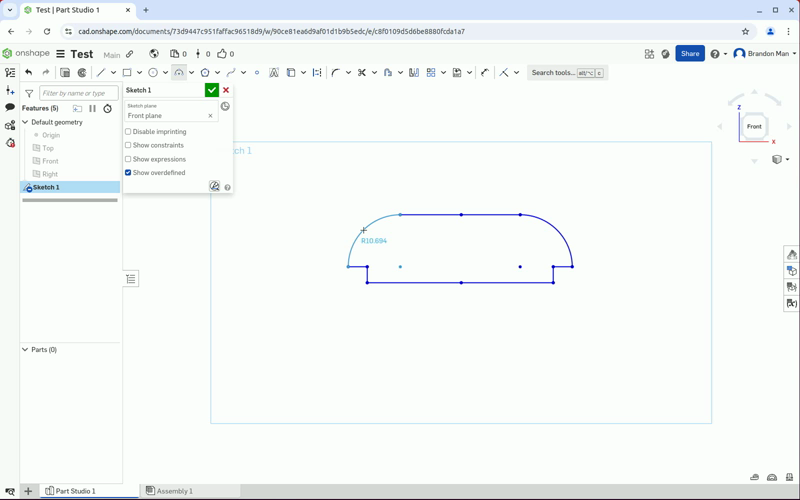
click(363, 229)
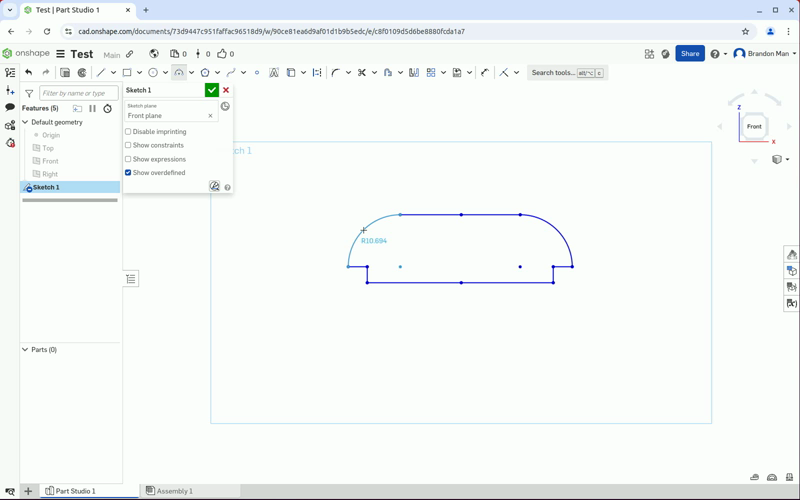
key_up(shift)
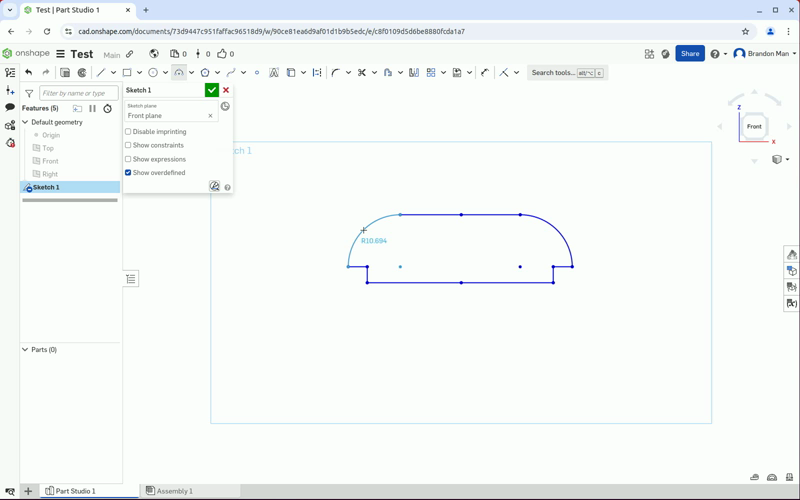
key(esc)
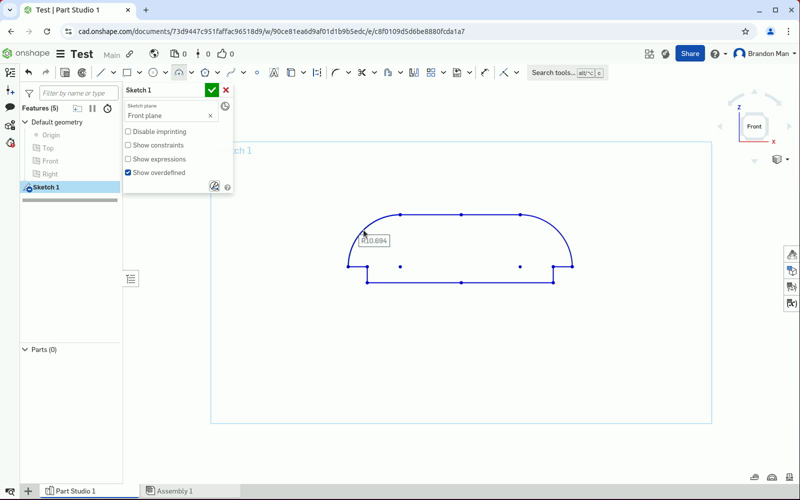
mouse_move(524, 260)
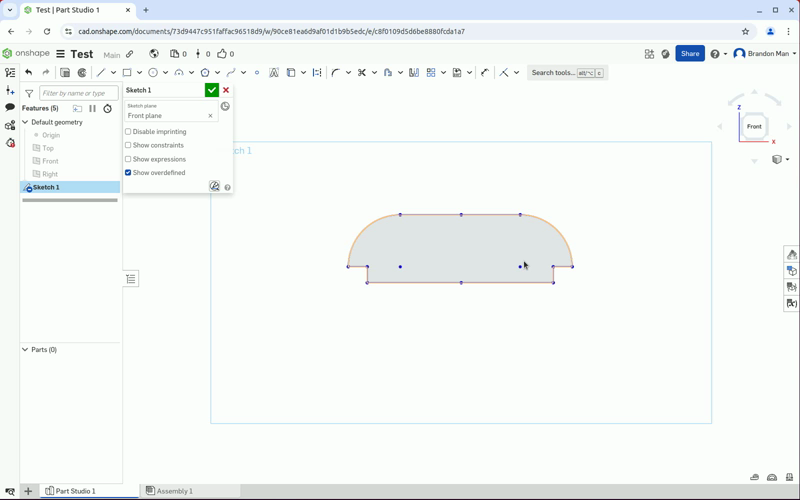
scroll(6)
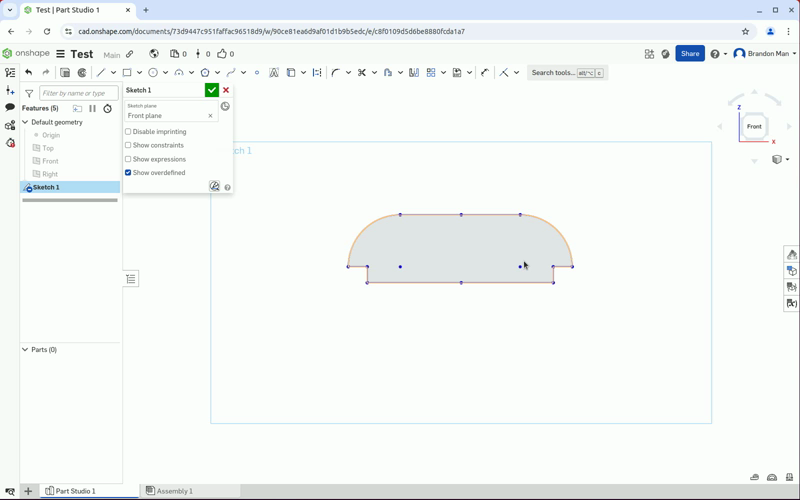
scroll(6)
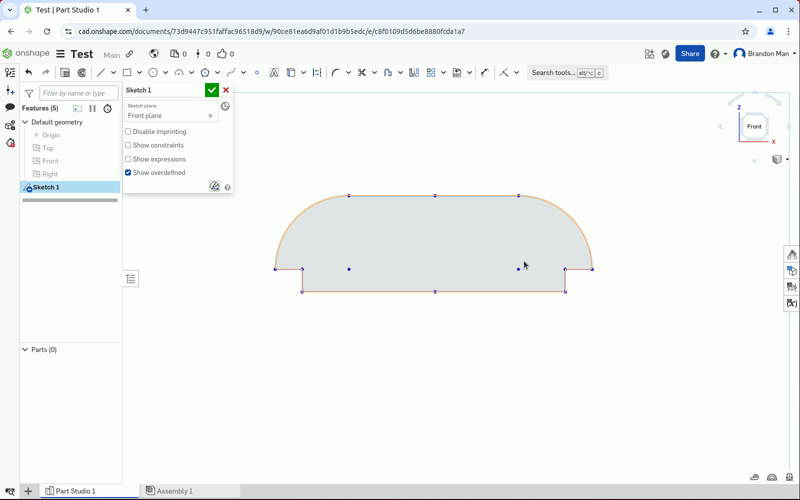
scroll(6)
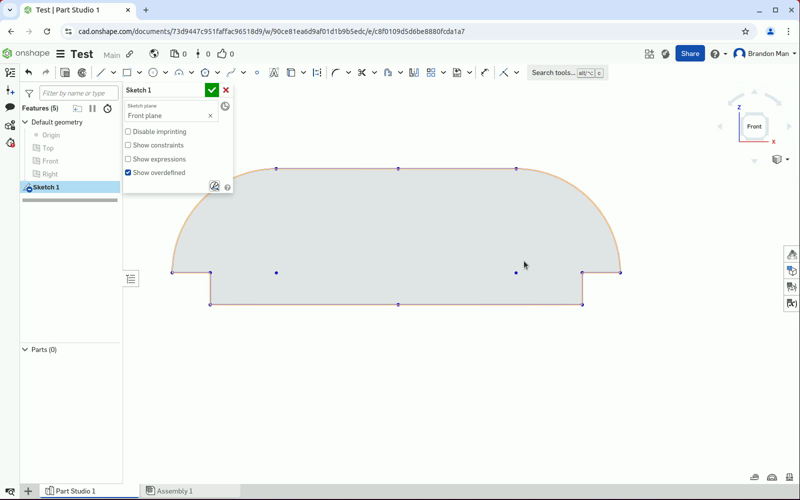
scroll(6)
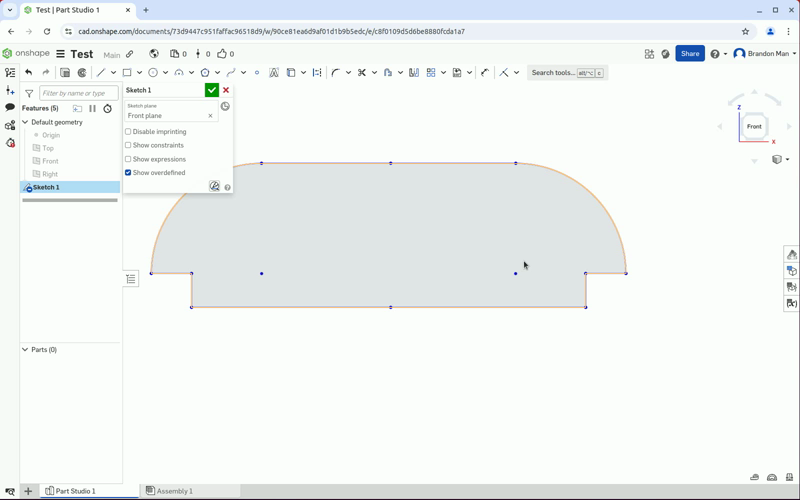
scroll(6)
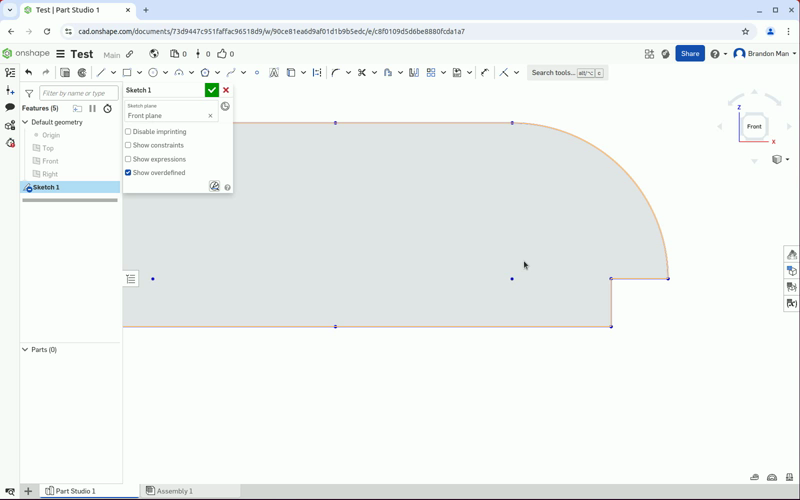
scroll(6)
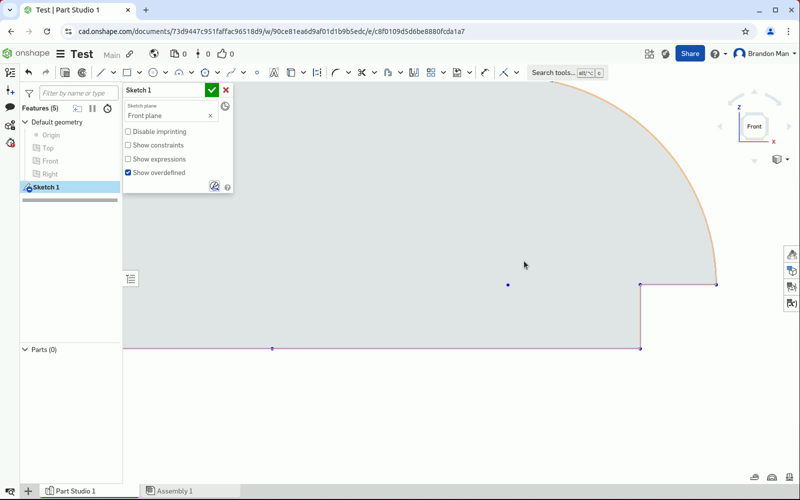
scroll(6)
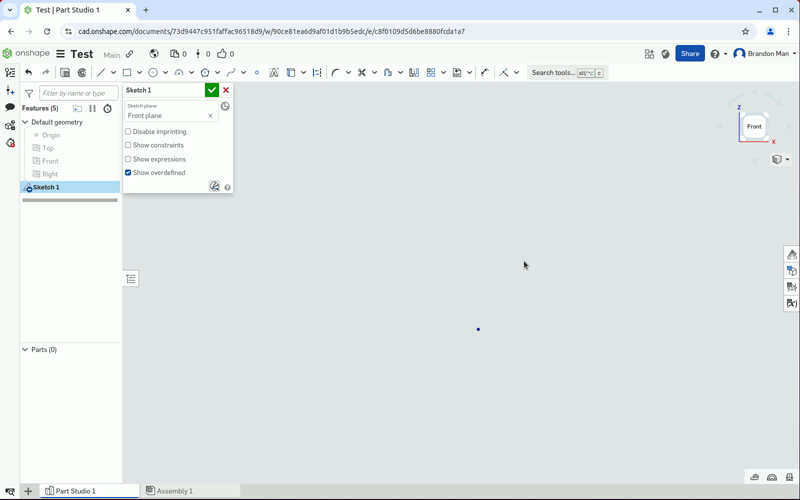
click(524, 260)
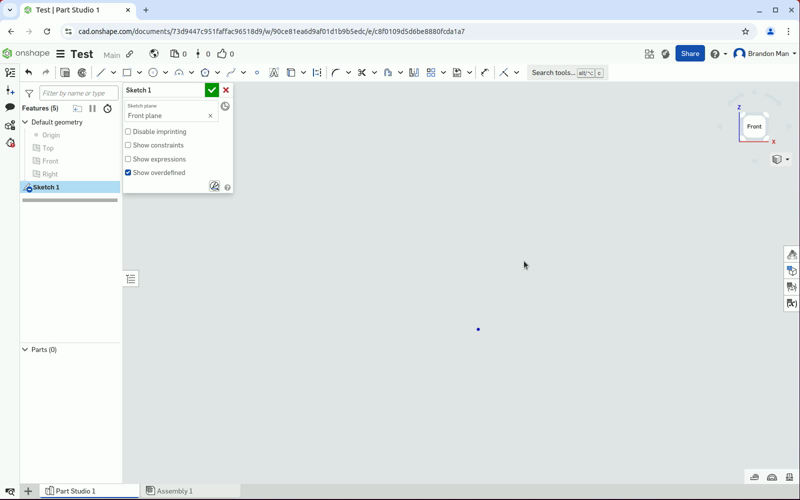
scroll(-6)
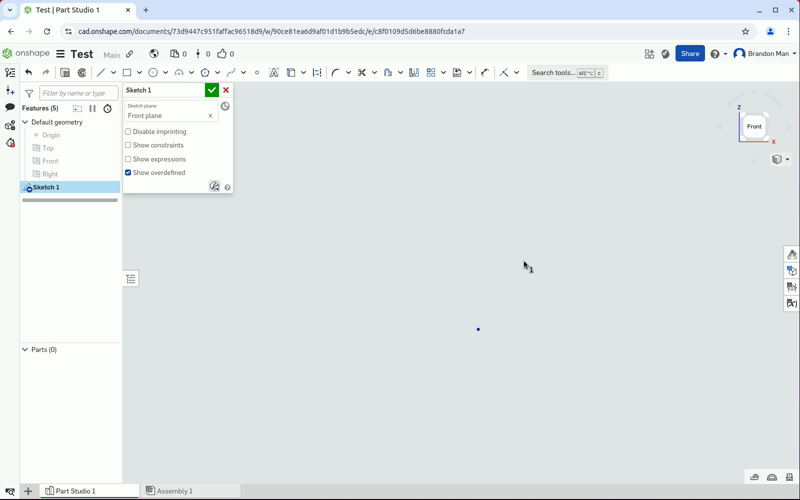
scroll(-6)
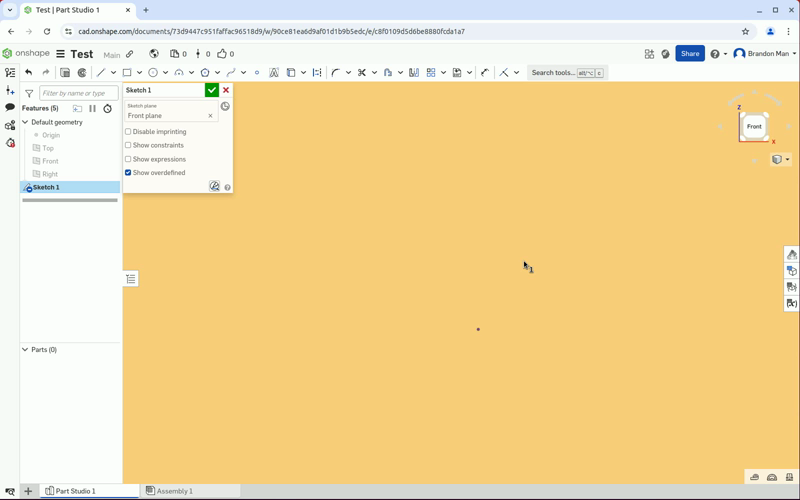
scroll(-6)
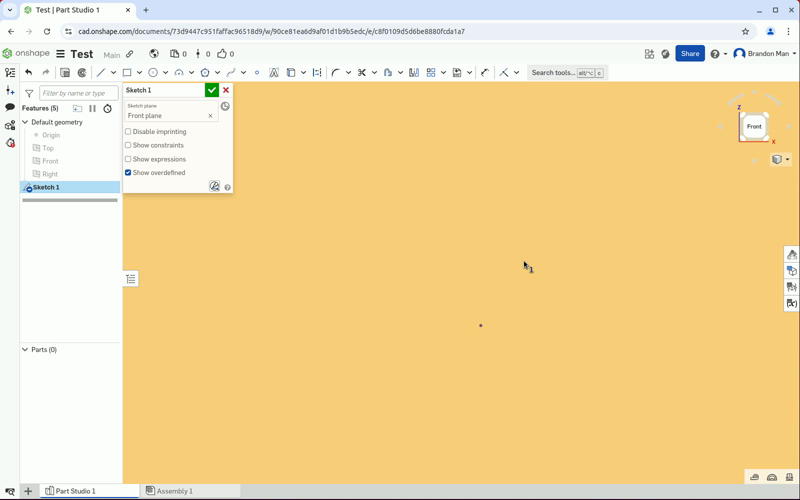
scroll(-6)
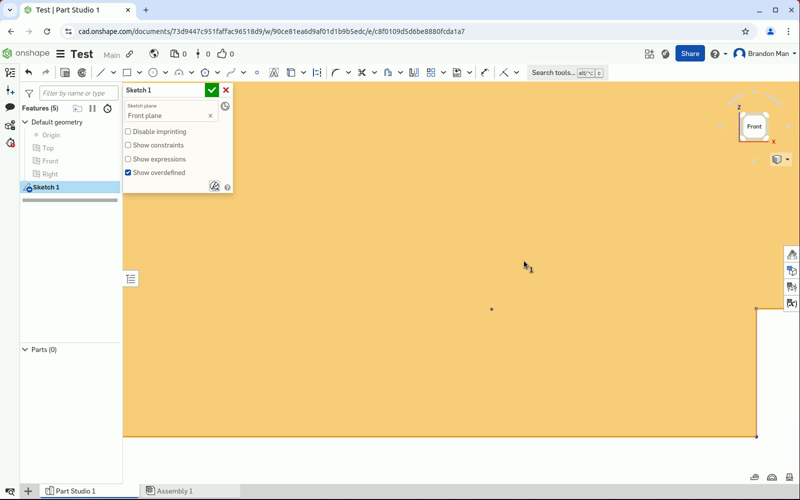
scroll(-6)
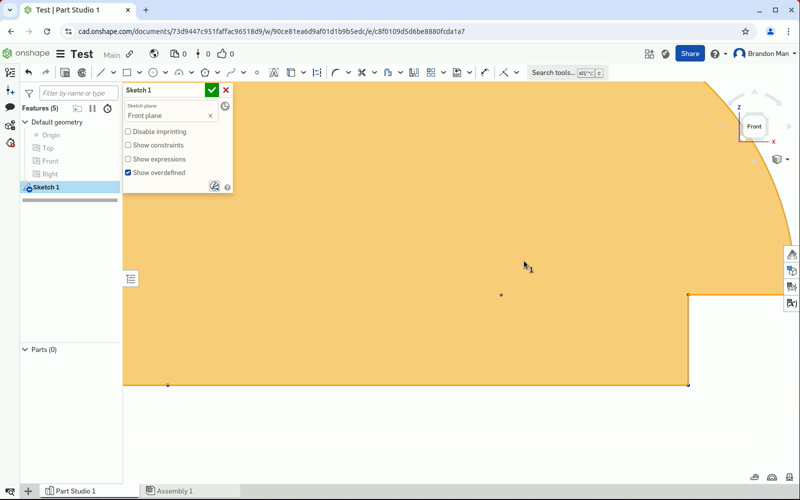
scroll(-6)
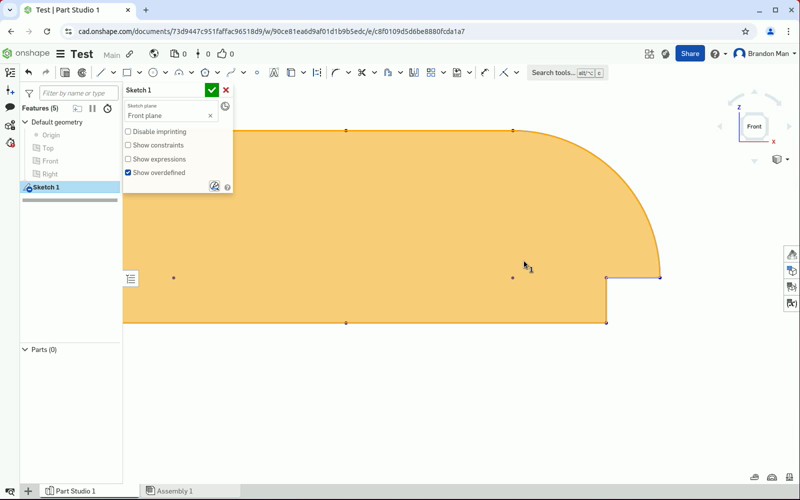
scroll(-6)
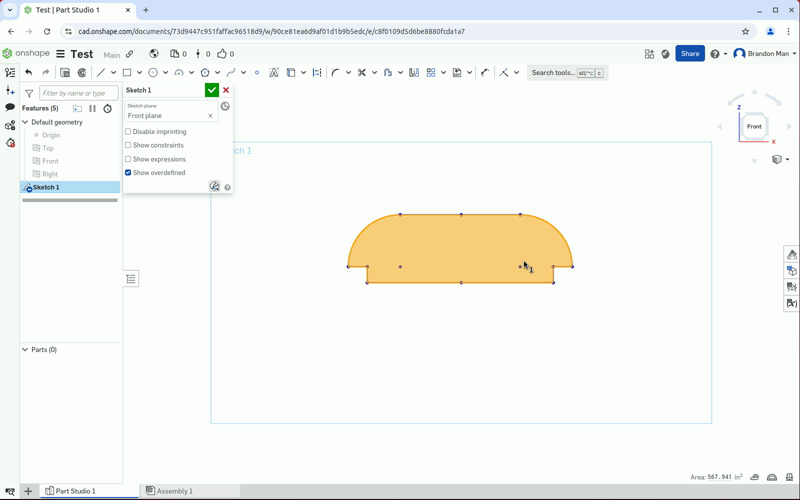
mouse_move(73, 352)
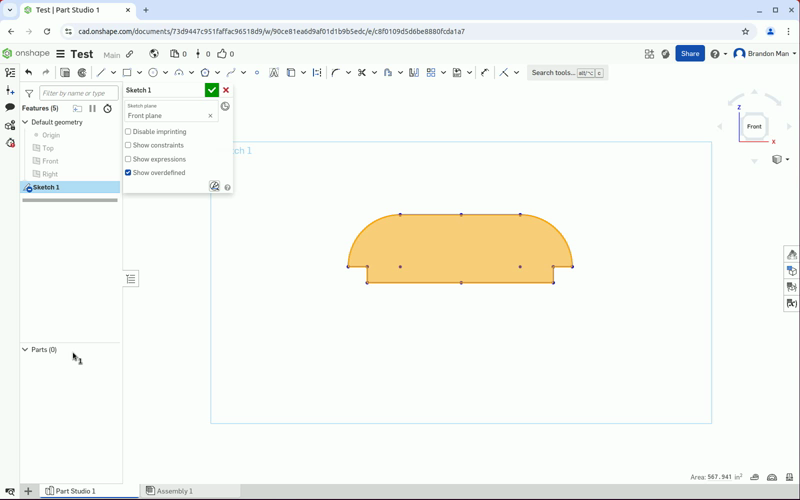
key(shift+y)
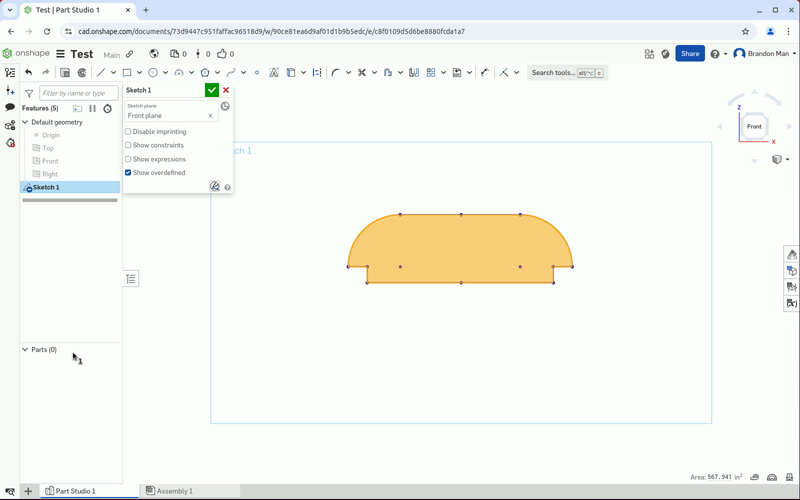
key(shift+e)
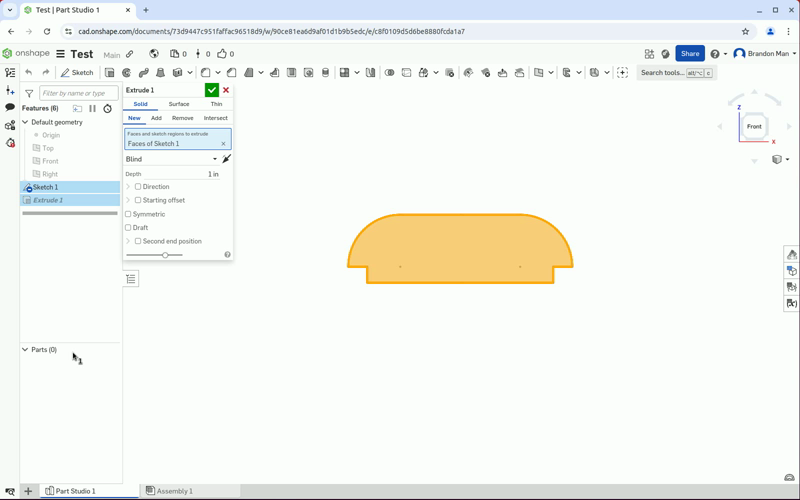
mouse_move(143, 106)
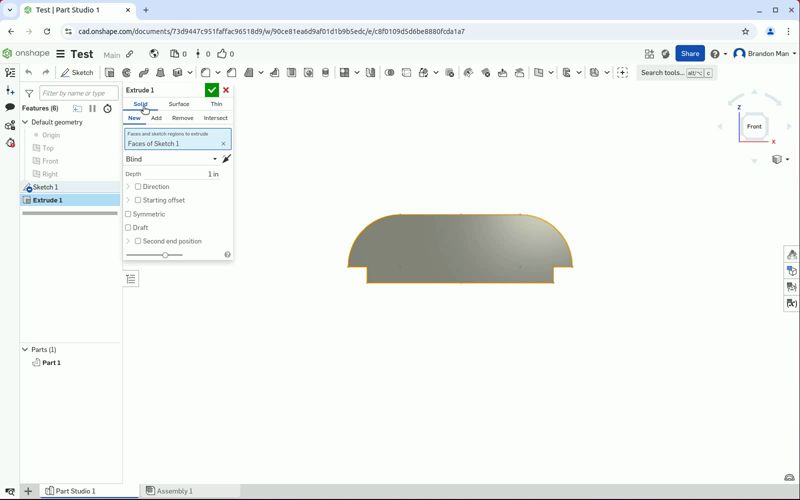
click(143, 106)
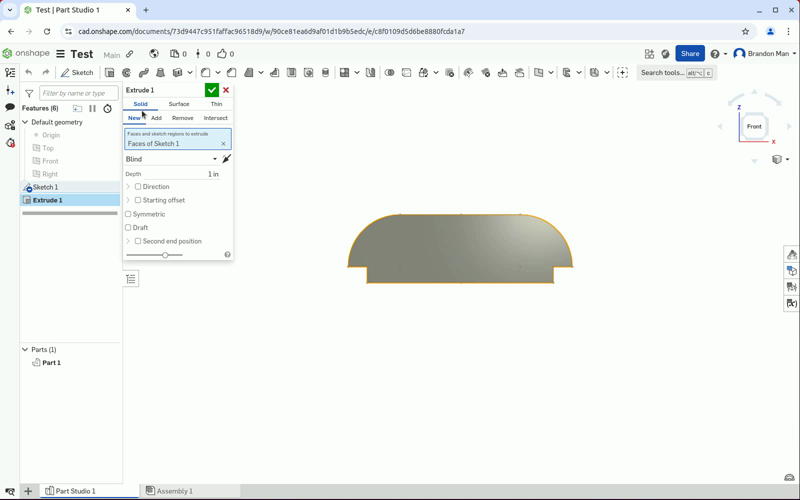
mouse_move(137, 120)
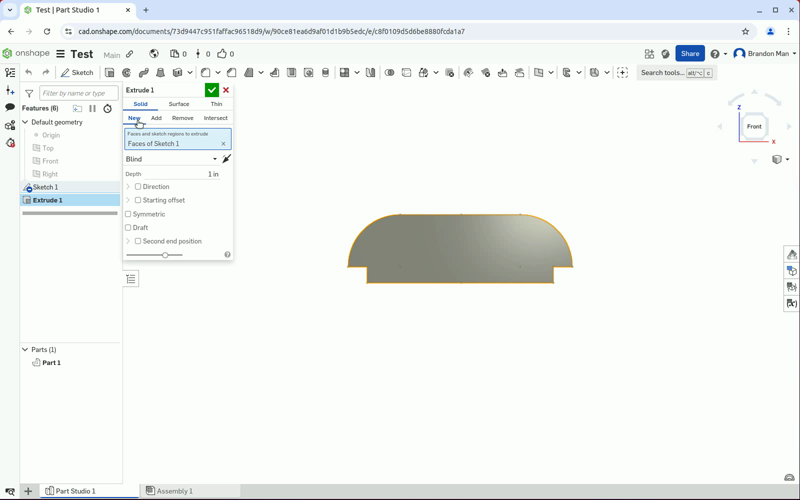
click(137, 120)
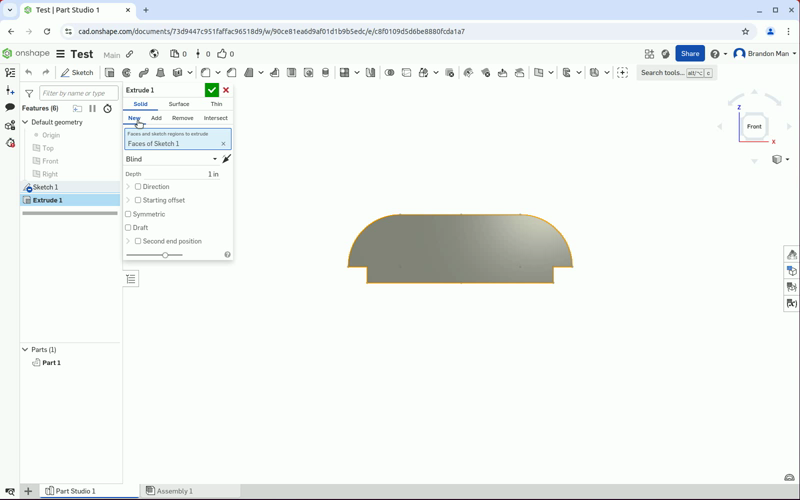
key(tab, 4)
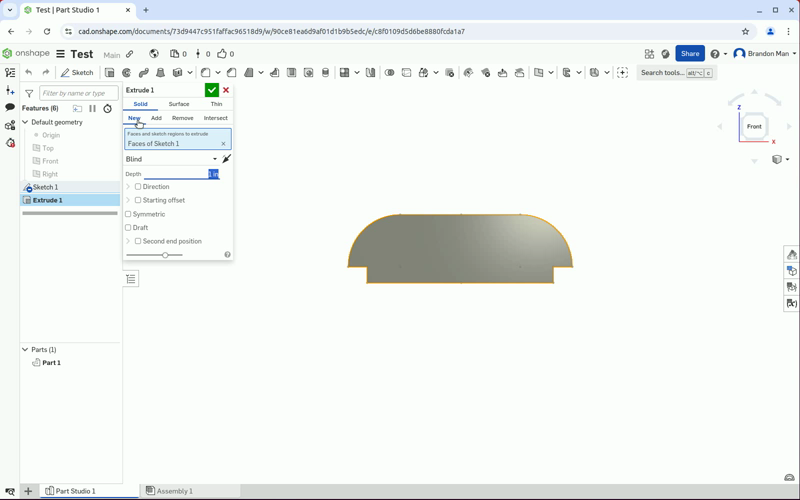
text(21.183)
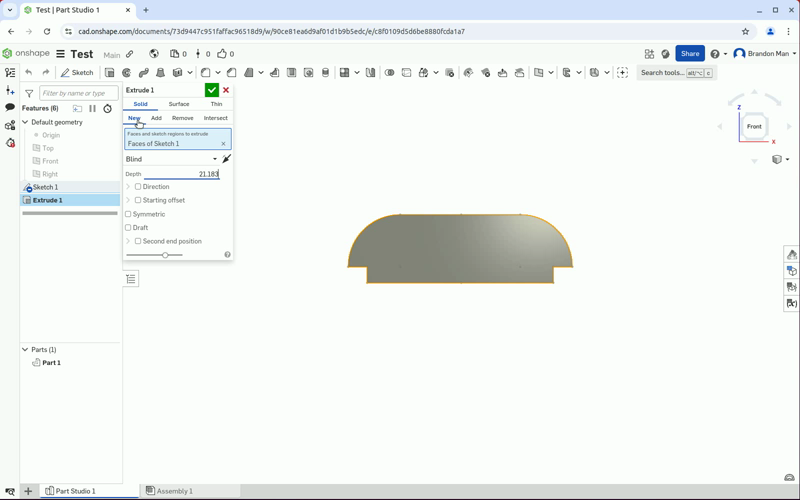
key(enter)
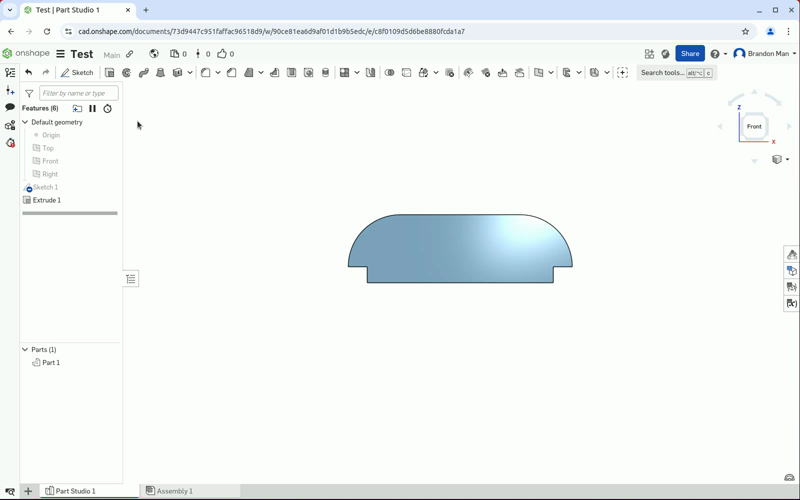
key(shift+h)
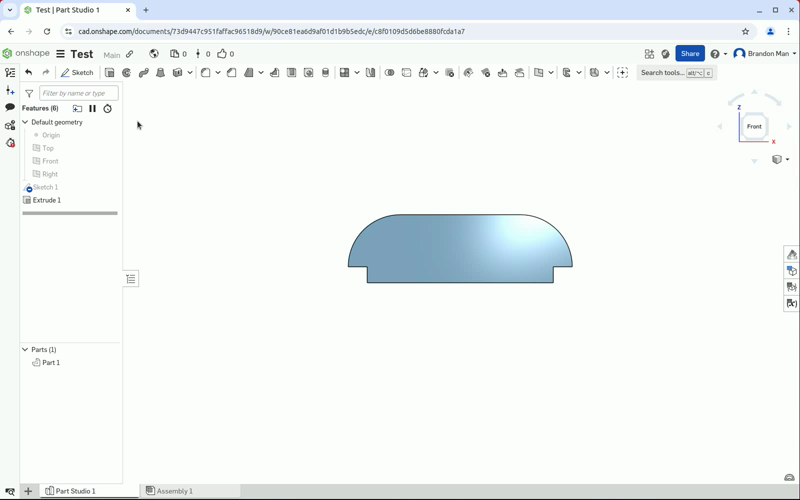
key(shift+h)
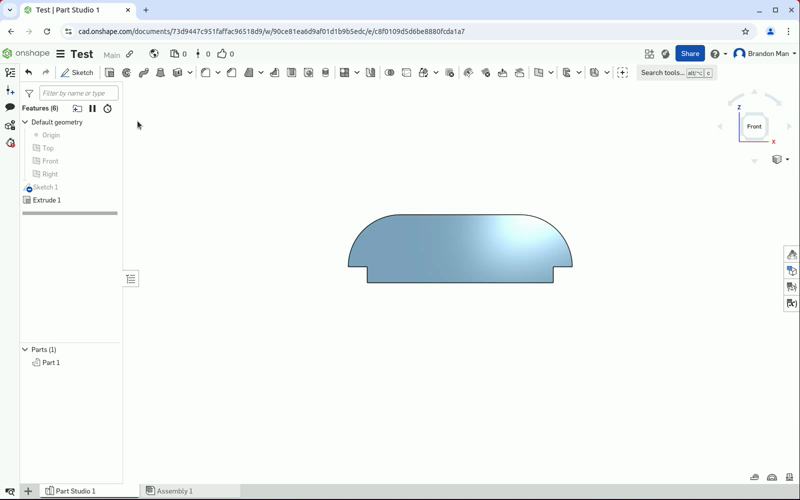
mouse_move(73, 189)
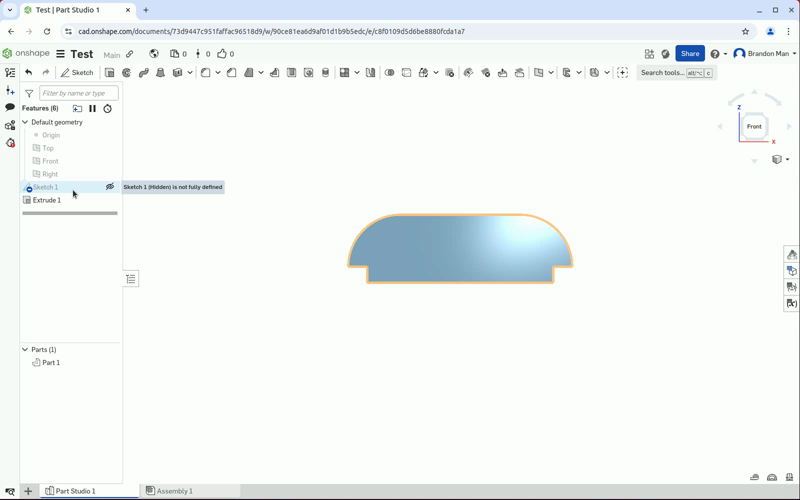
click(73, 189)
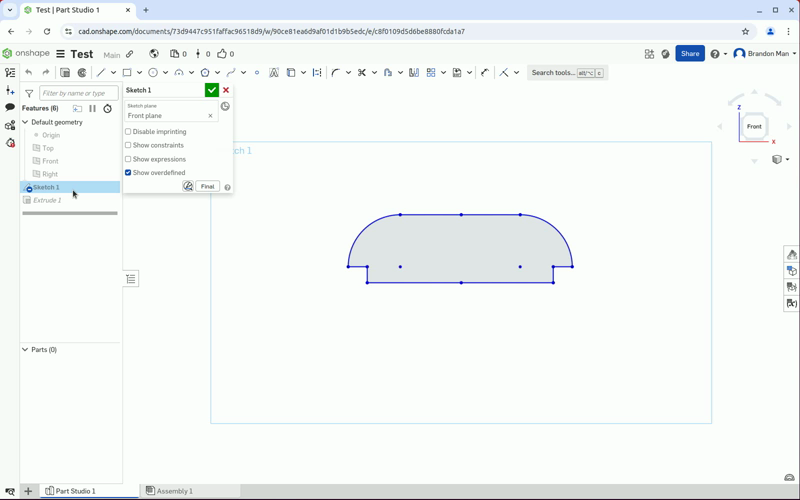
mouse_move(229, 92)
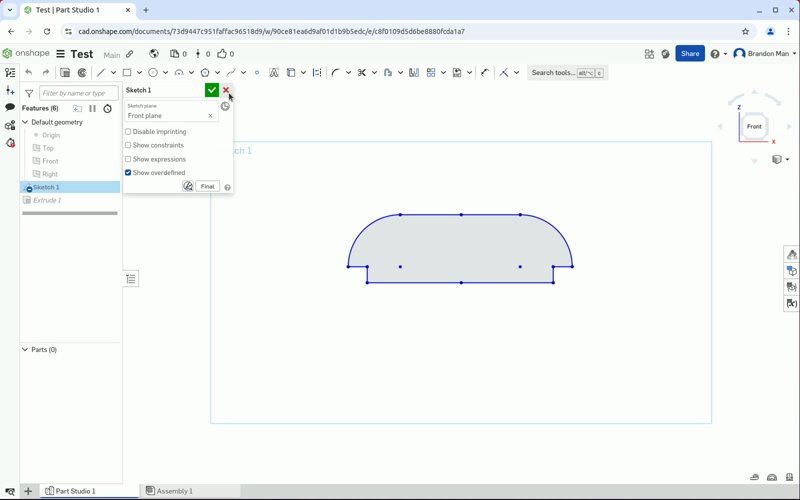
click(229, 92)
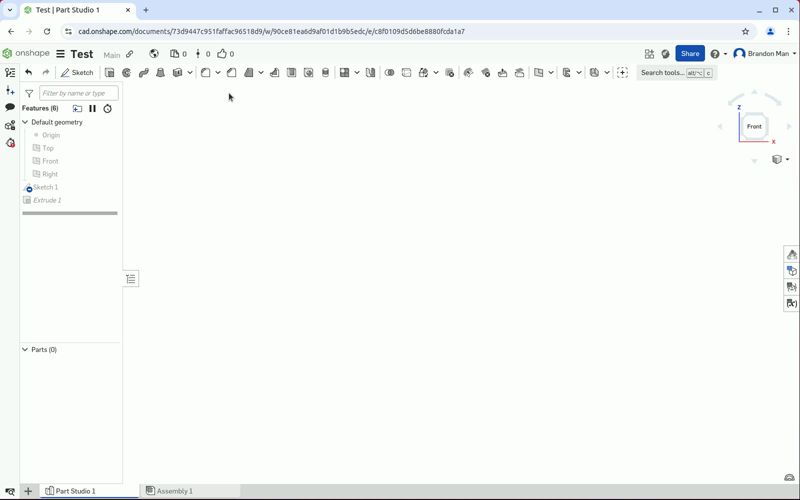
mouse_move(73, 352)
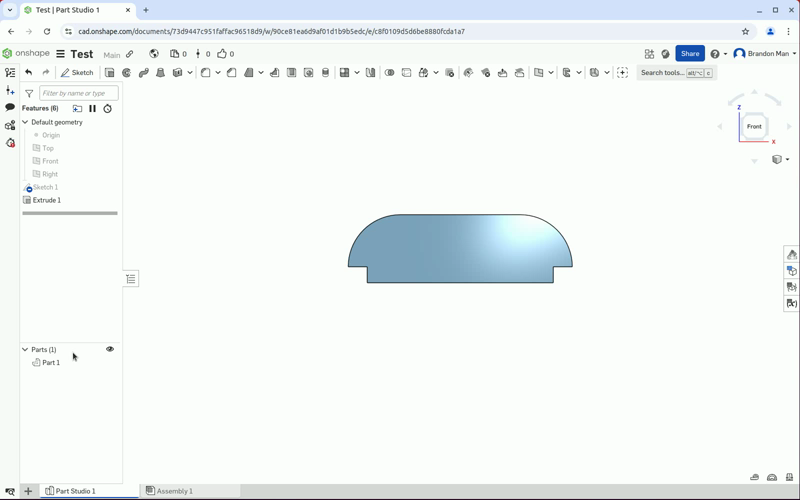
key(y)
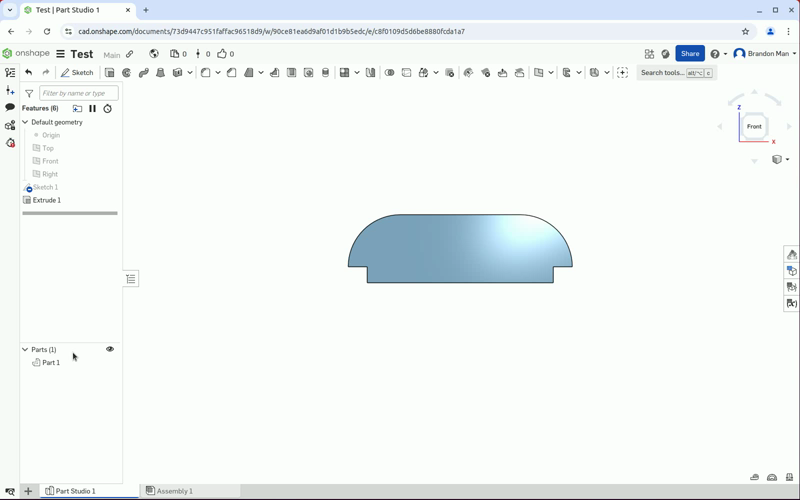
key(shift+p)
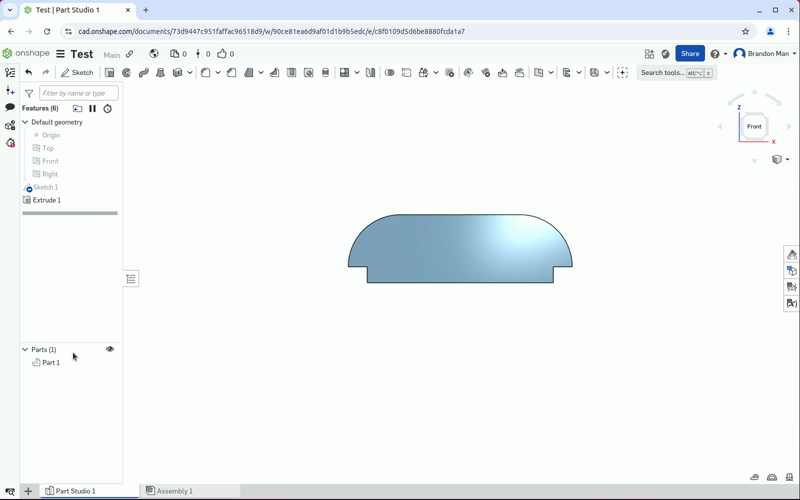
key(space)
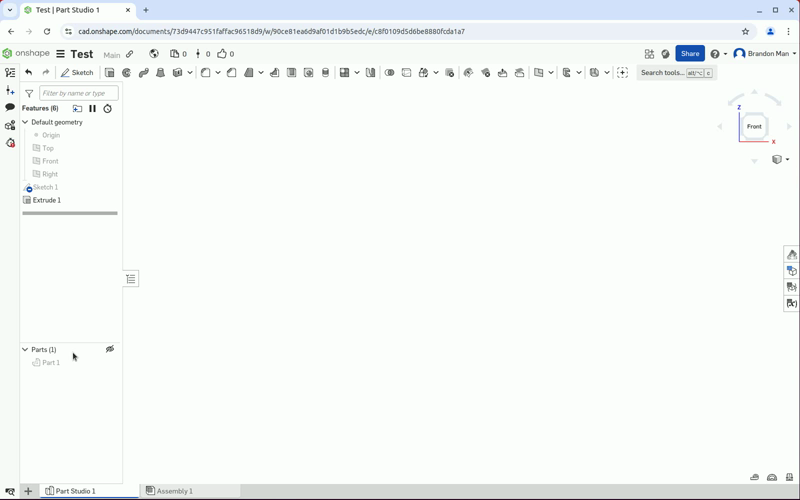
key_down(shift)
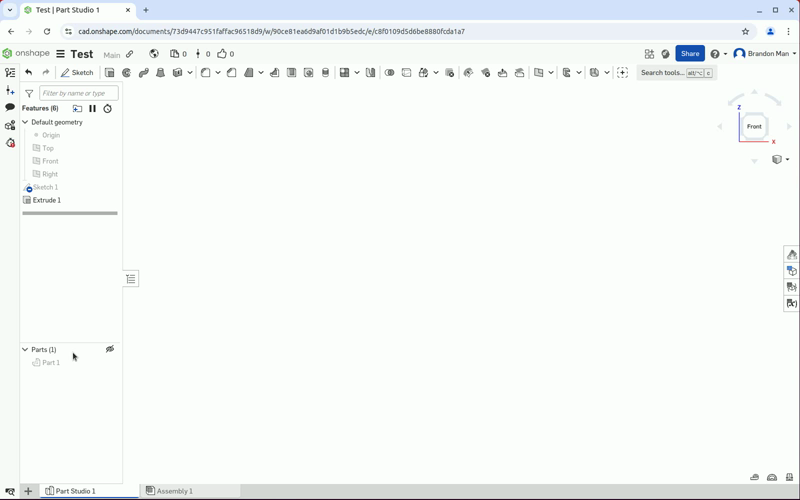
key(down)
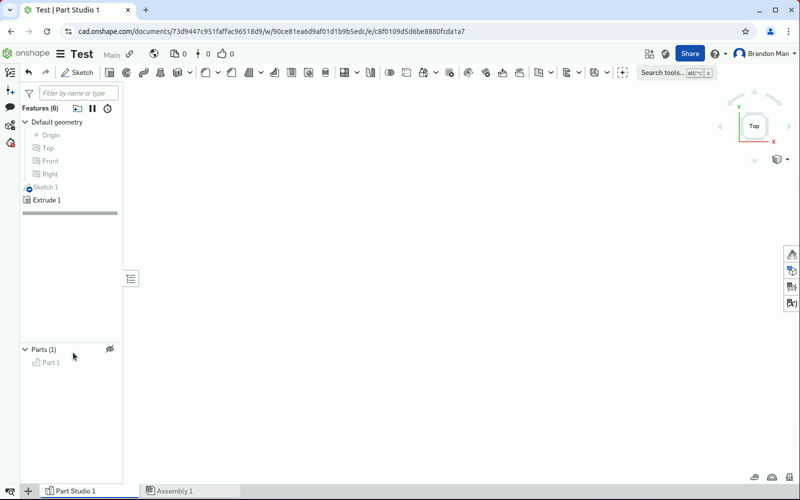
key_up(shift)
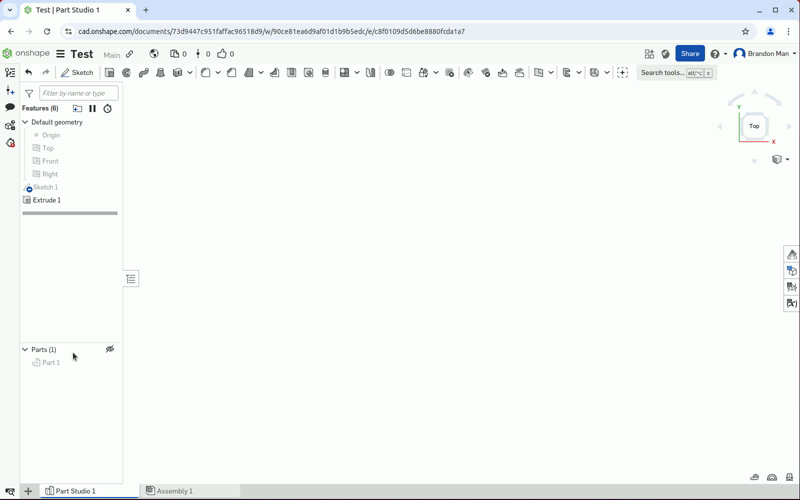
mouse_move(73, 352)
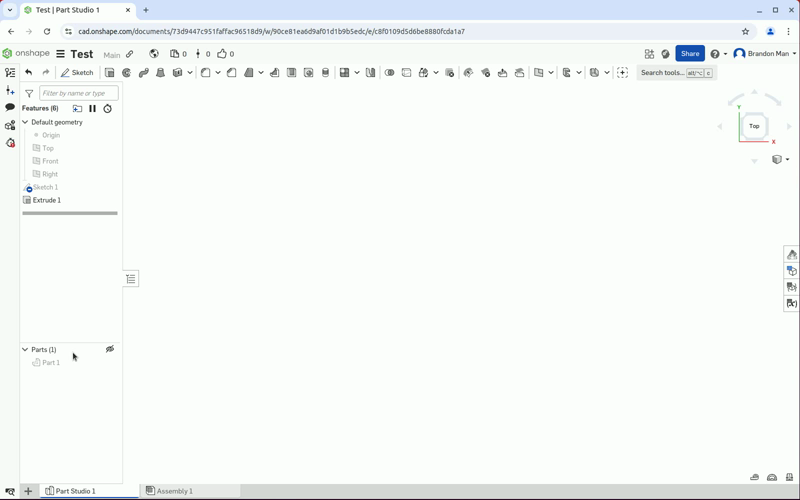
key(shift+y)
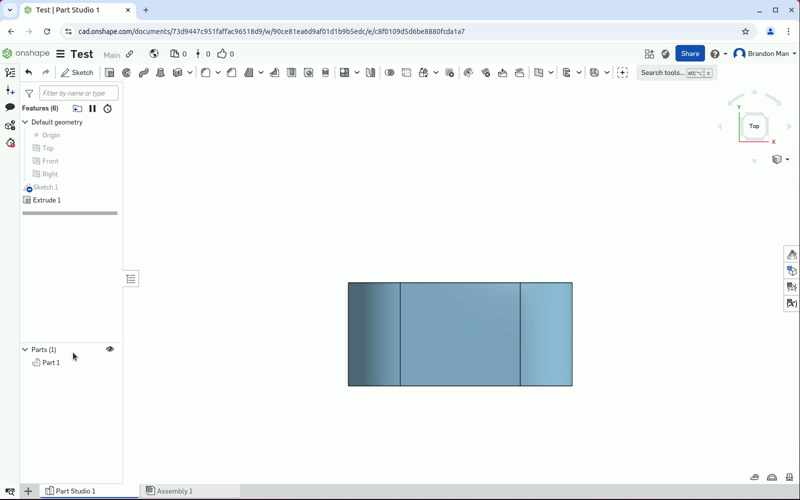
mouse_move(541, 75)
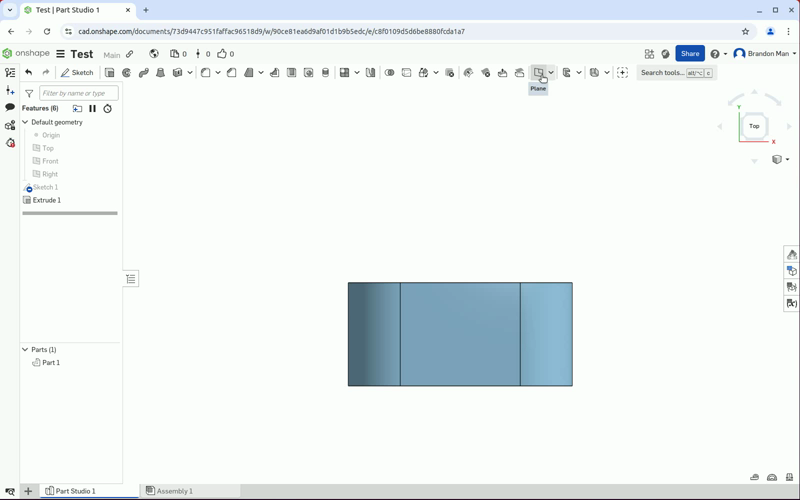
click(541, 75)
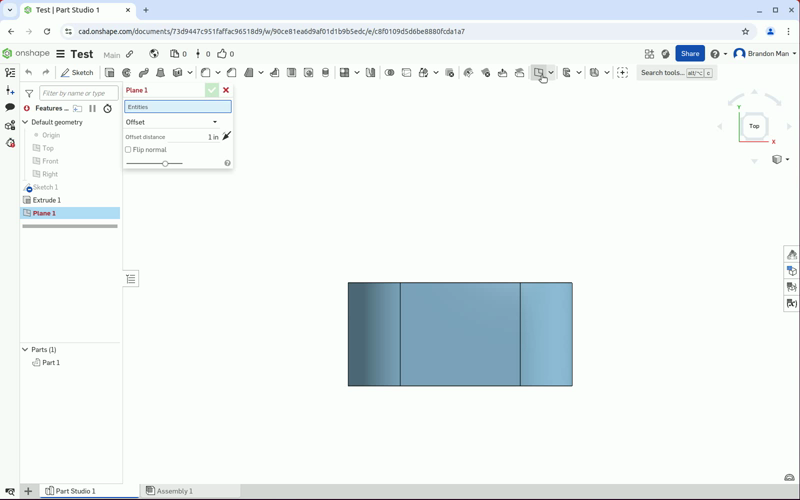
mouse_move(73, 150)
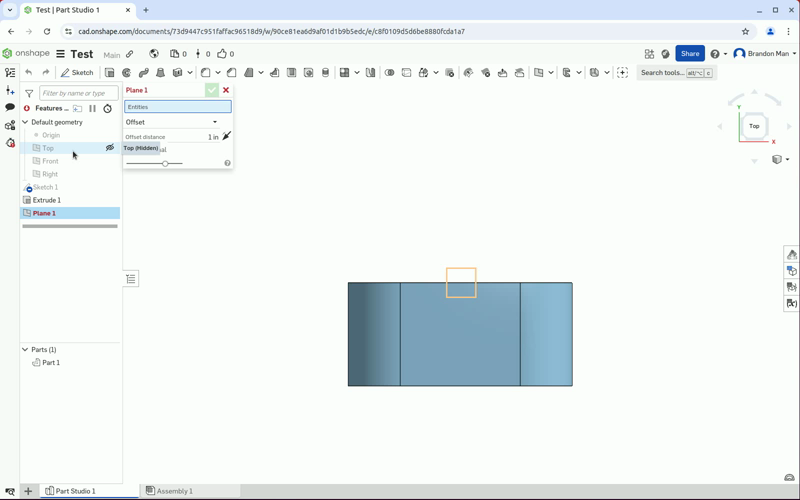
click(73, 150)
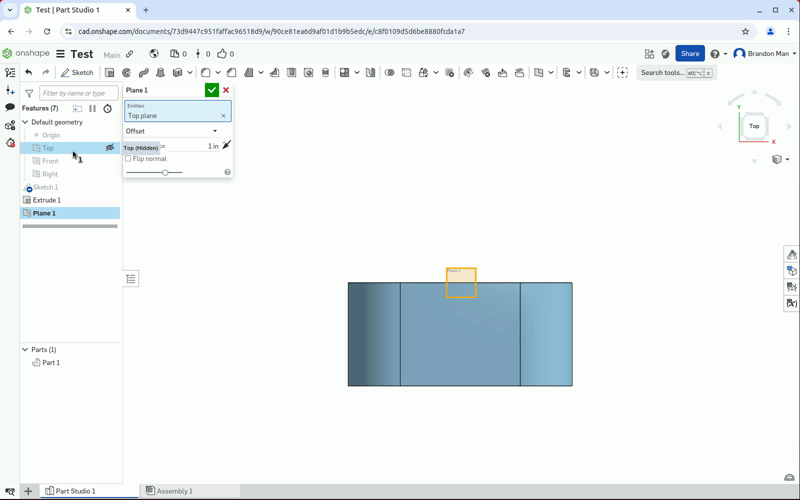
key(tab, 2)
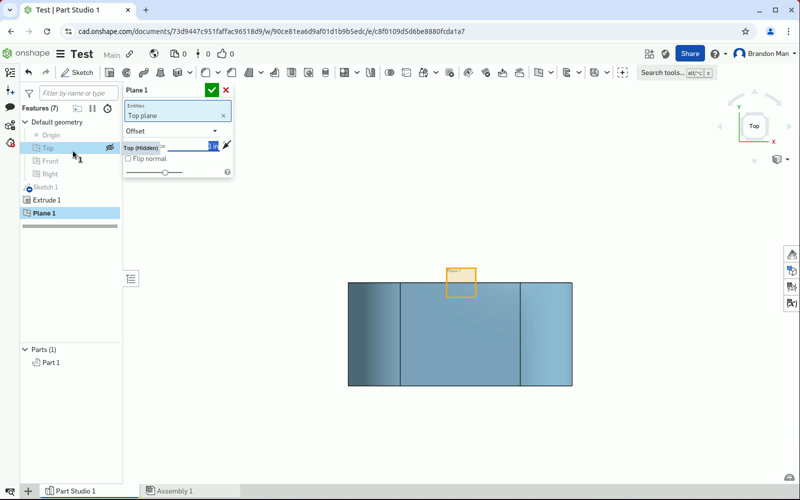
text(13.711)
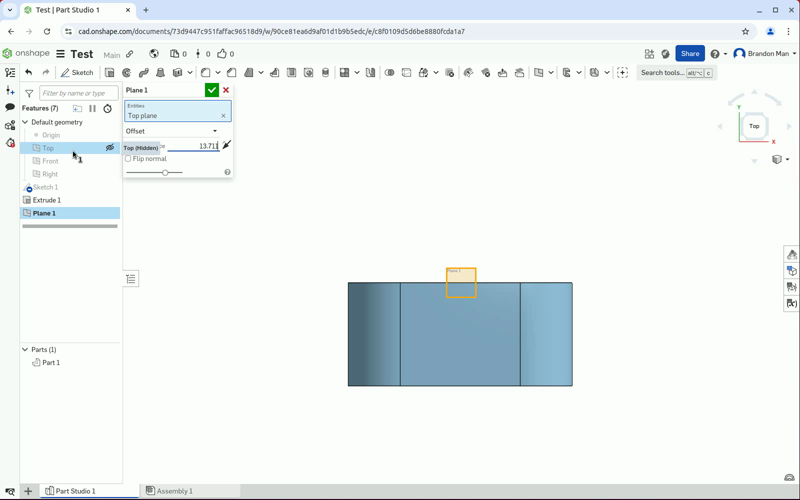
key(enter, 2)
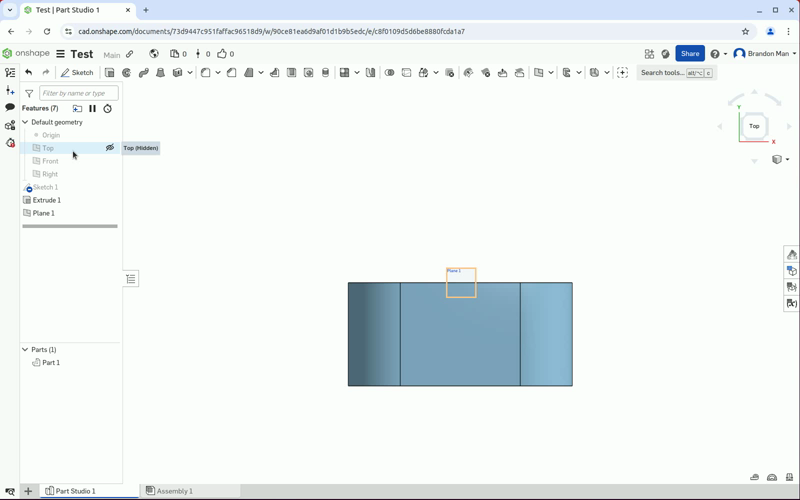
key(shift+s)
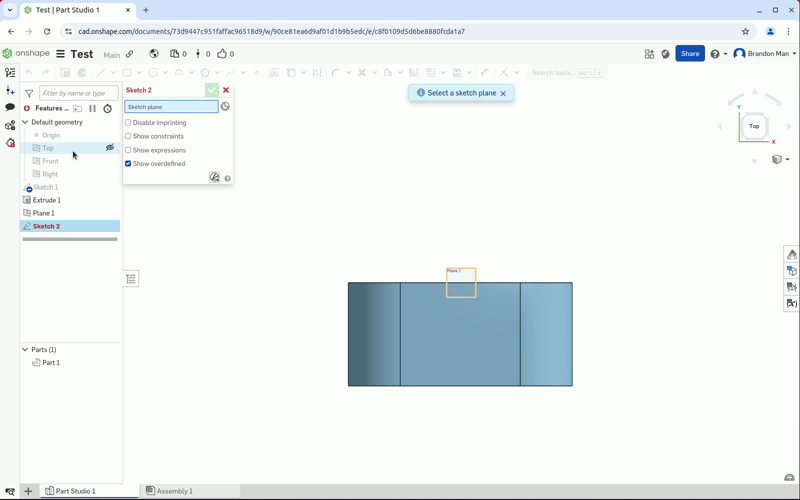
mouse_move(73, 215)
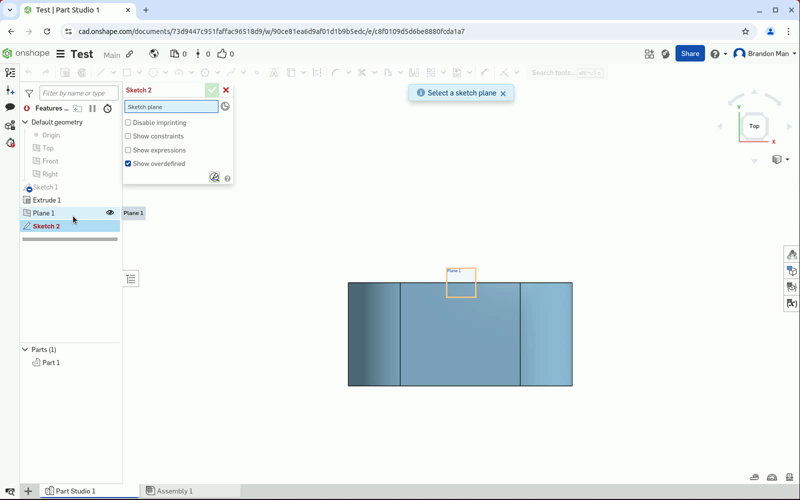
click(73, 215)
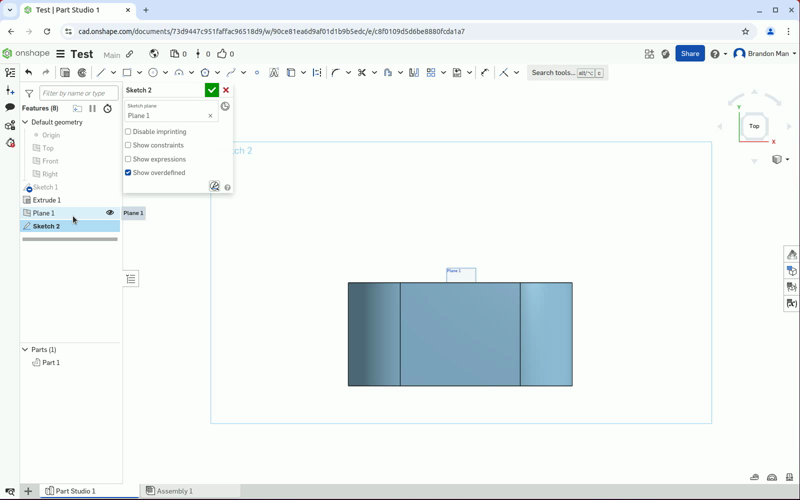
mouse_move(73, 352)
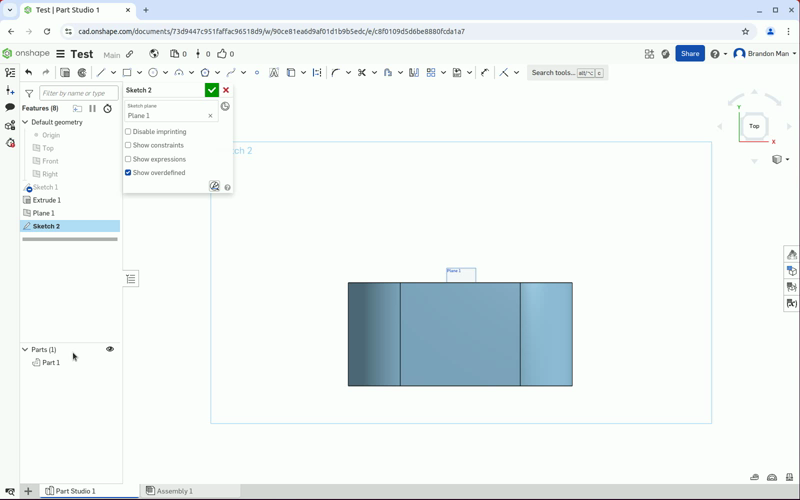
key(y)
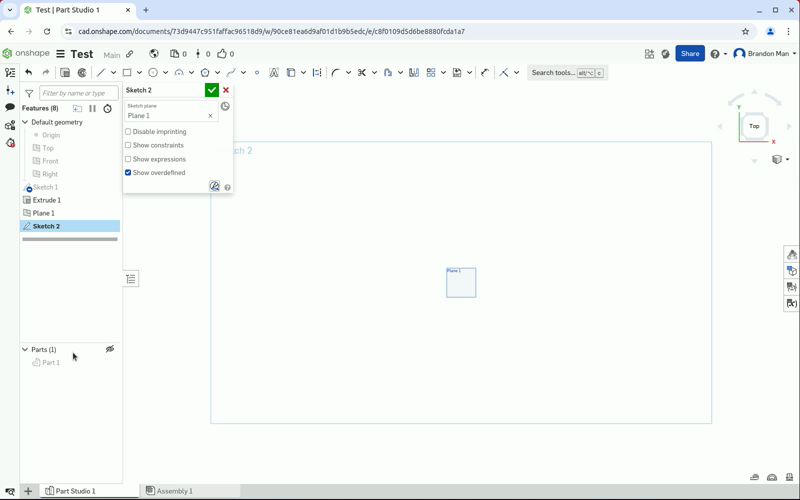
key(l)
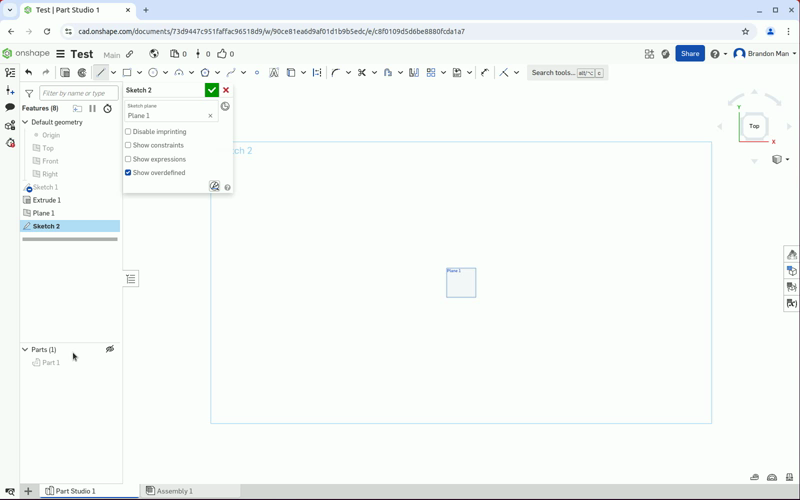
key_down(shift)
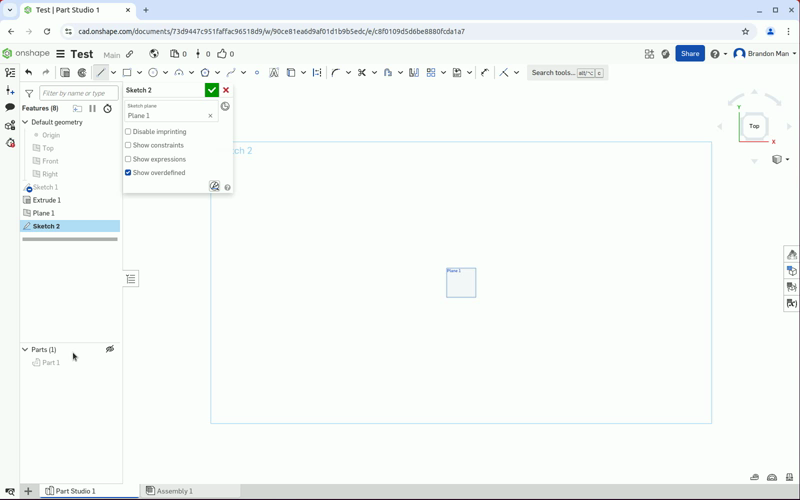
mouse_move(348, 366)
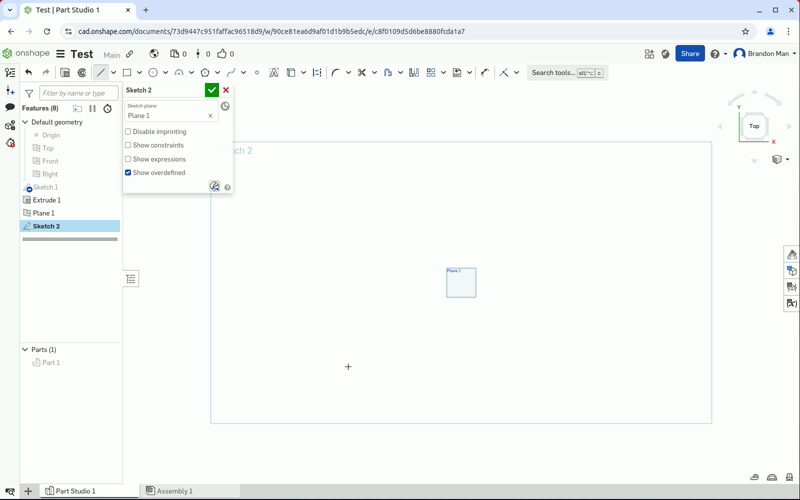
click(348, 366)
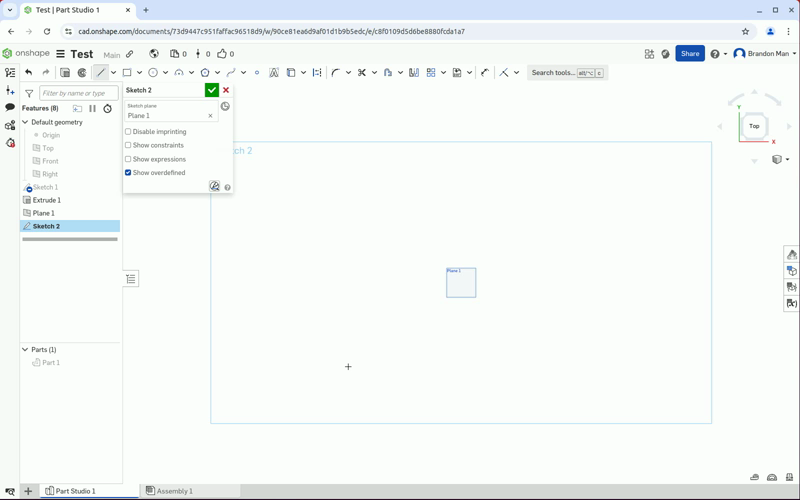
key_up(shift)
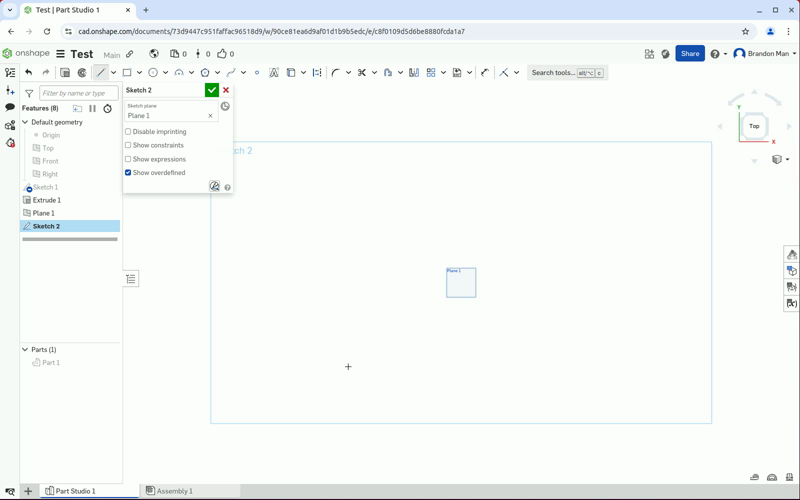
key_down(shift)
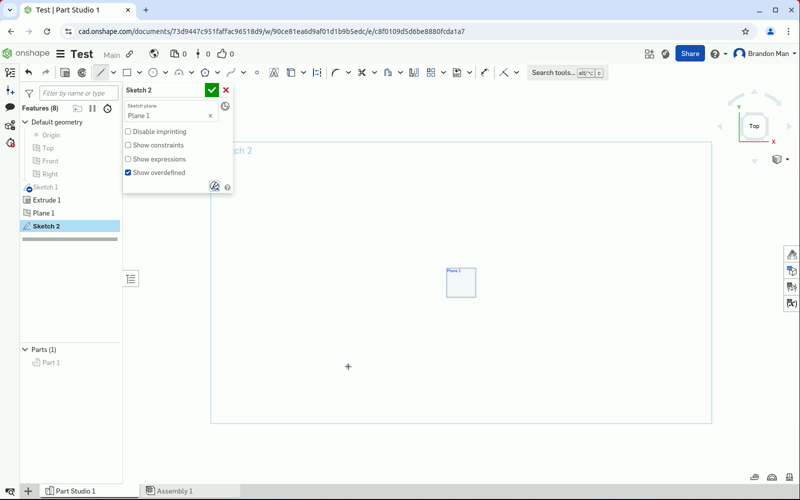
mouse_move(378, 366)
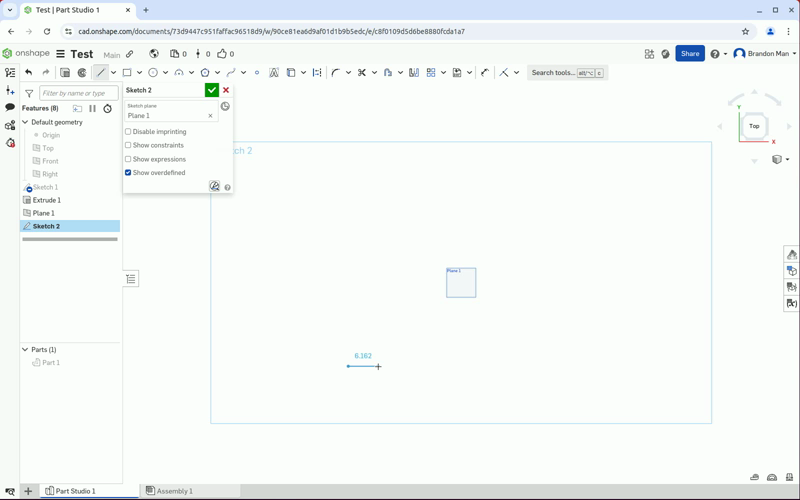
mouse_move(399, 366)
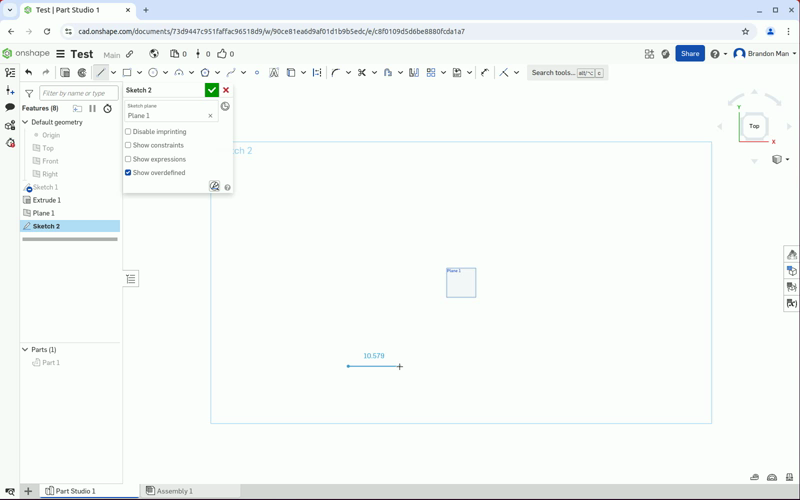
click(399, 366)
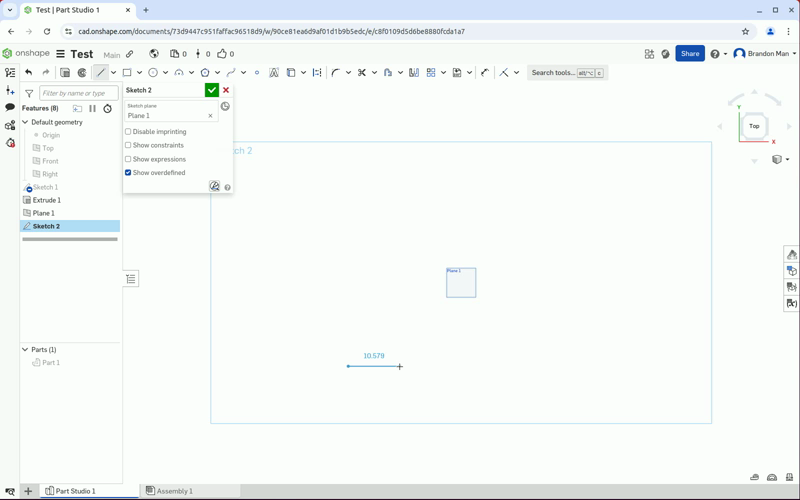
key_up(shift)
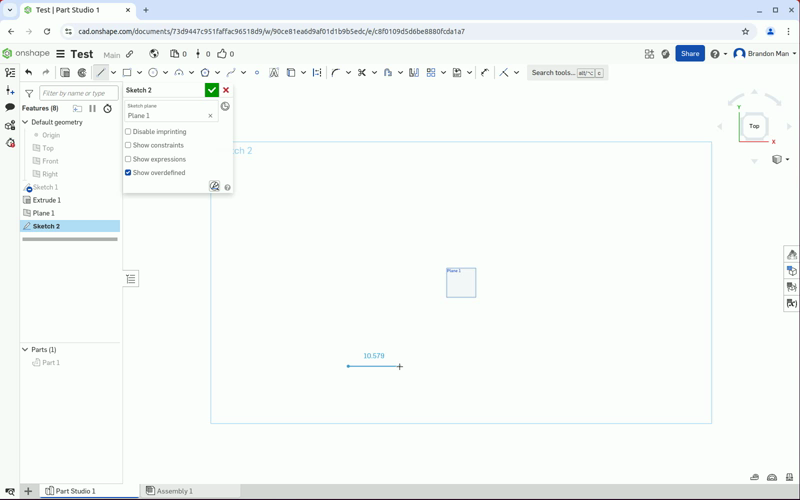
key_down(shift)
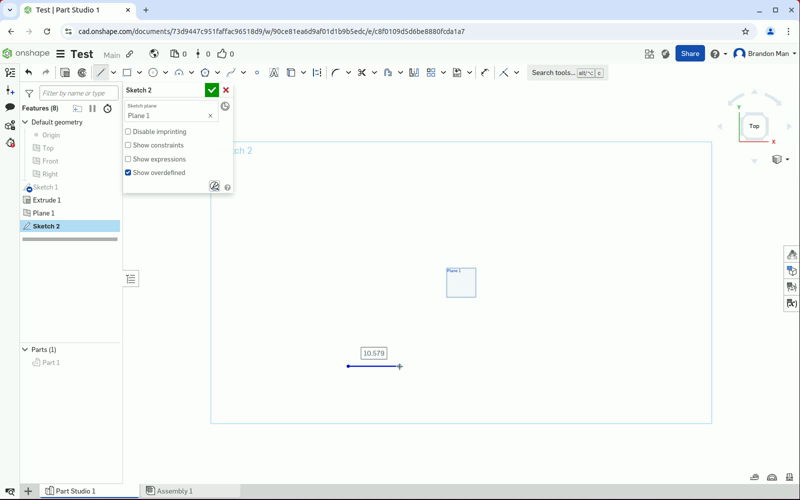
mouse_move(399, 302)
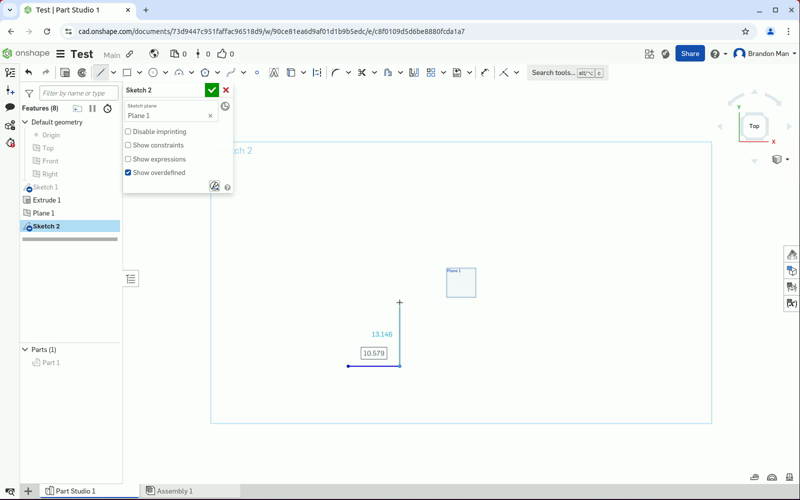
click(399, 302)
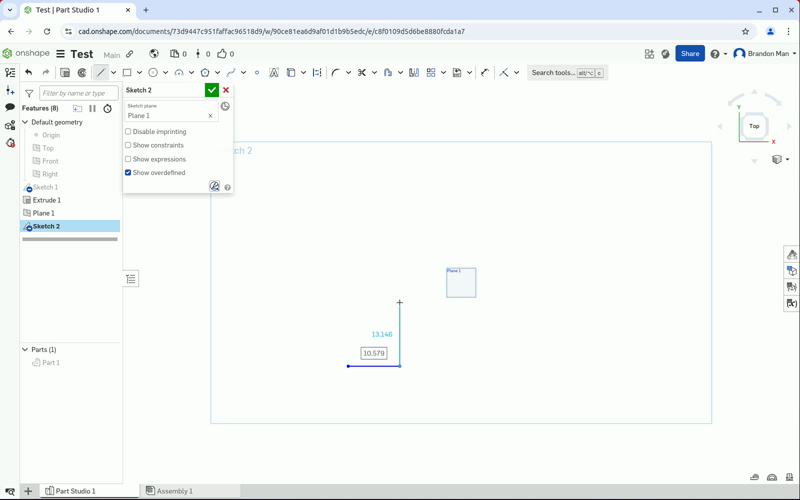
key_up(shift)
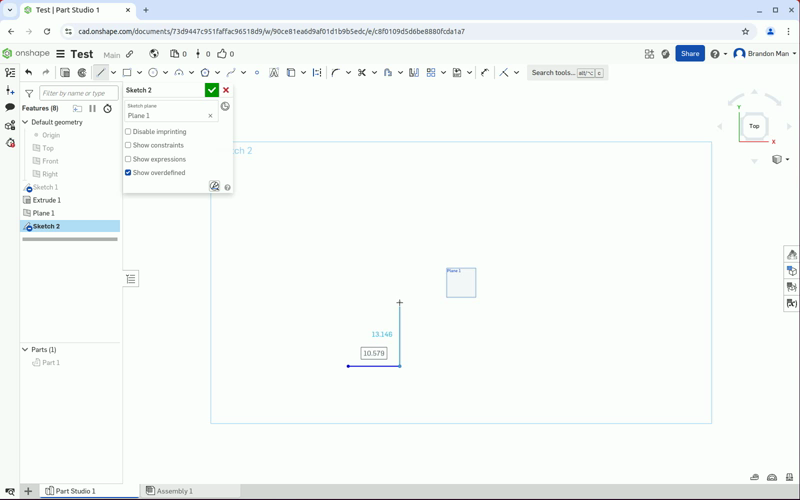
key_down(shift)
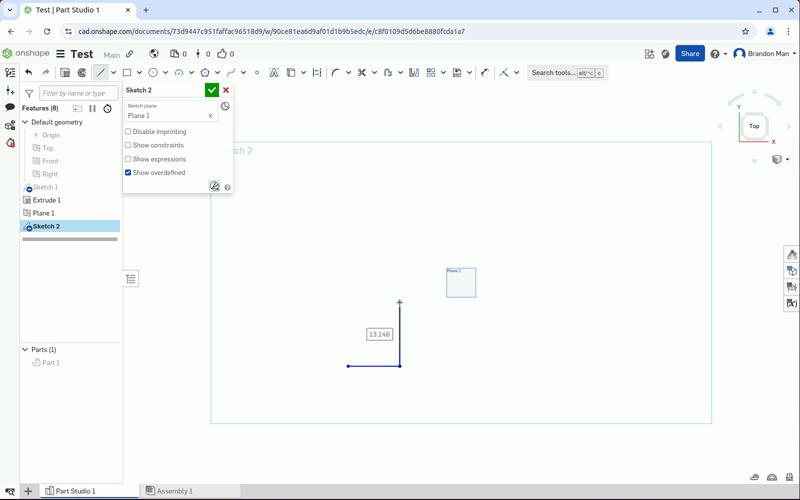
mouse_move(429, 302)
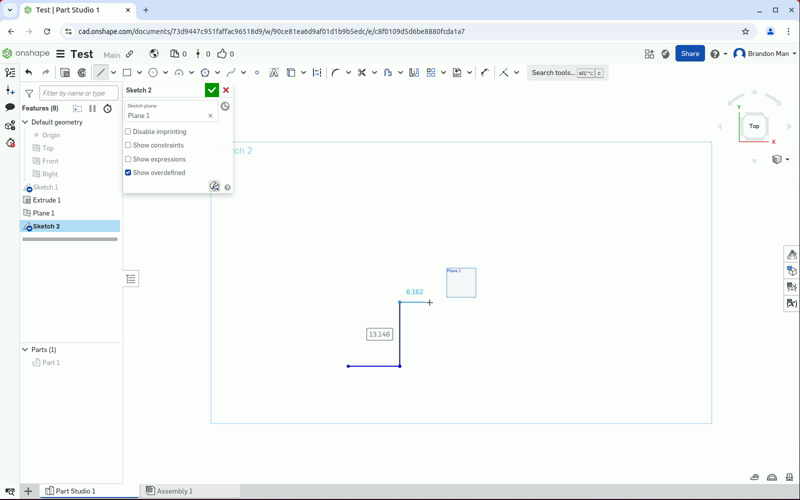
mouse_move(348, 302)
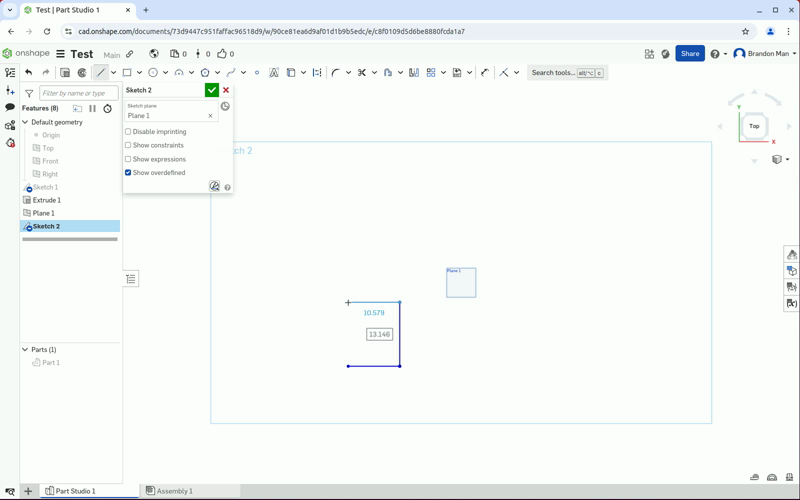
click(348, 302)
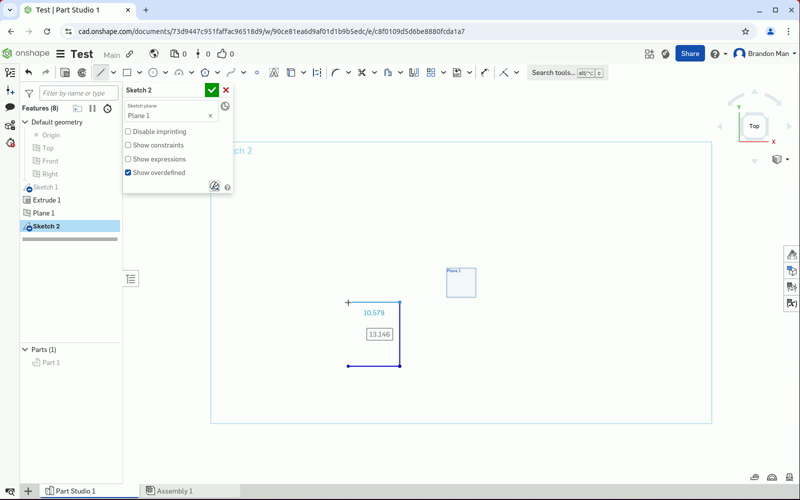
key_up(shift)
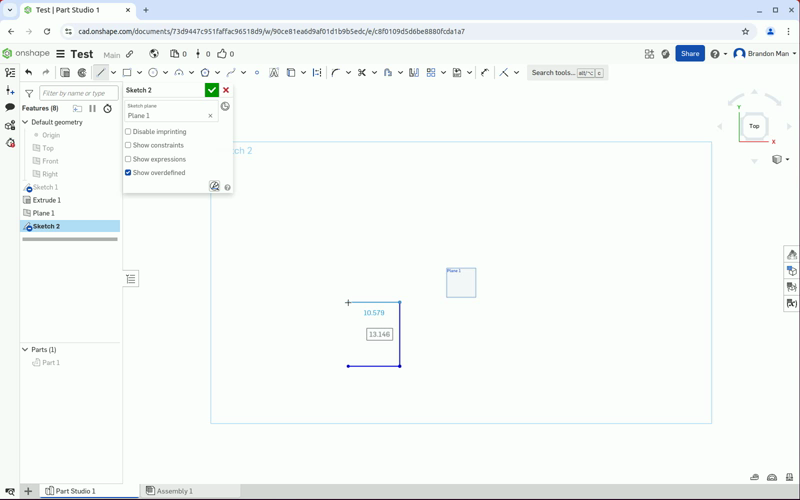
key_down(shift)
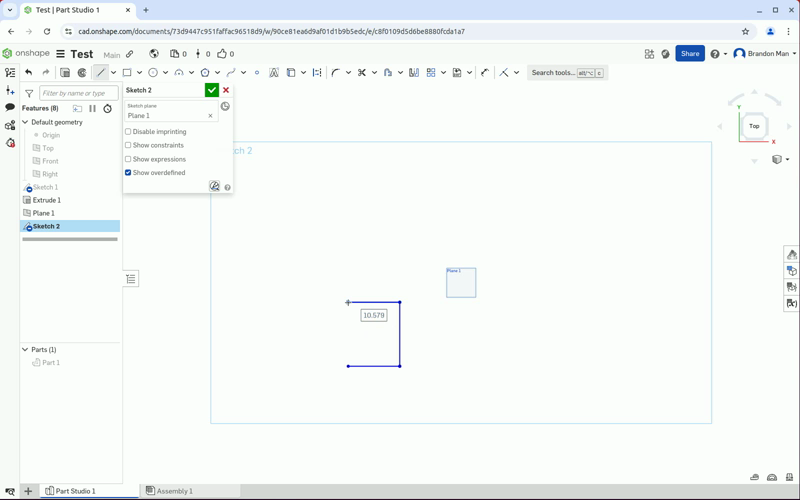
mouse_move(348, 366)
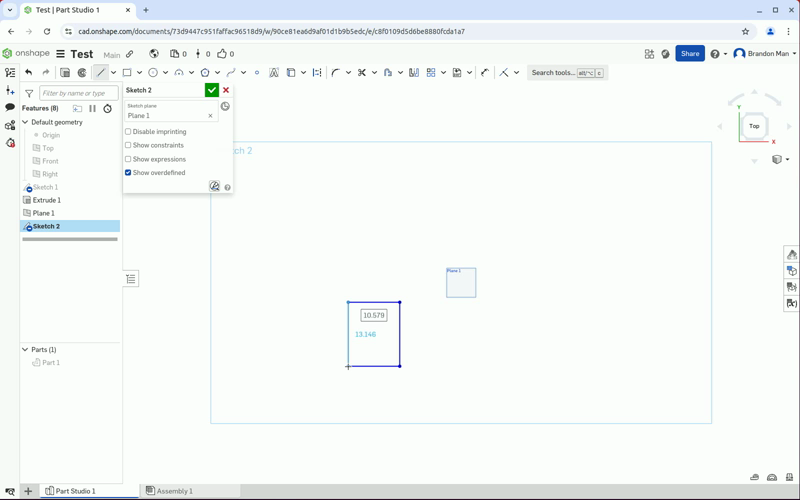
key_up(shift)
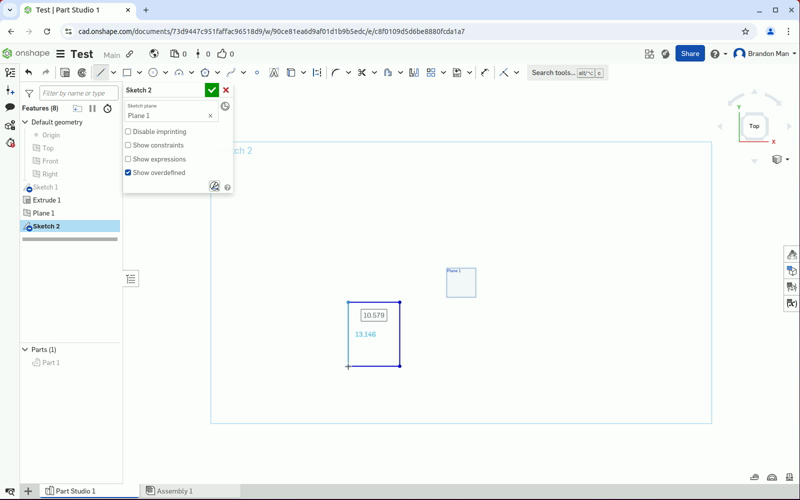
click(348, 366)
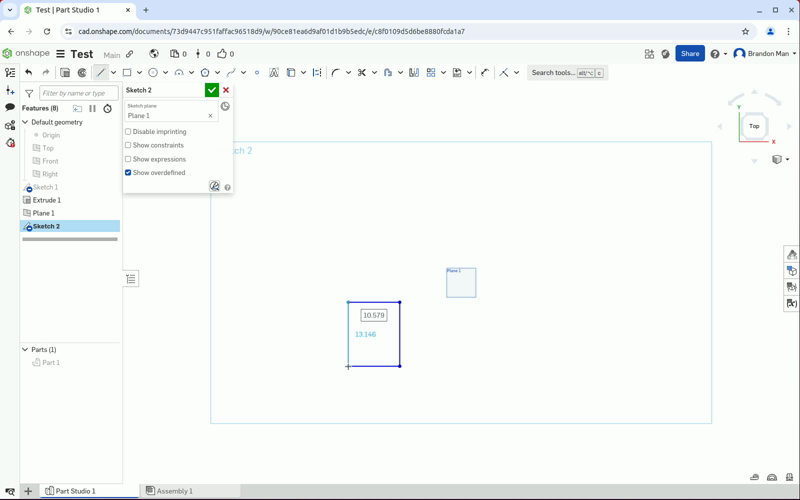
key(esc)
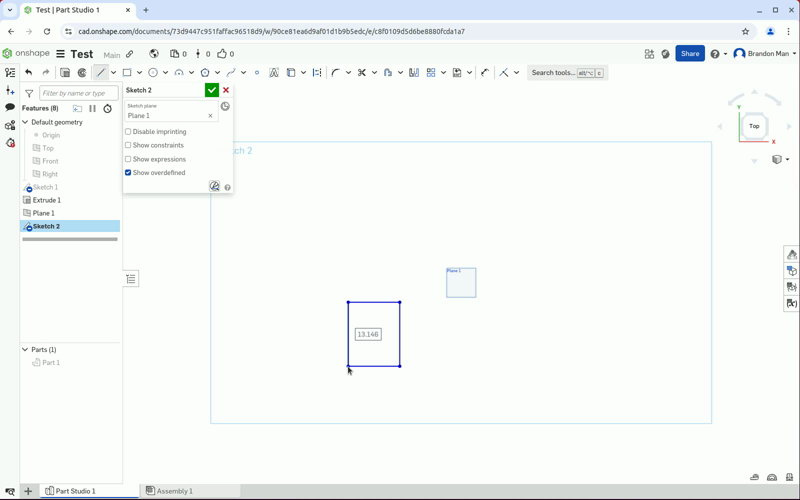
mouse_move(377, 313)
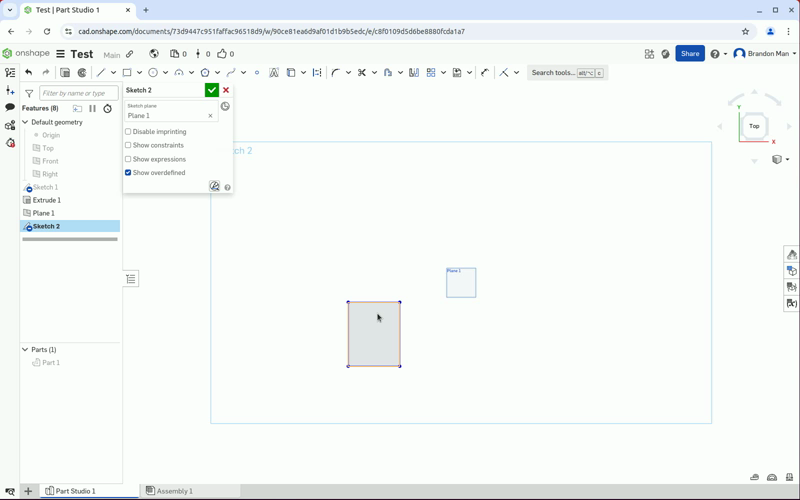
click(377, 313)
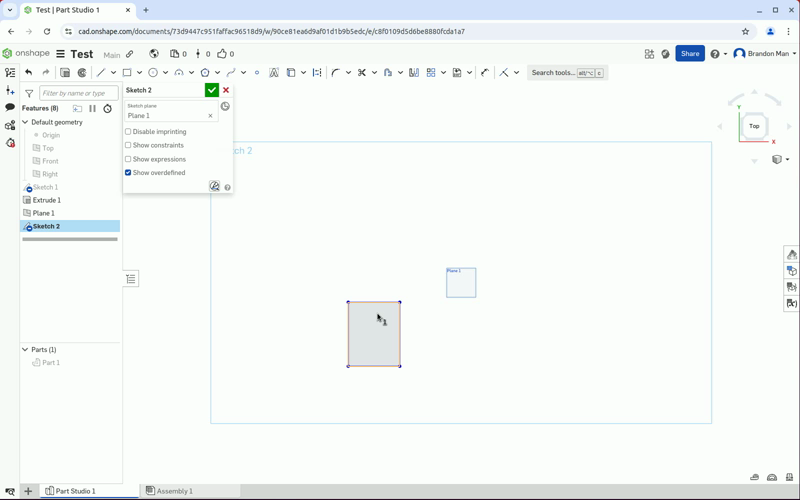
mouse_move(73, 352)
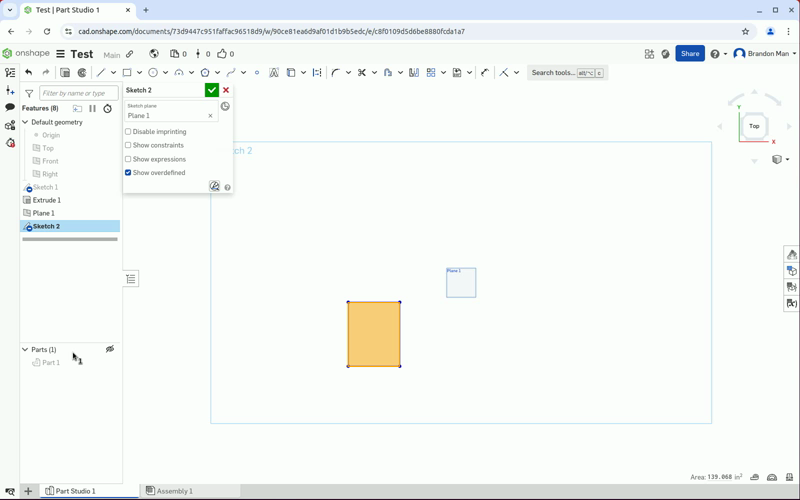
key(shift+y)
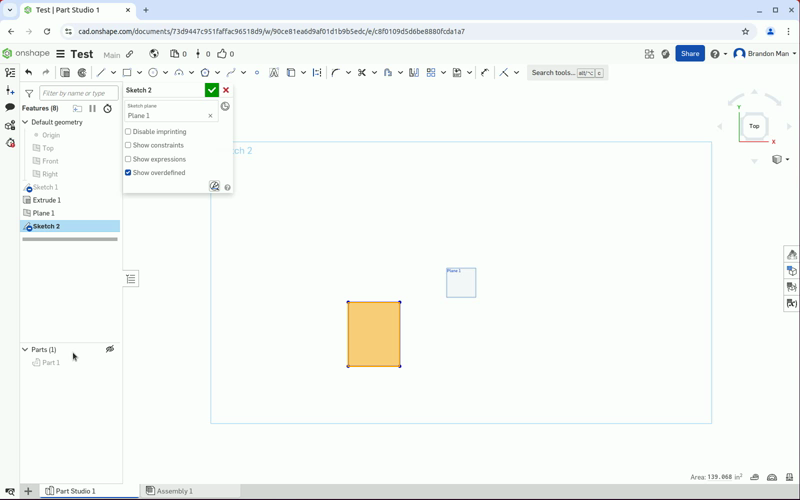
key(shift+e)
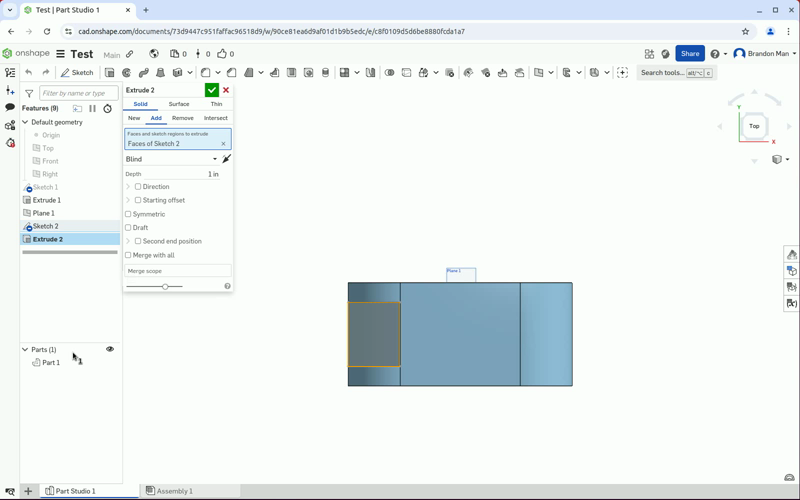
mouse_move(143, 106)
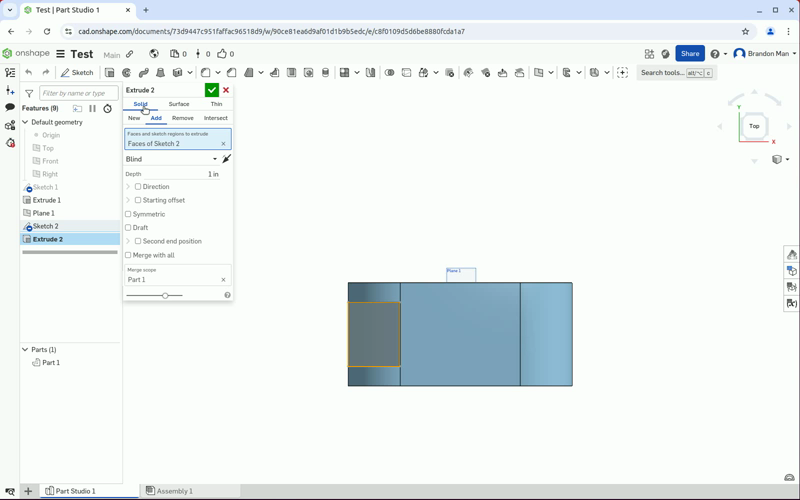
click(143, 106)
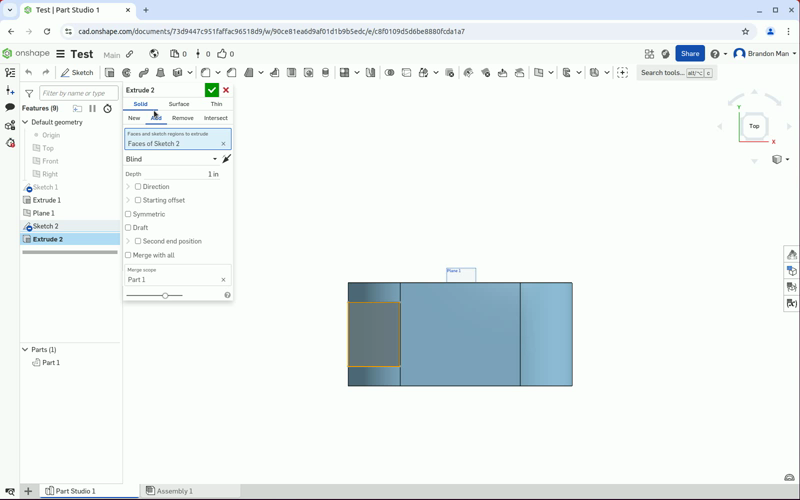
mouse_move(186, 120)
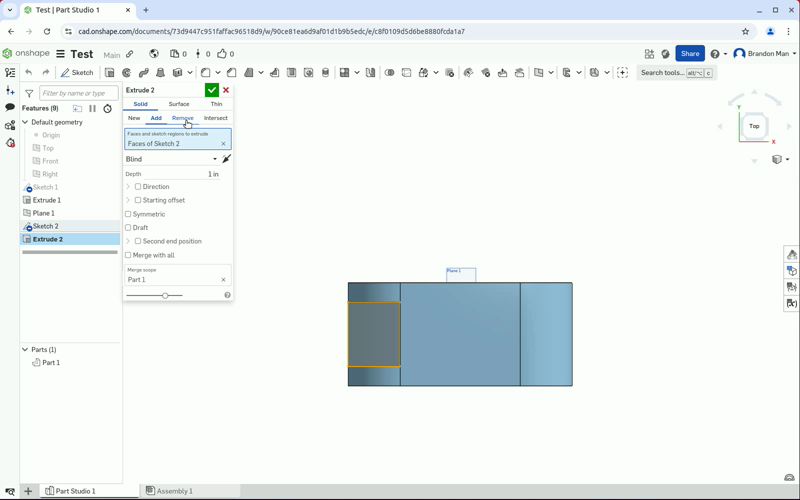
click(186, 120)
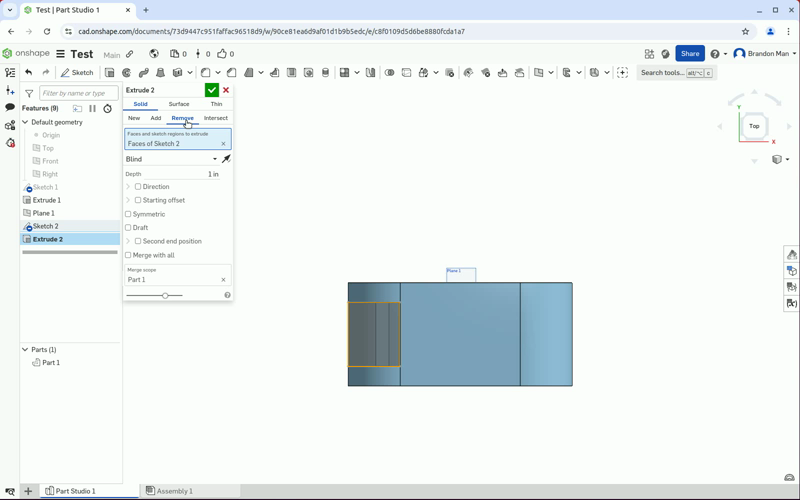
key(tab, 4)
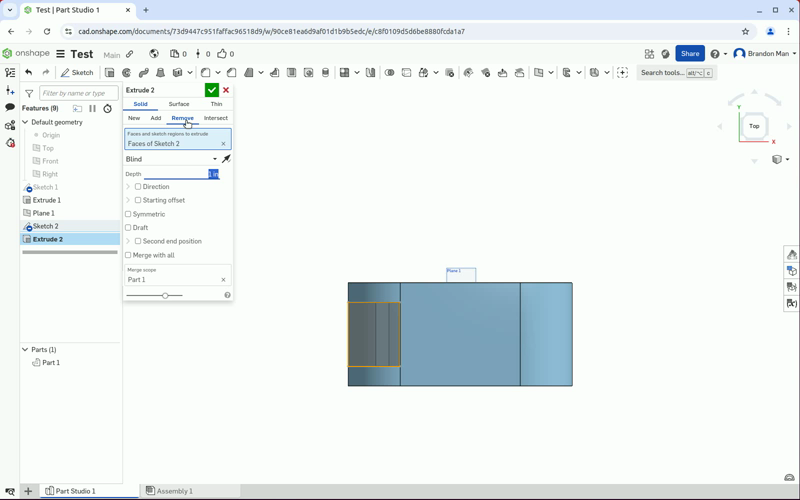
text(4.092)
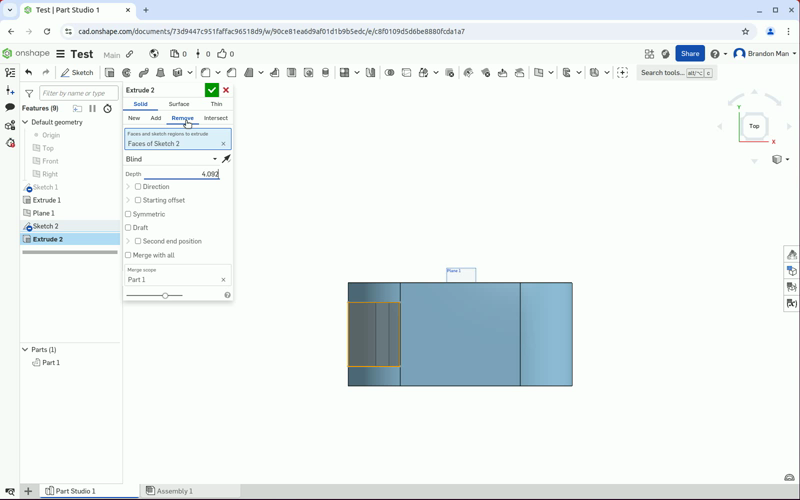
key(tab, 6)
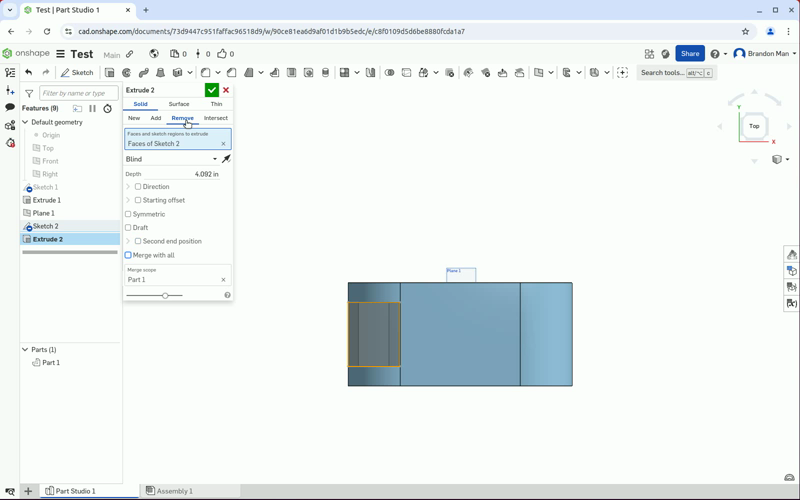
key(space)
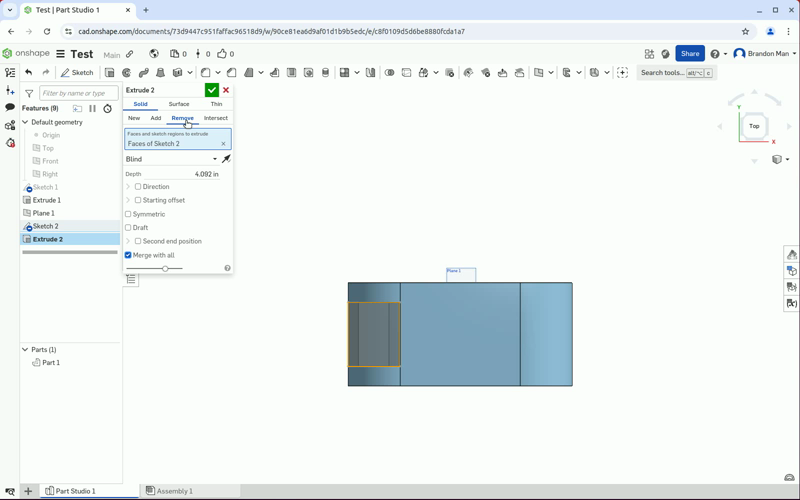
key(enter)
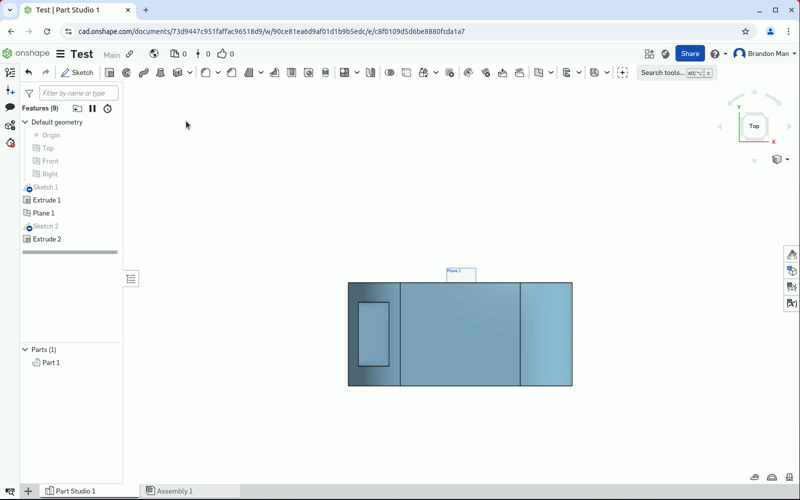
key(shift+h)
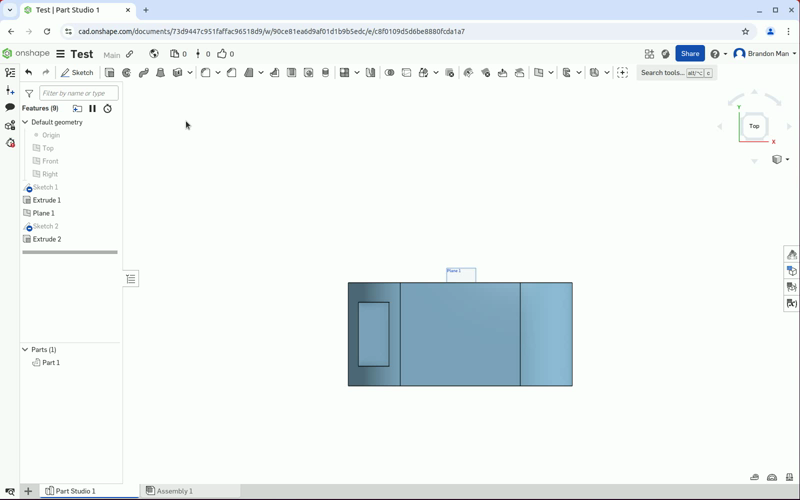
key(shift+h)
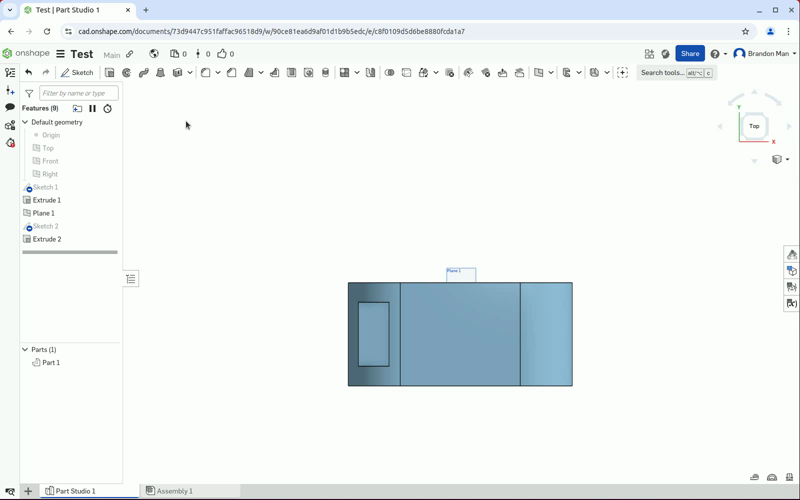
mouse_move(73, 189)
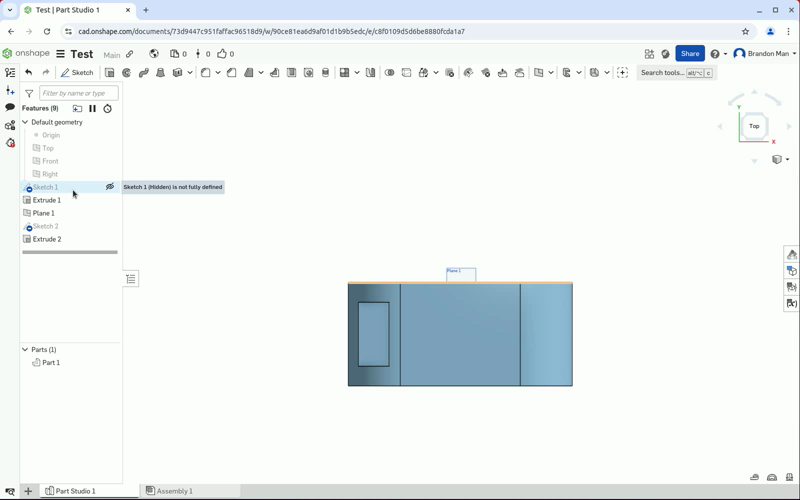
click(73, 189)
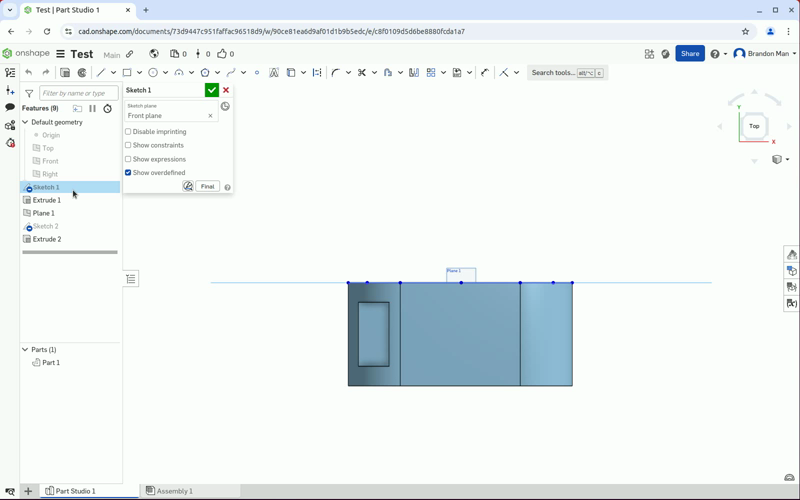
mouse_move(229, 92)
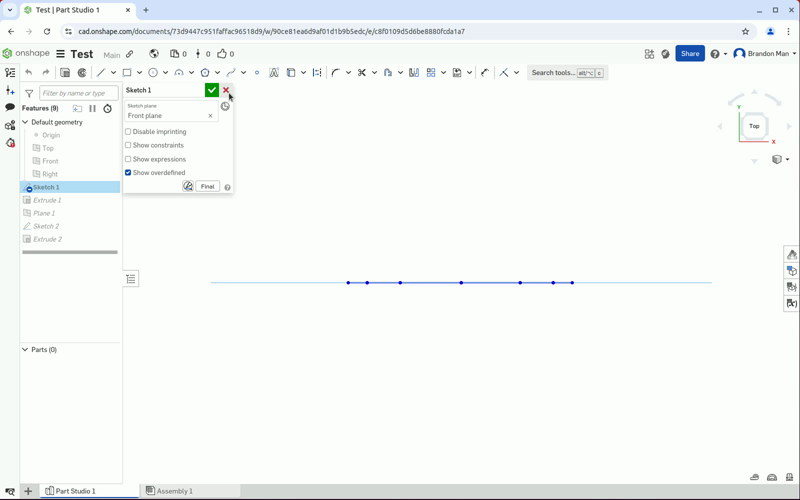
click(229, 92)
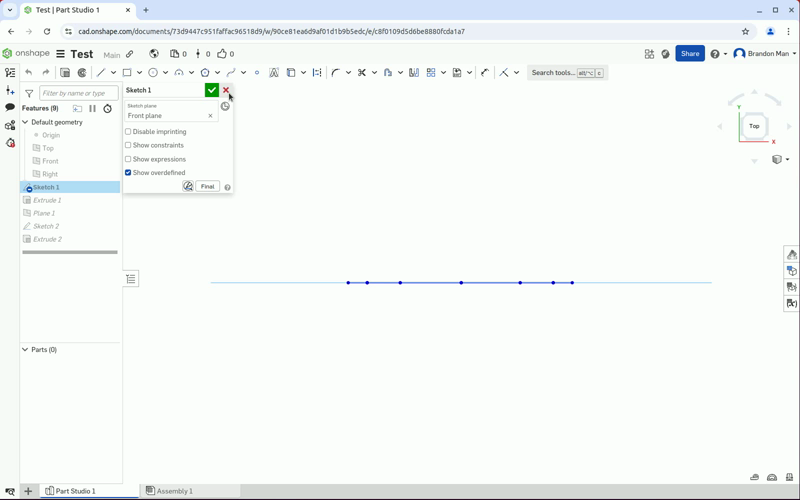
key(shift+s)
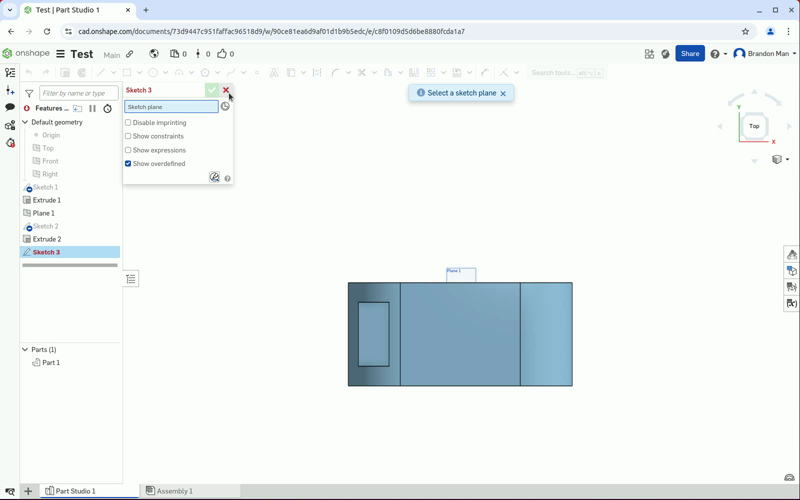
mouse_move(73, 215)
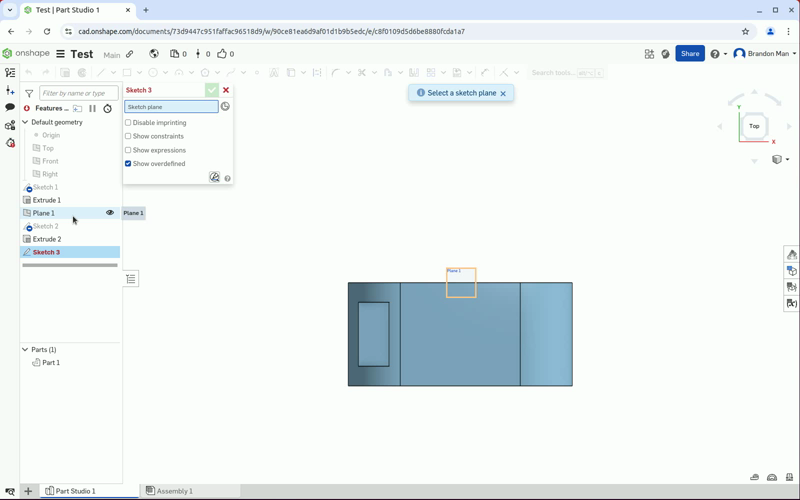
click(73, 215)
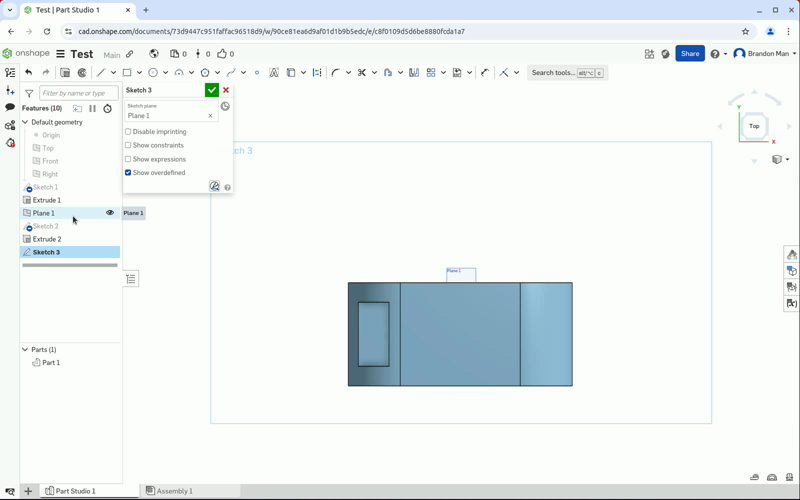
mouse_move(73, 352)
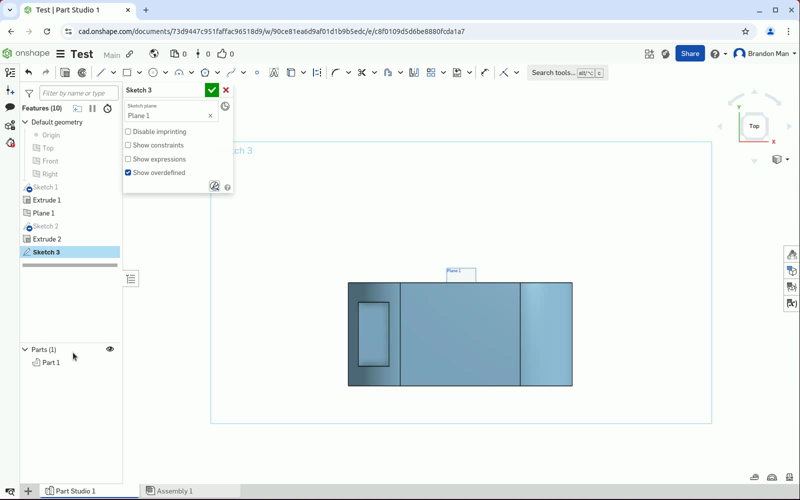
key(y)
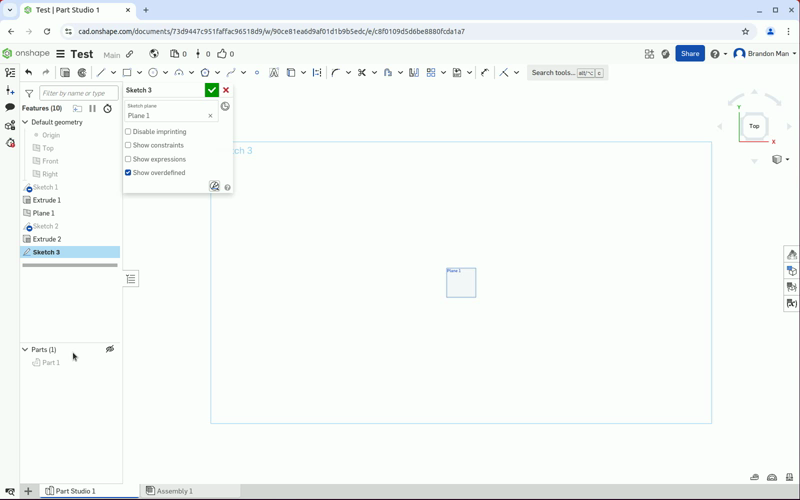
key(l)
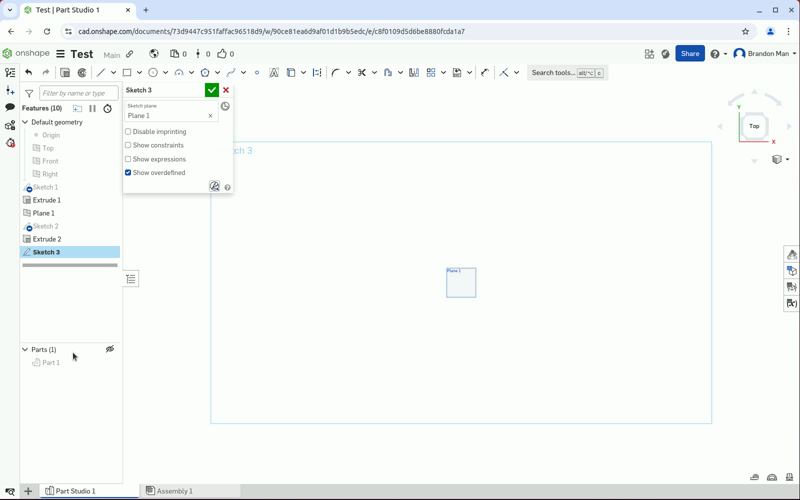
key_down(shift)
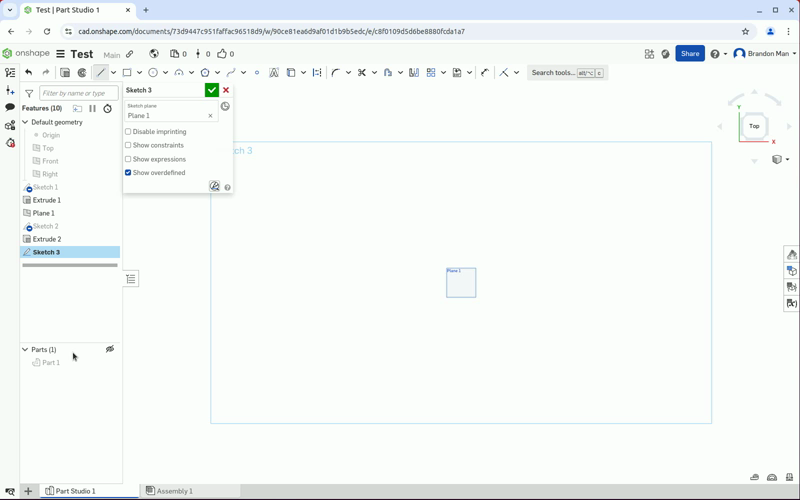
mouse_move(521, 366)
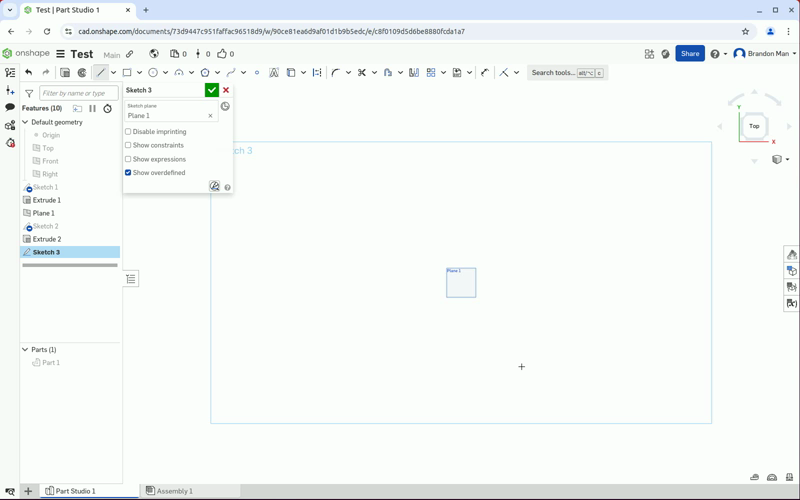
click(521, 366)
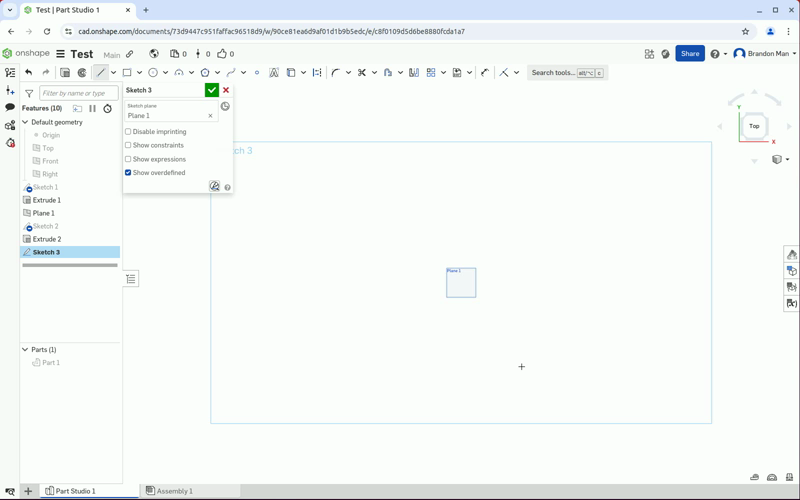
key_up(shift)
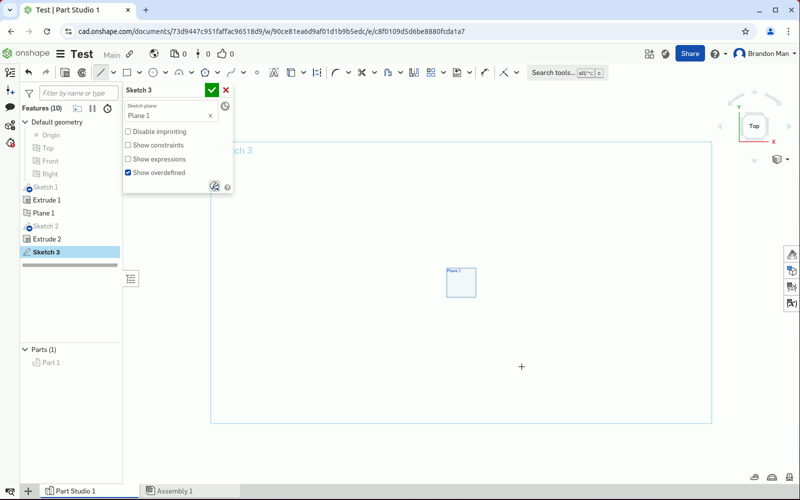
key_down(shift)
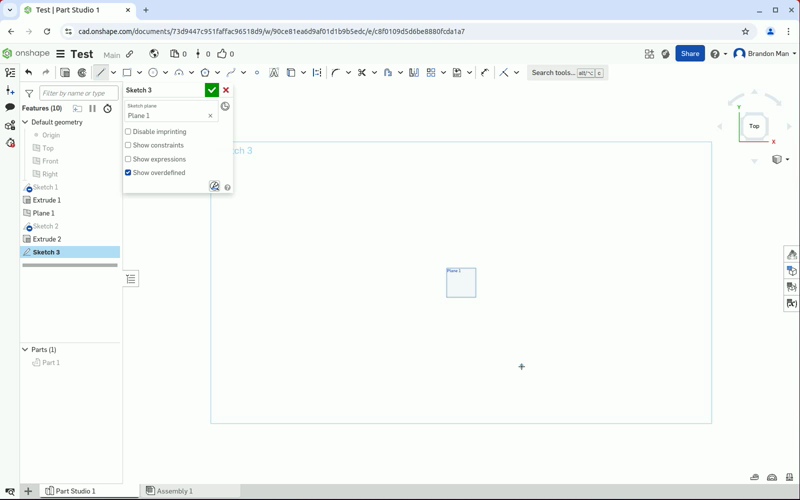
mouse_move(551, 366)
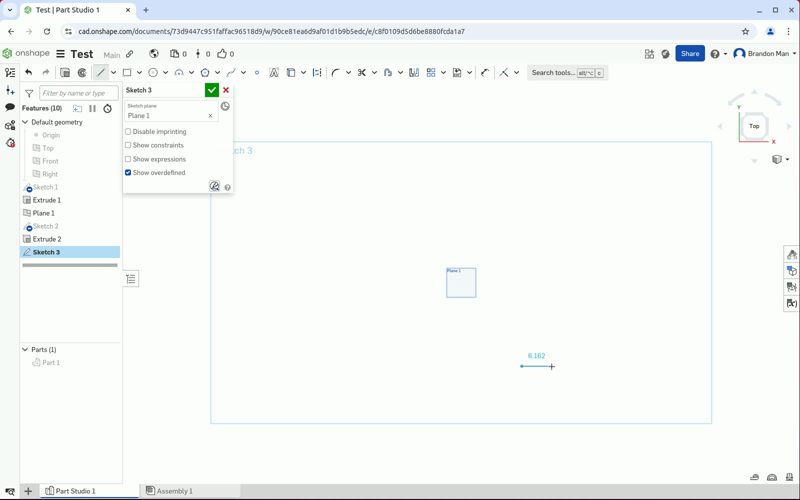
mouse_move(573, 366)
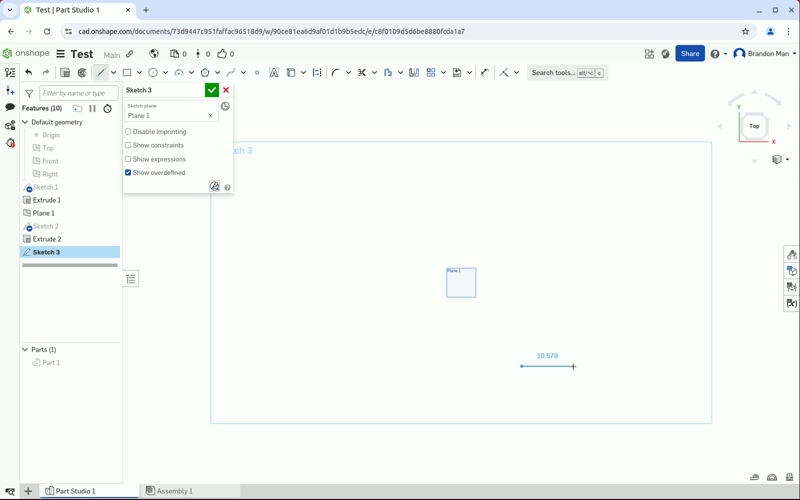
click(573, 366)
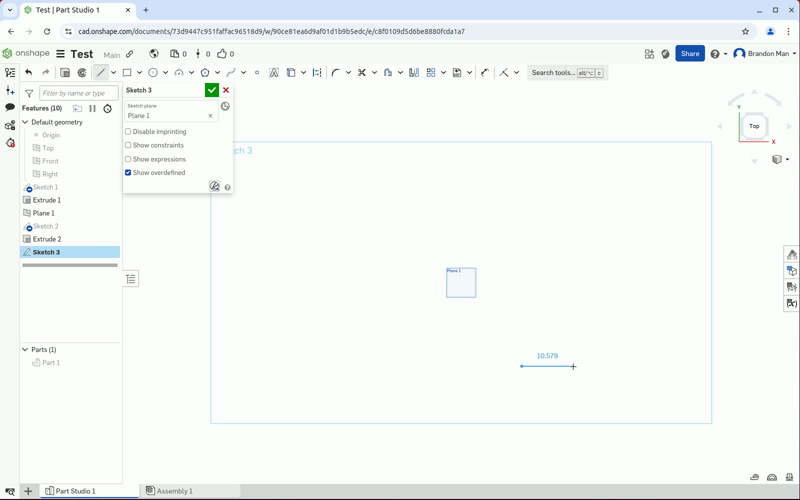
key_up(shift)
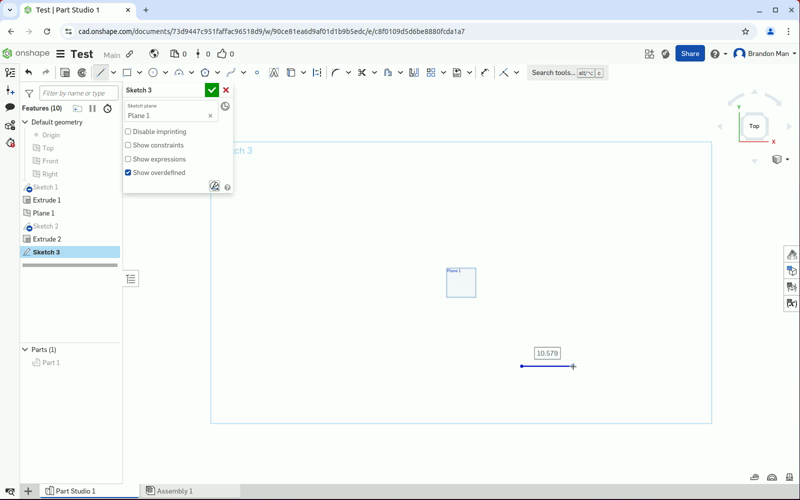
key_down(shift)
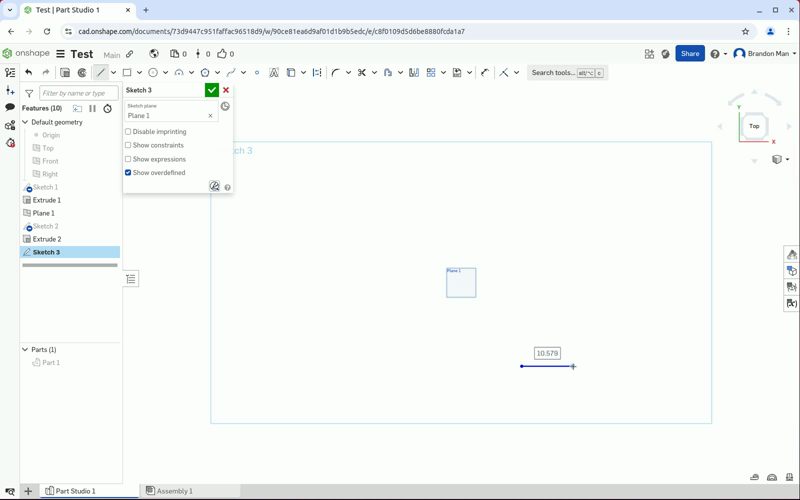
mouse_move(573, 302)
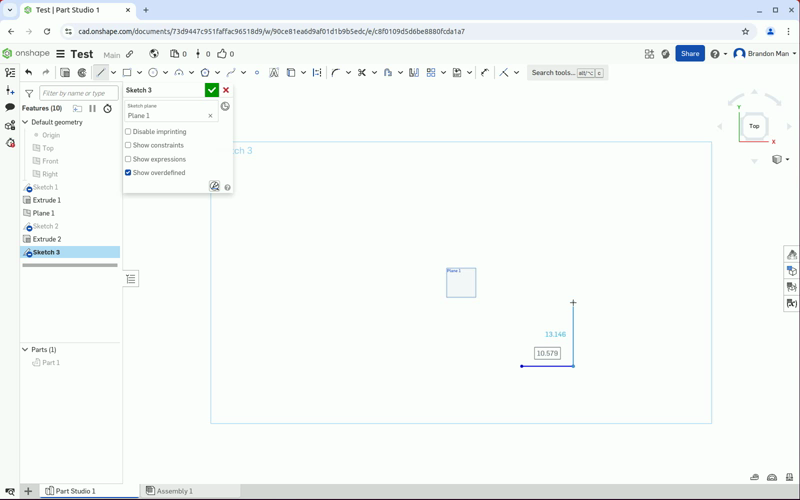
click(573, 302)
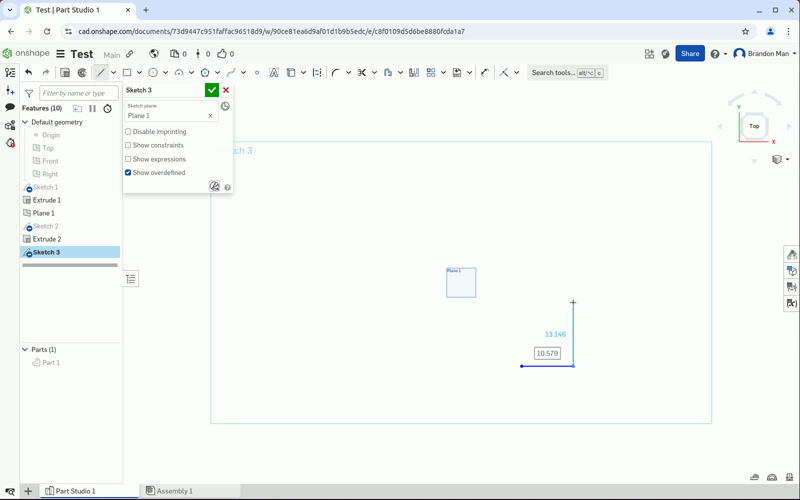
key_up(shift)
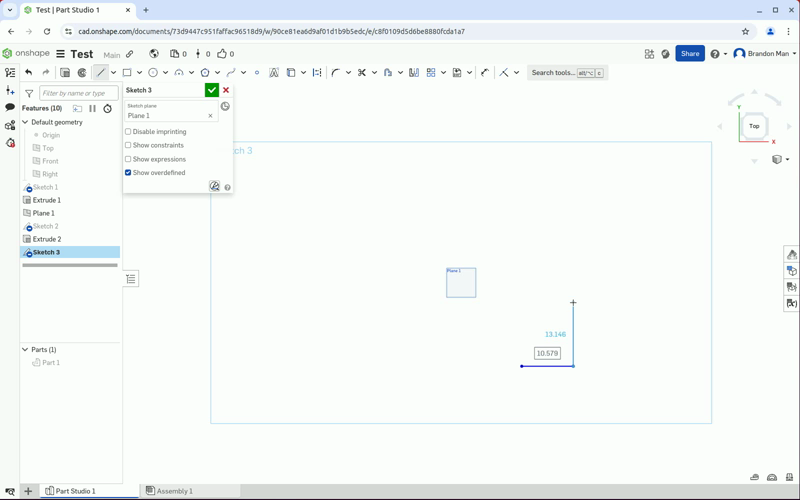
key_down(shift)
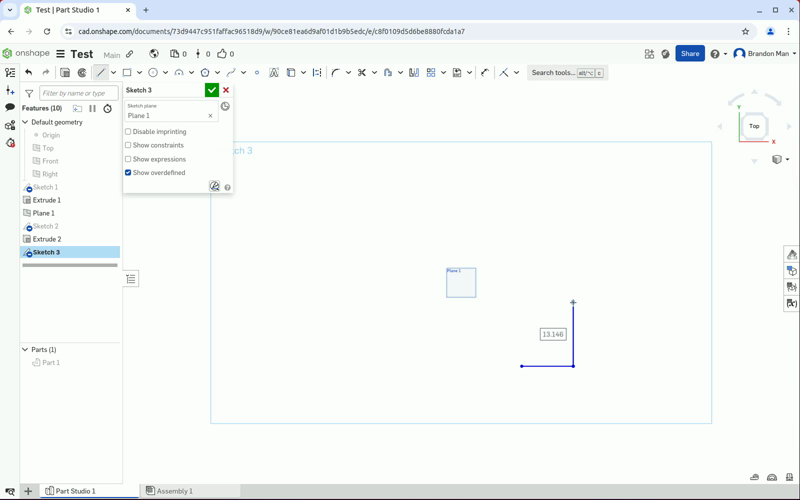
mouse_move(589, 302)
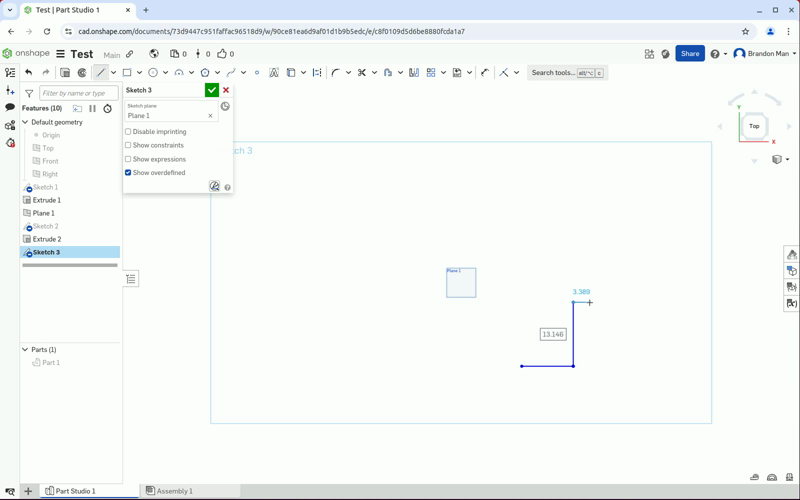
mouse_move(521, 302)
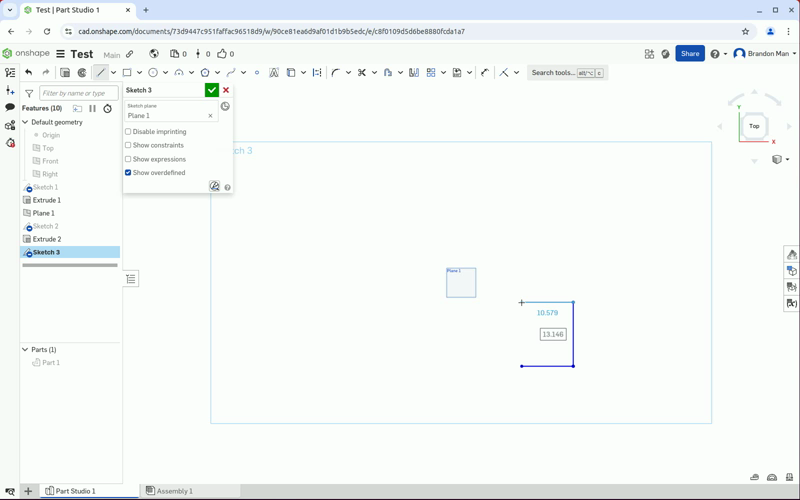
click(521, 302)
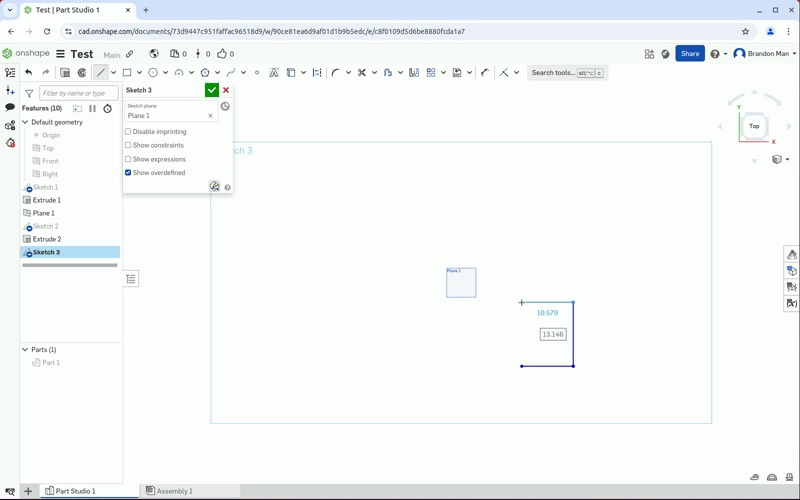
key_up(shift)
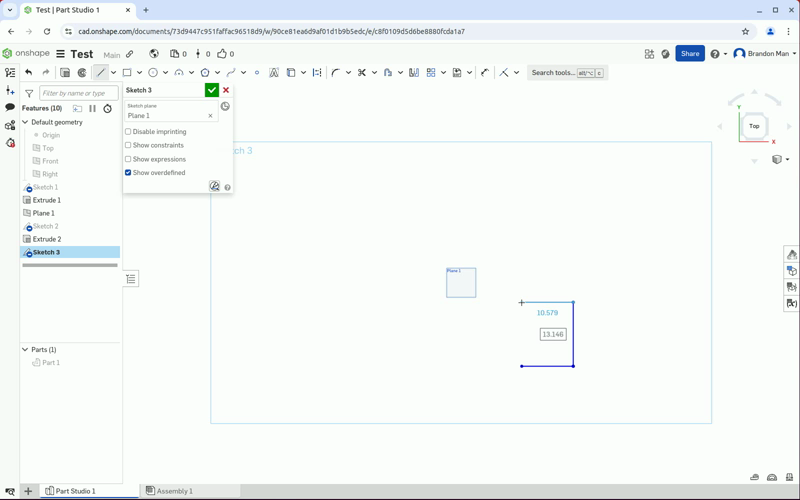
key_down(shift)
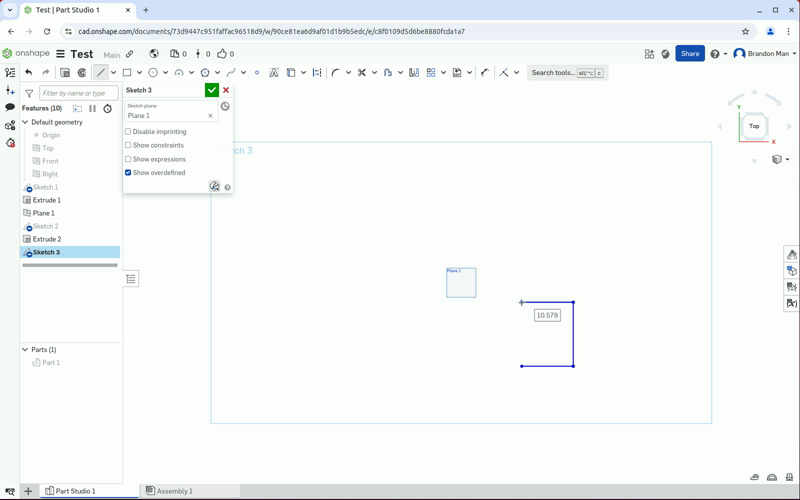
mouse_move(521, 366)
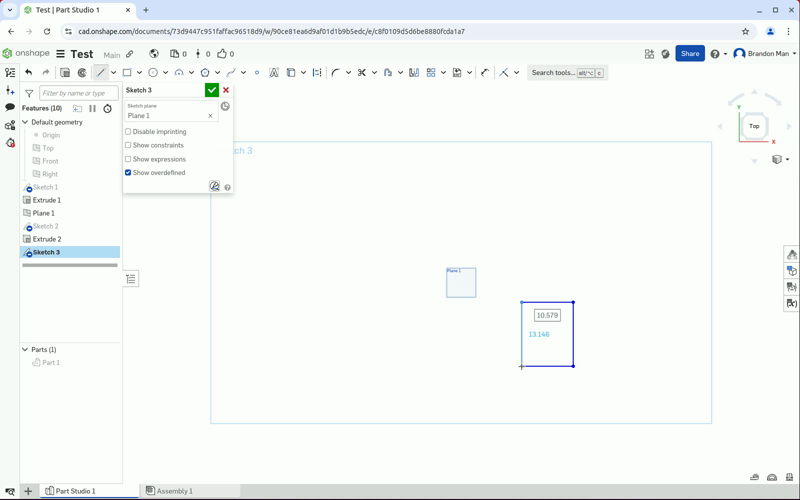
key_up(shift)
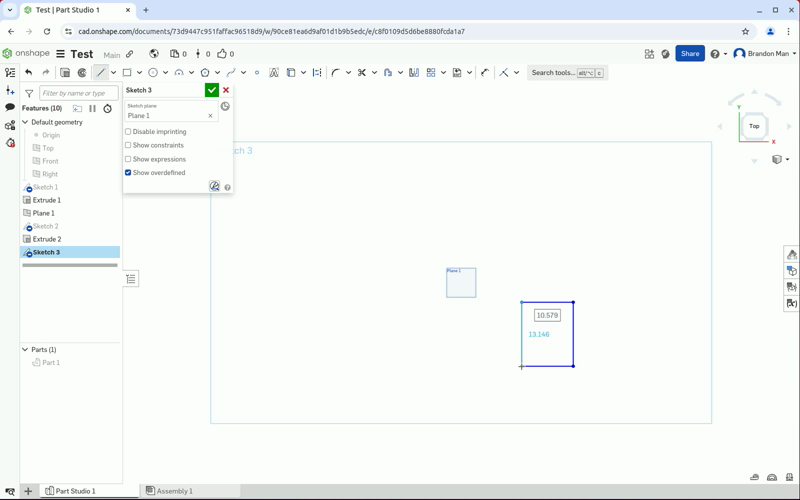
click(521, 366)
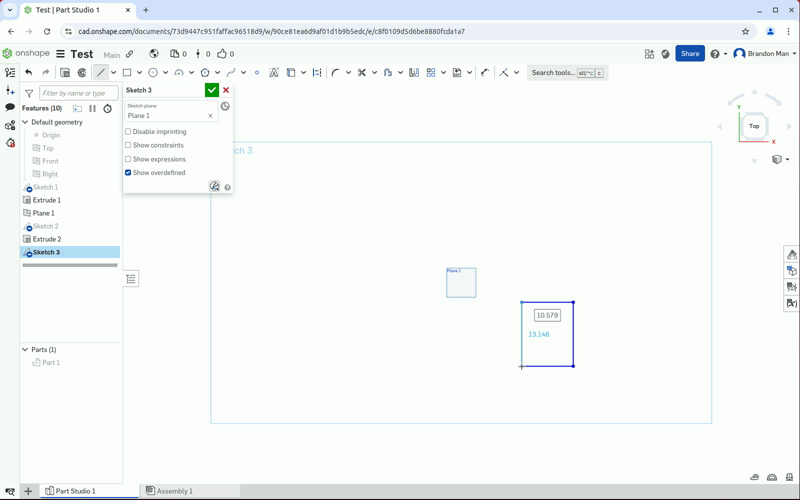
key(esc)
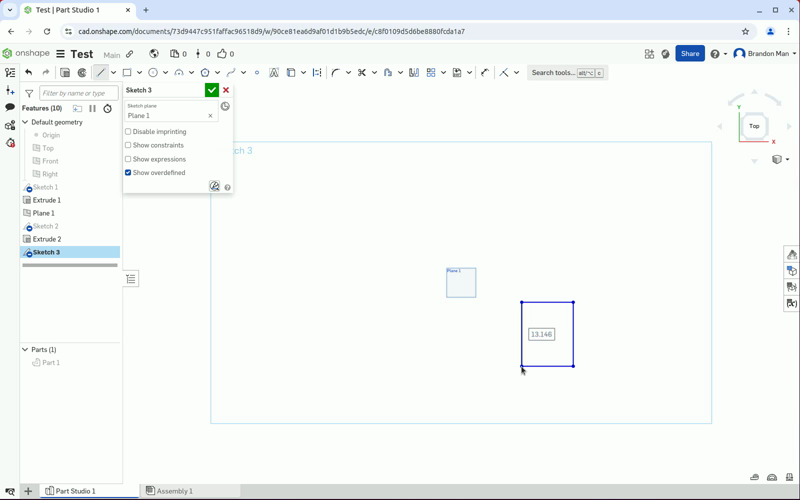
mouse_move(526, 354)
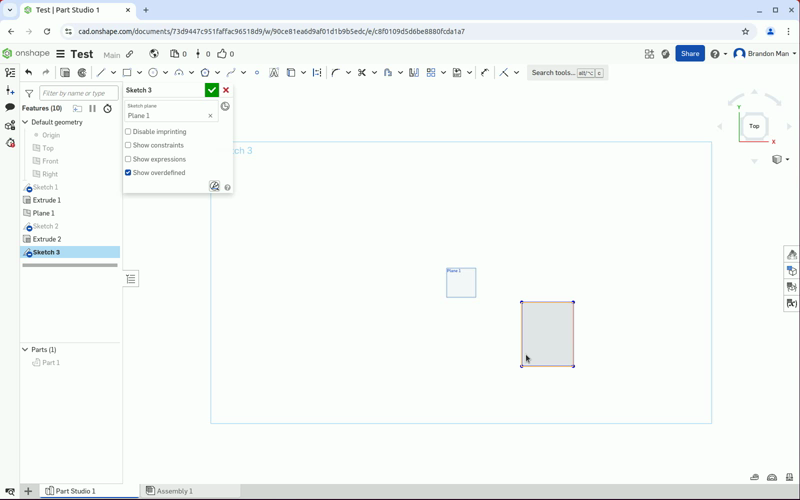
click(526, 354)
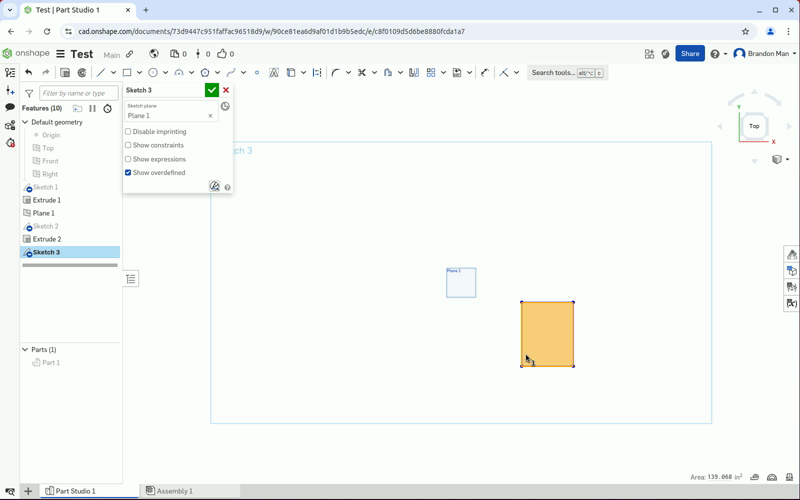
mouse_move(73, 352)
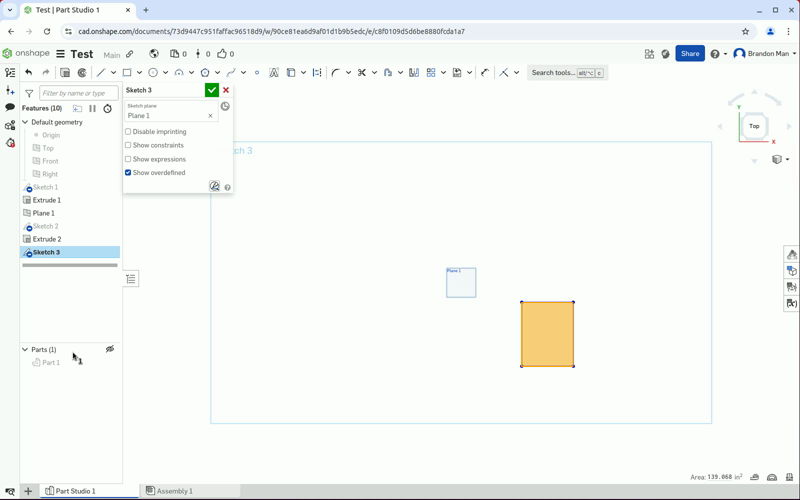
key(shift+y)
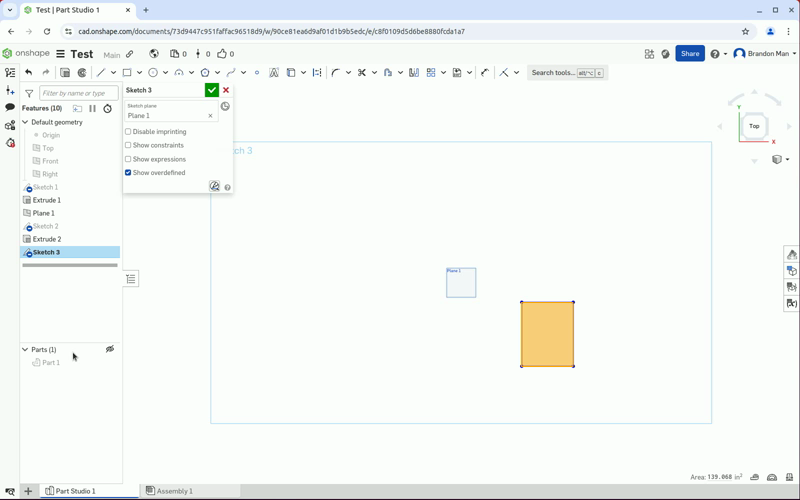
key(shift+e)
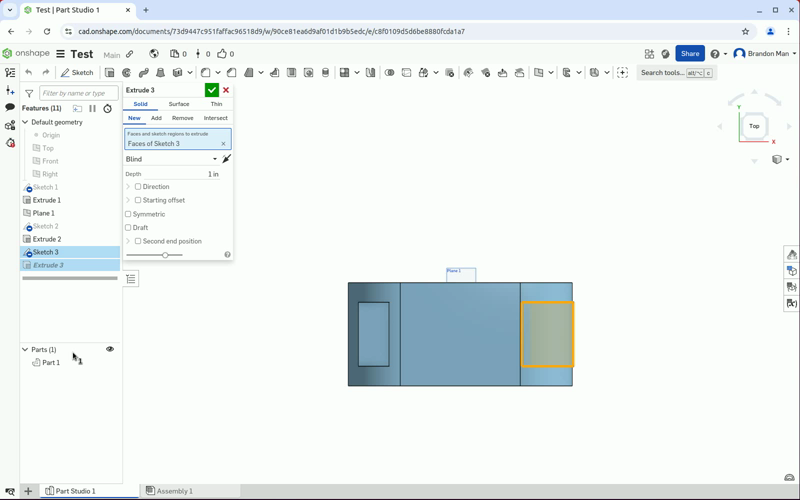
mouse_move(143, 106)
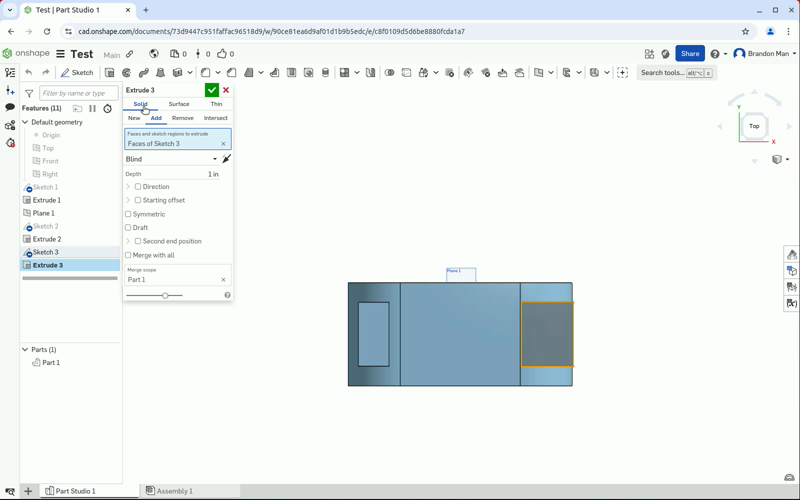
click(143, 106)
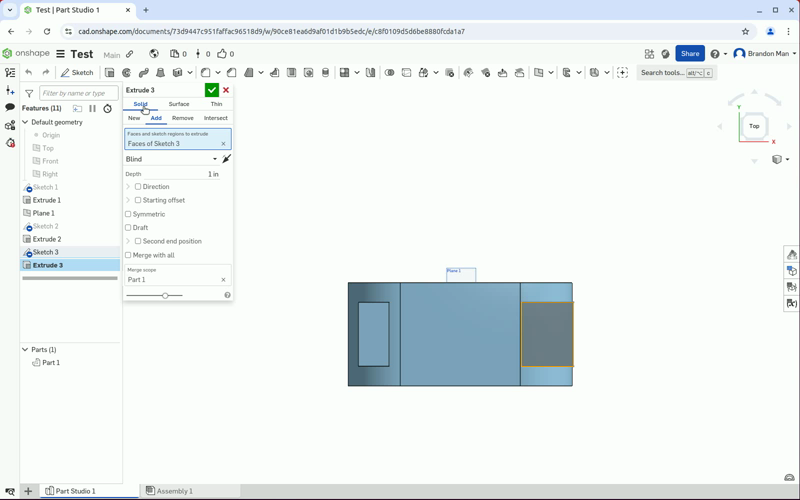
mouse_move(186, 120)
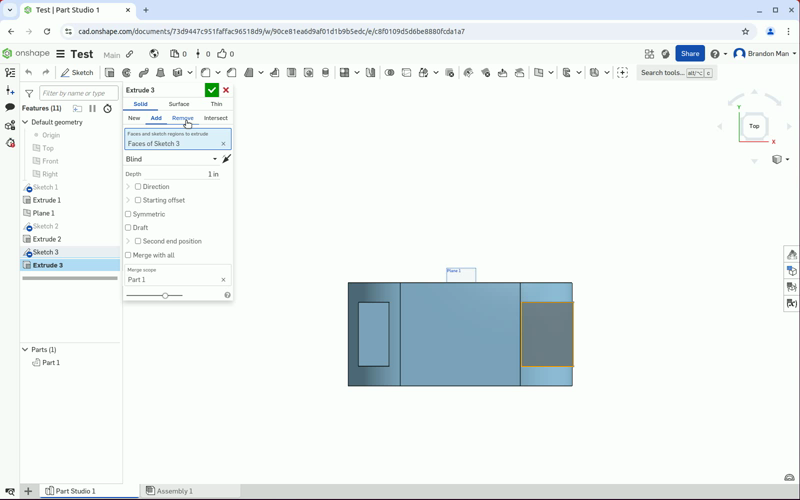
click(186, 120)
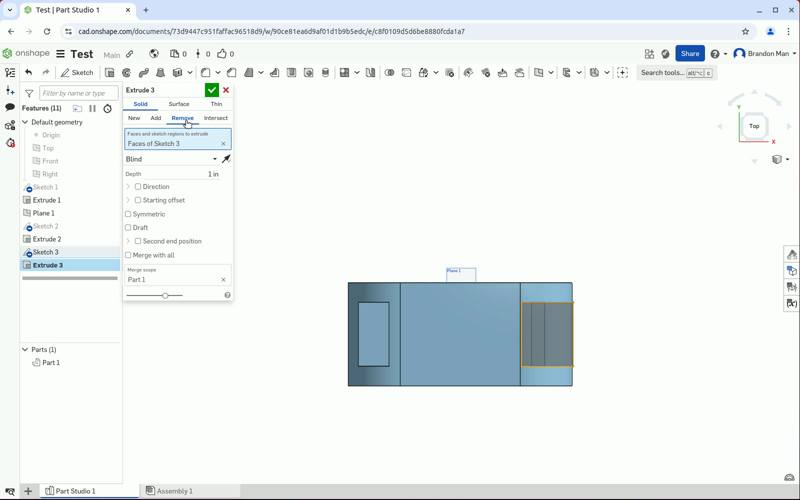
key(tab, 4)
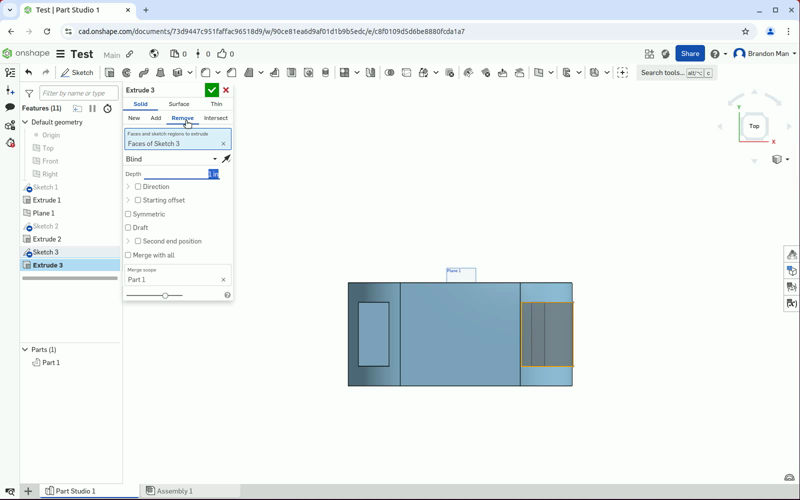
text(4.092)
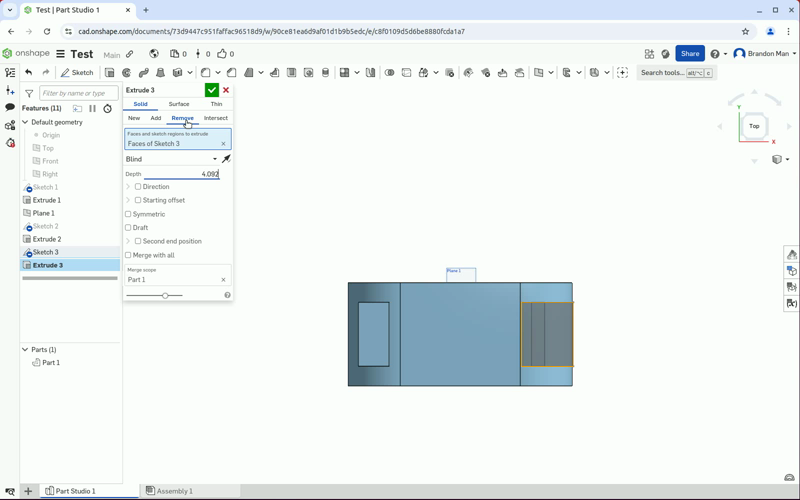
key(tab, 6)
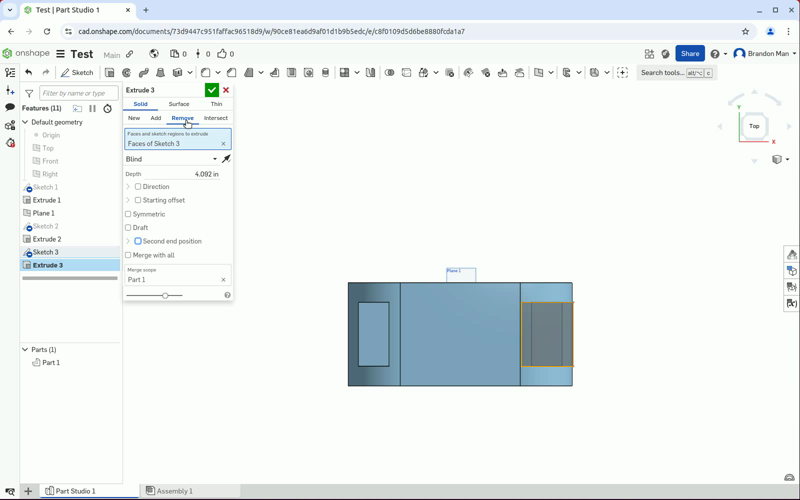
key(space)
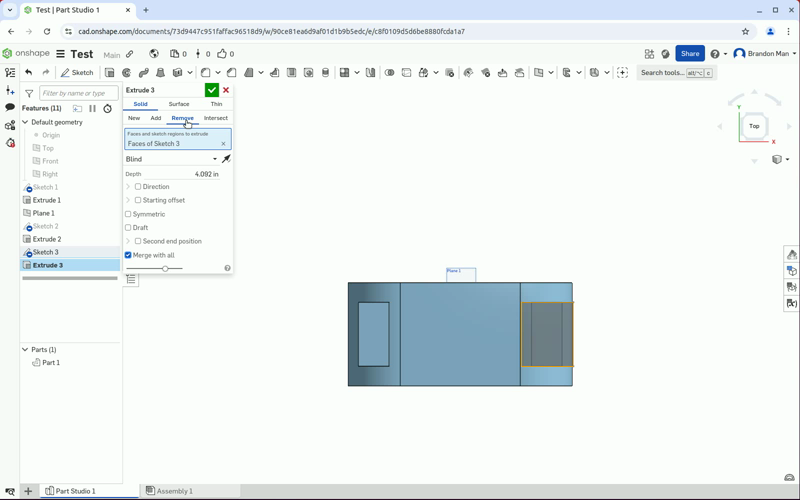
key(enter)
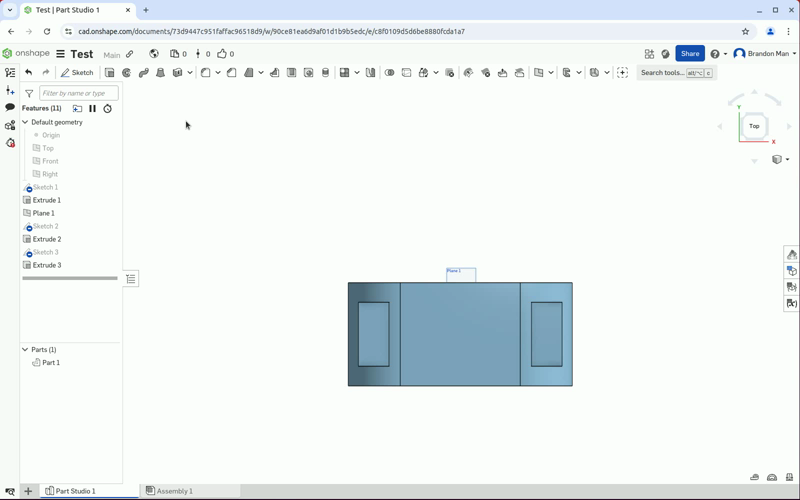
key(shift+h)
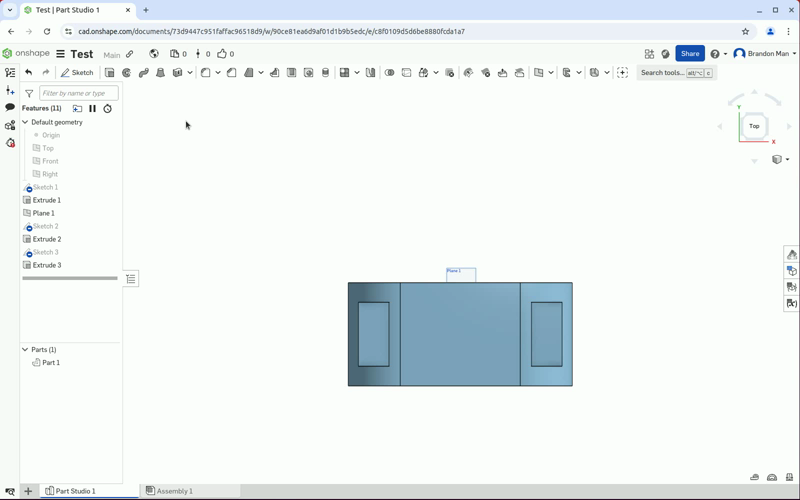
key(shift+h)
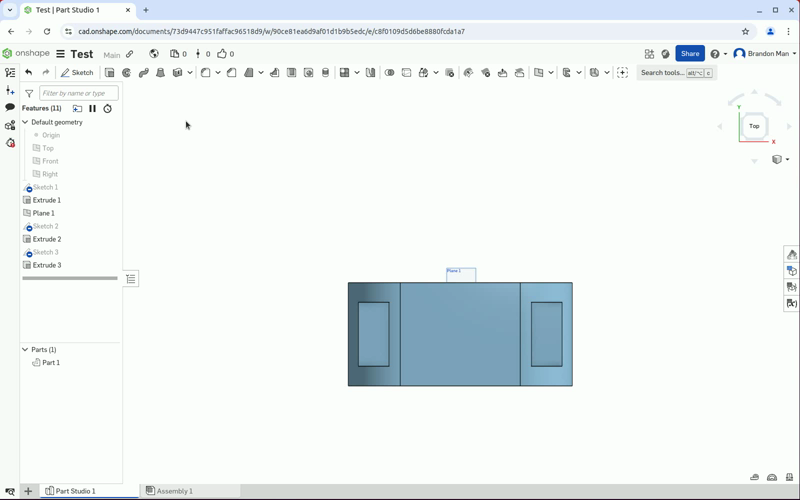
mouse_move(73, 189)
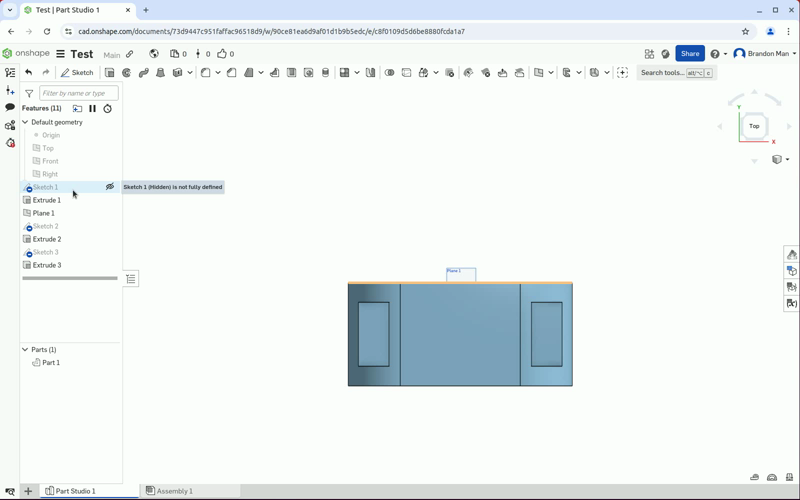
click(73, 189)
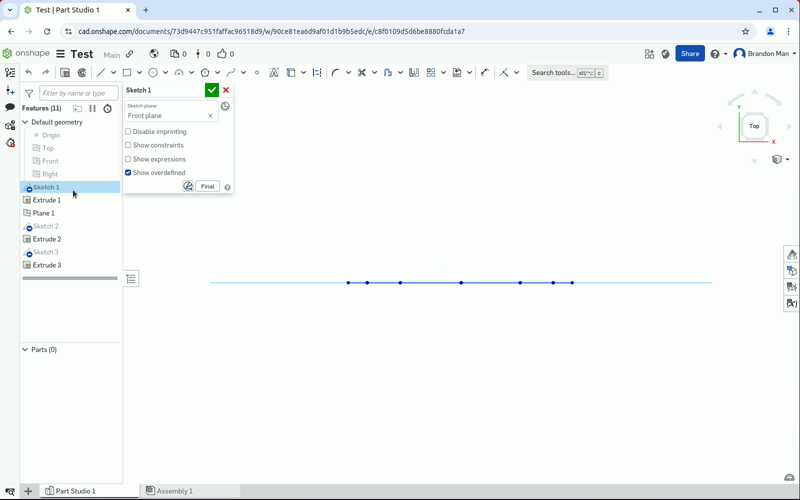
mouse_move(229, 92)
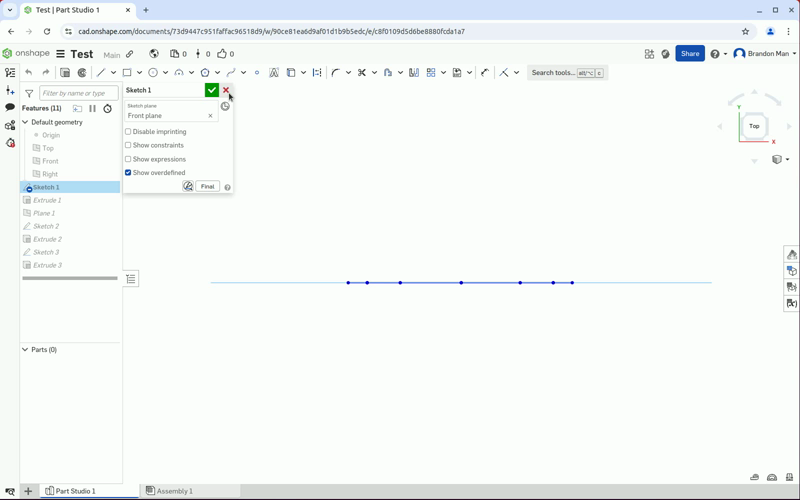
click(229, 92)
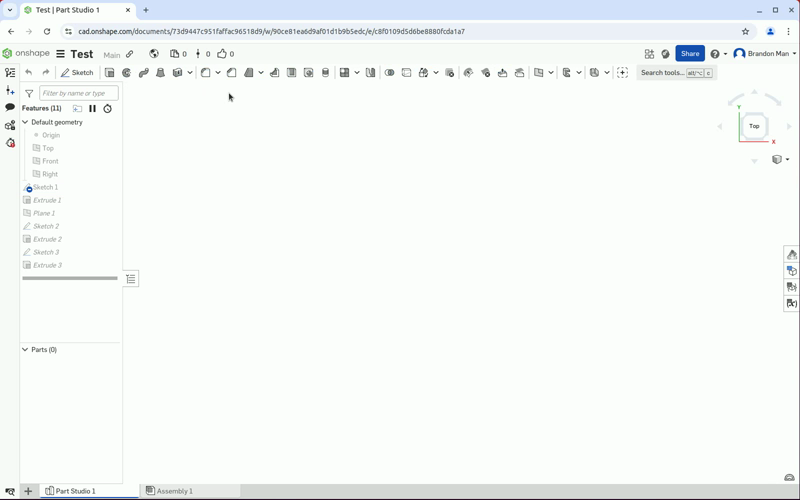
key(shift+s)
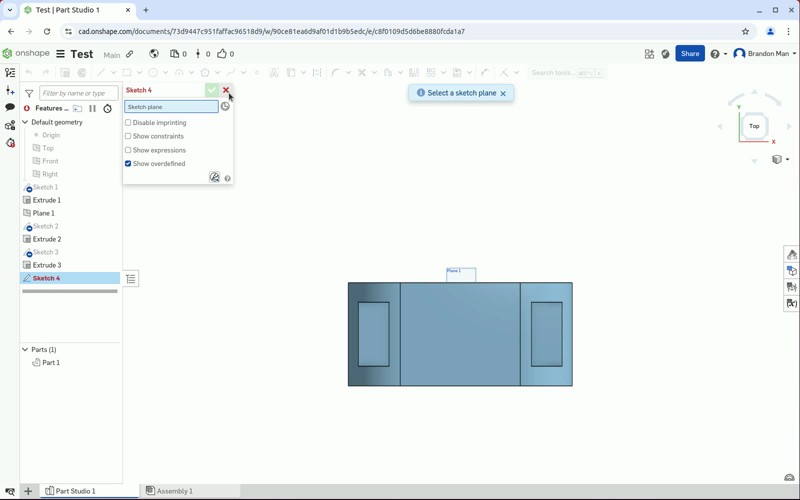
mouse_move(73, 215)
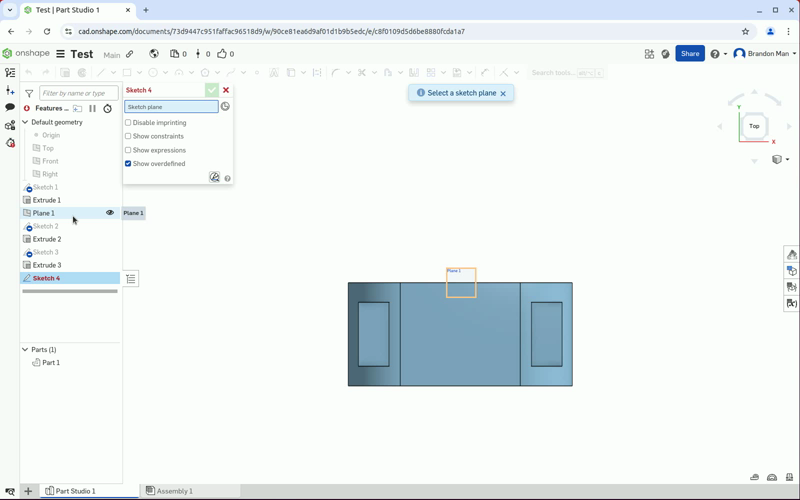
click(73, 215)
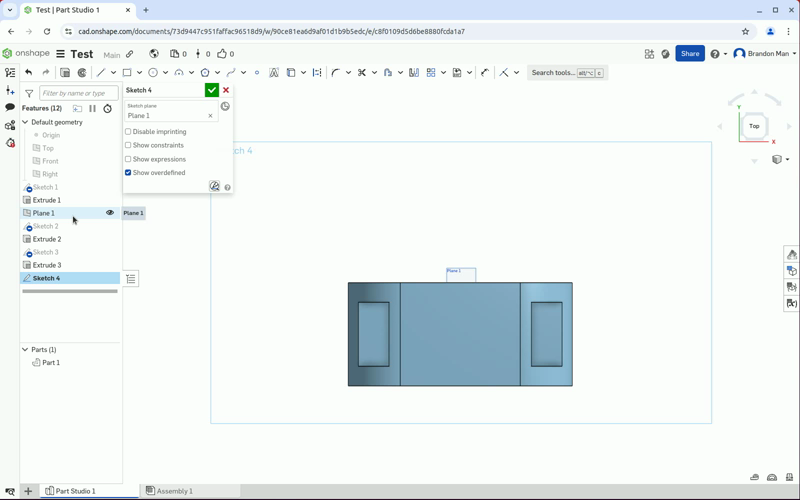
mouse_move(73, 352)
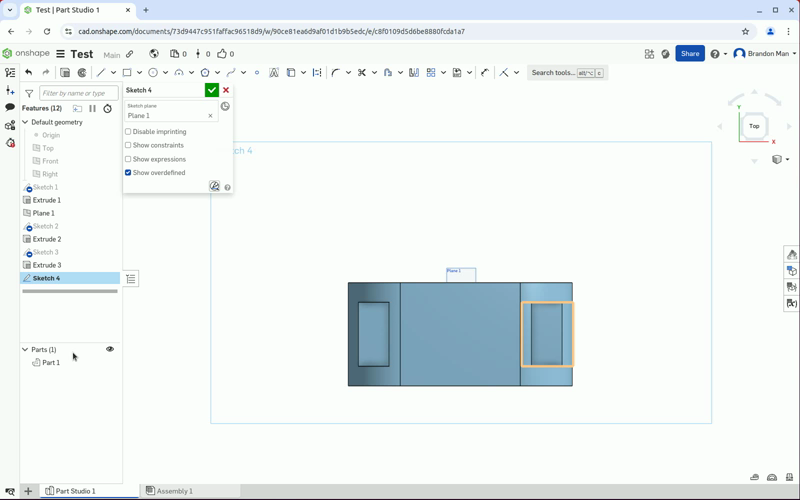
key(y)
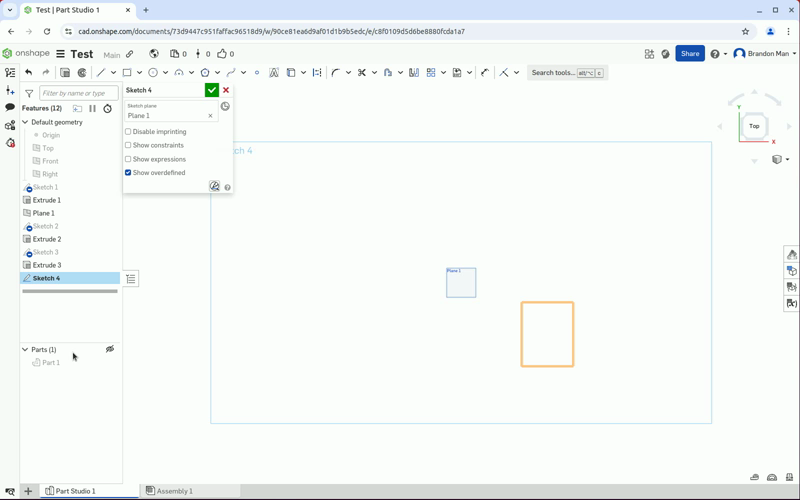
key(l)
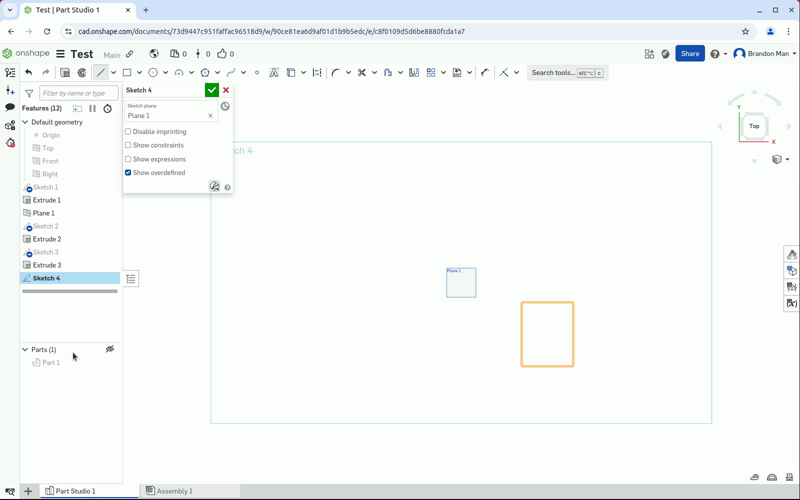
key_down(shift)
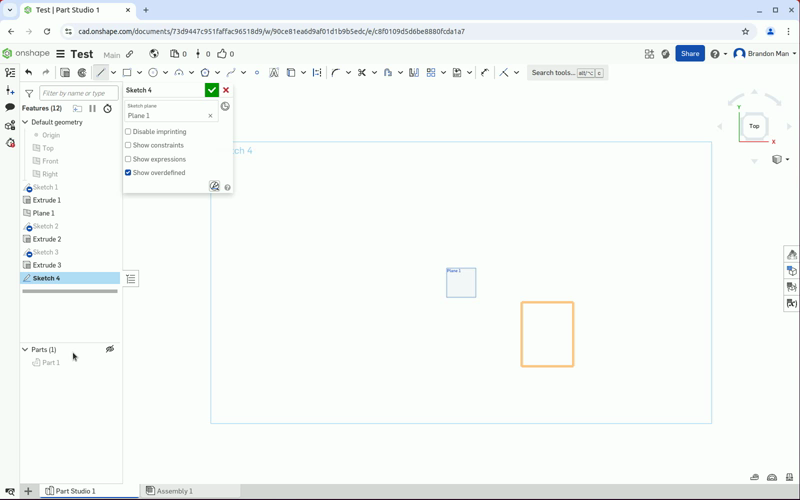
mouse_move(399, 366)
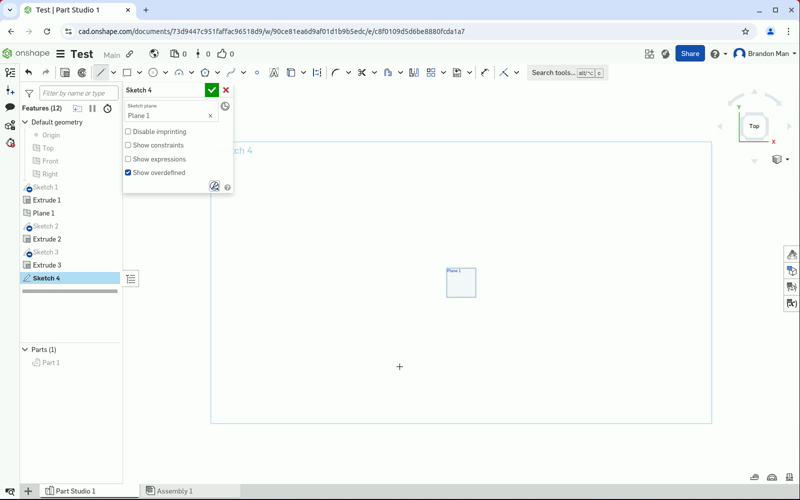
click(399, 366)
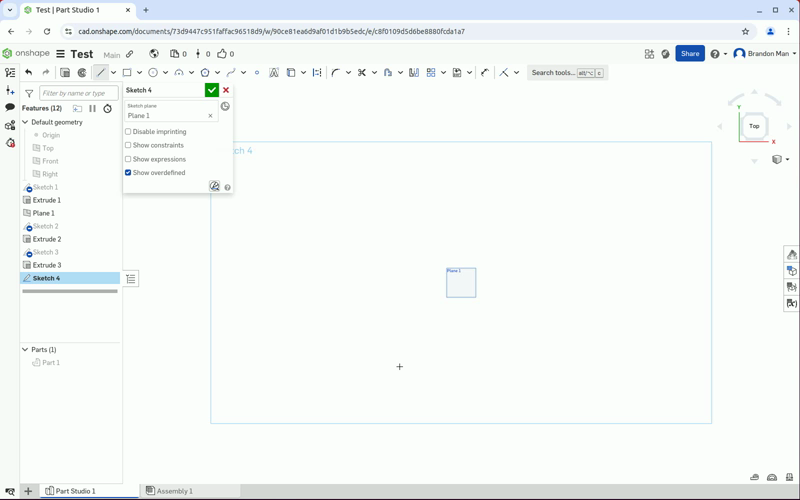
key_up(shift)
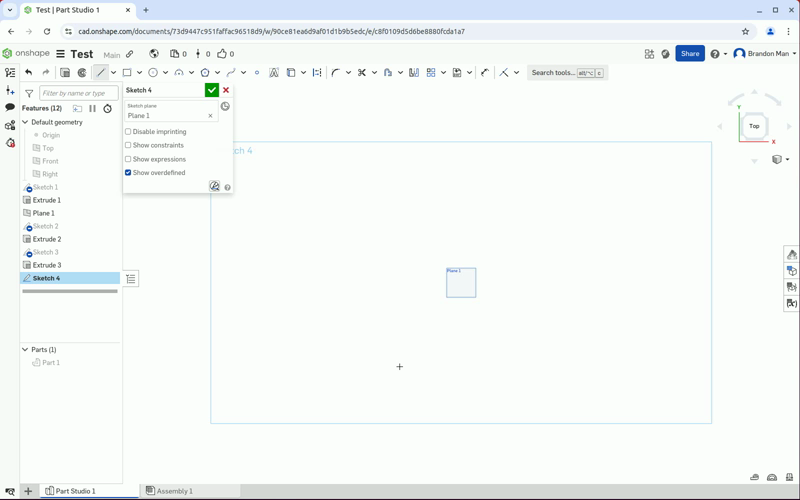
key_down(shift)
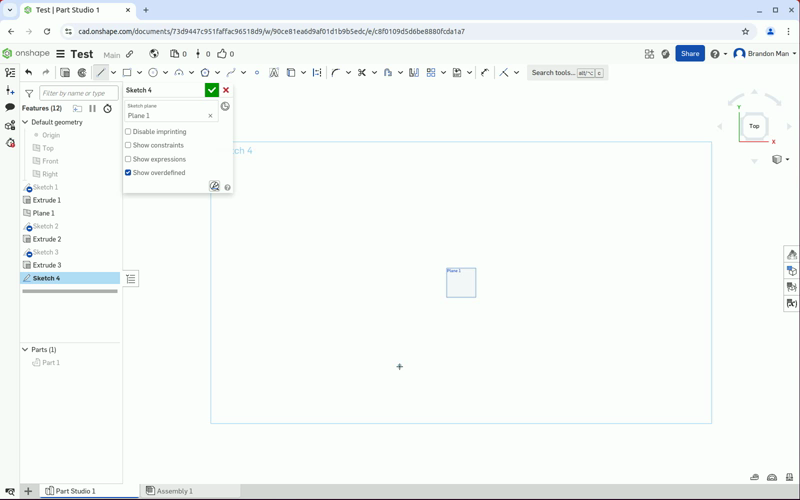
mouse_move(521, 366)
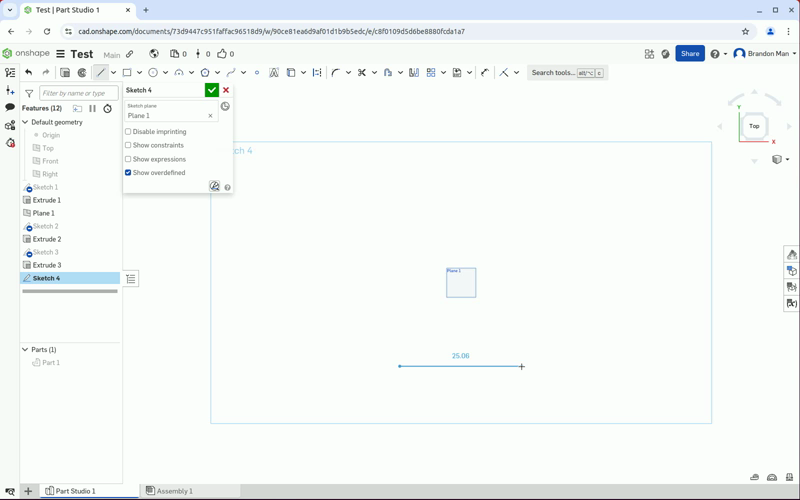
click(521, 366)
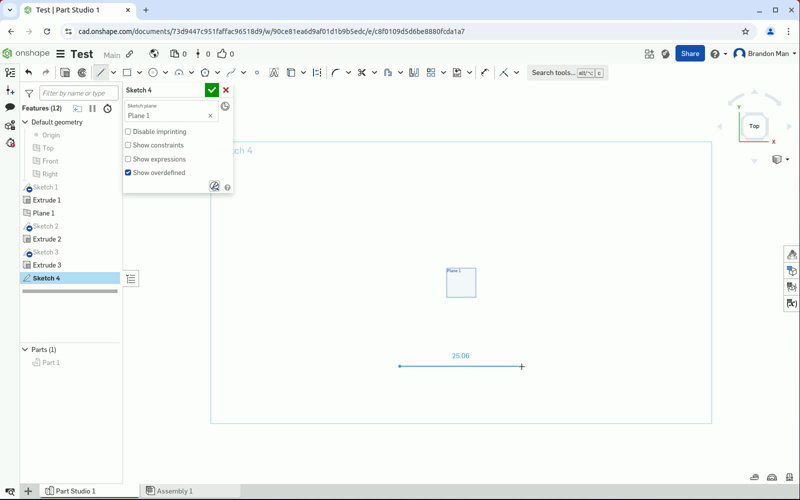
key_up(shift)
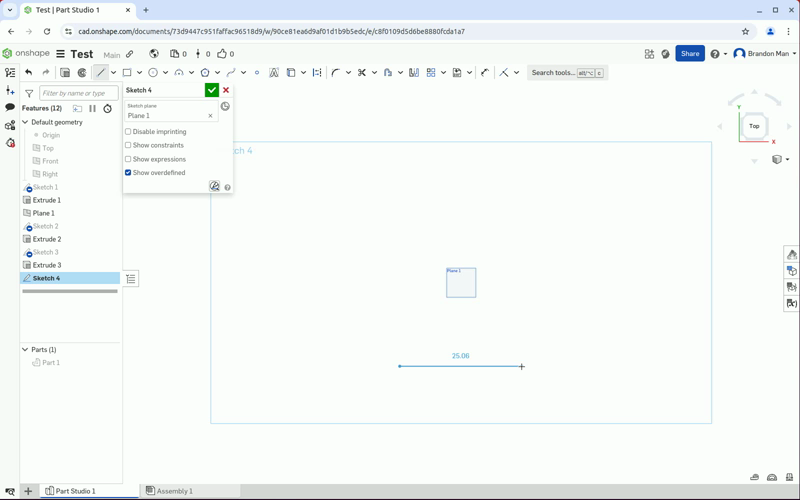
key_down(shift)
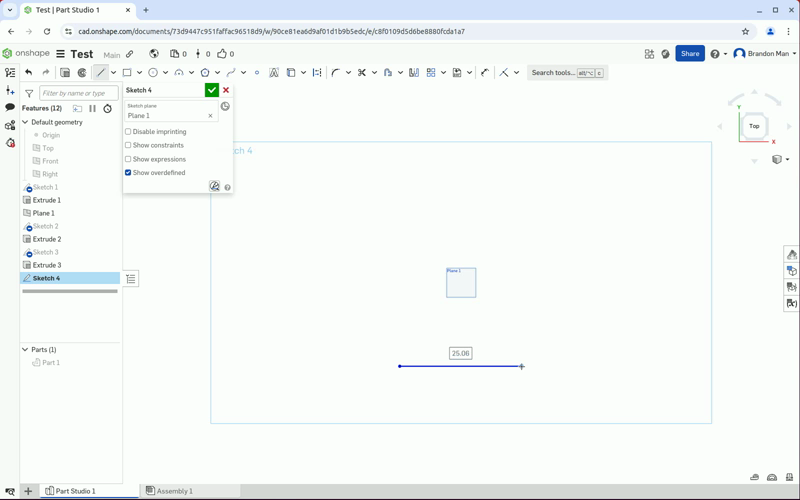
mouse_move(521, 302)
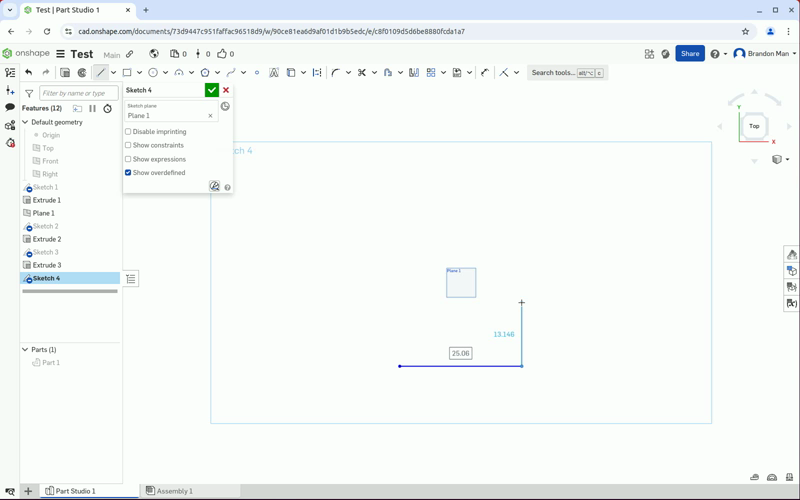
click(521, 302)
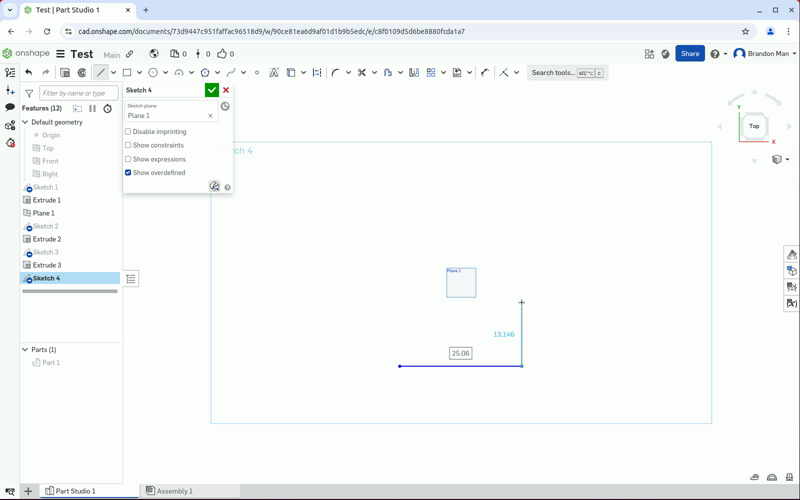
key_up(shift)
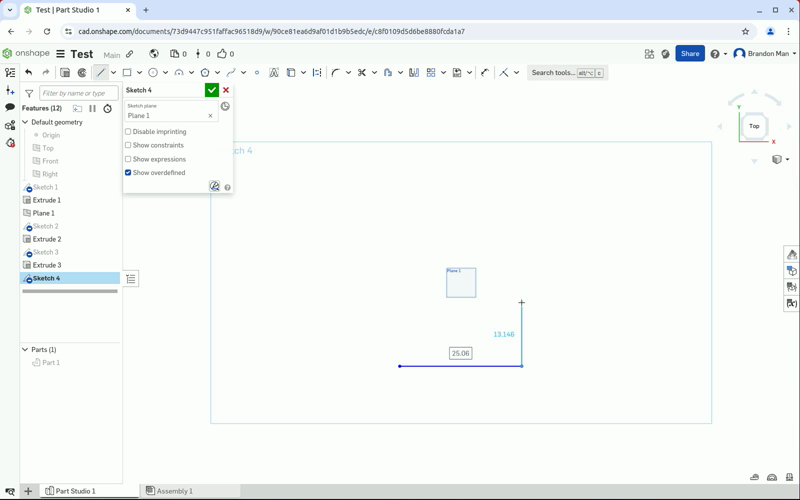
key_down(shift)
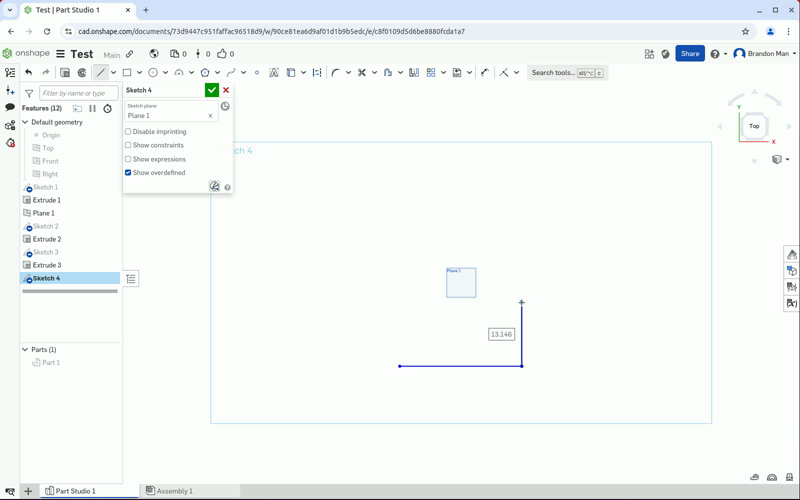
mouse_move(399, 302)
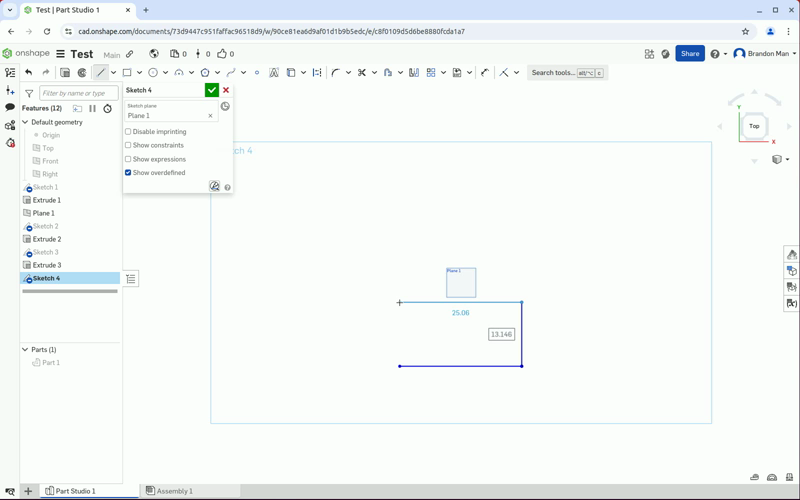
click(399, 302)
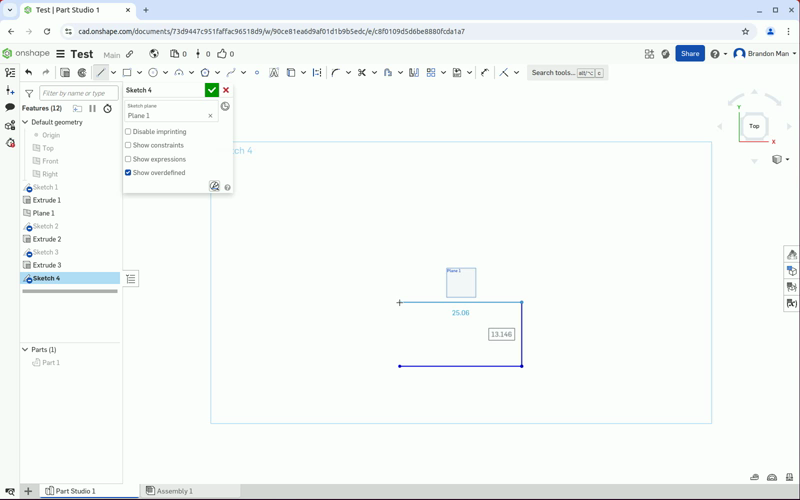
key_up(shift)
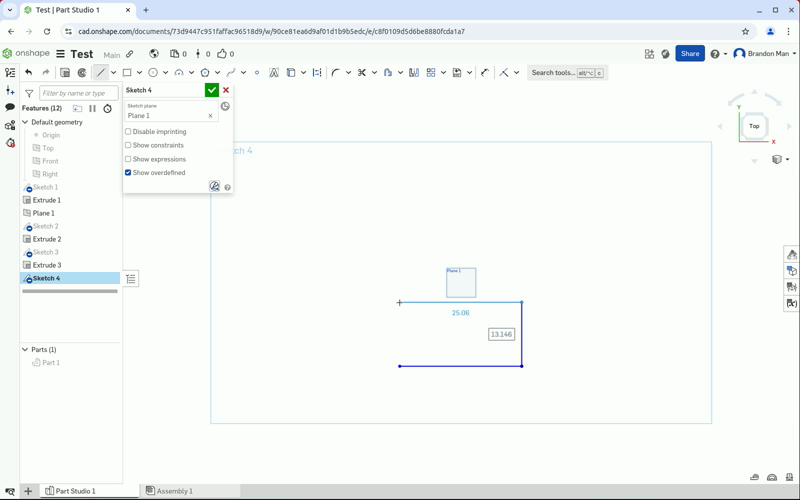
key_down(shift)
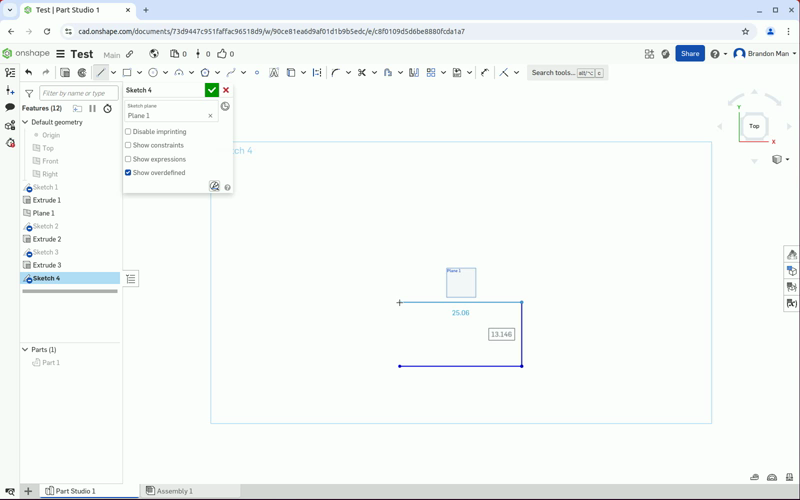
mouse_move(399, 366)
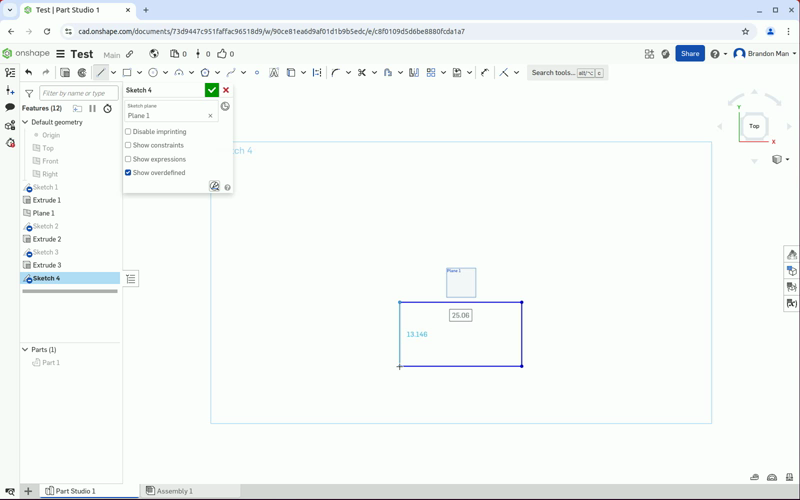
key_up(shift)
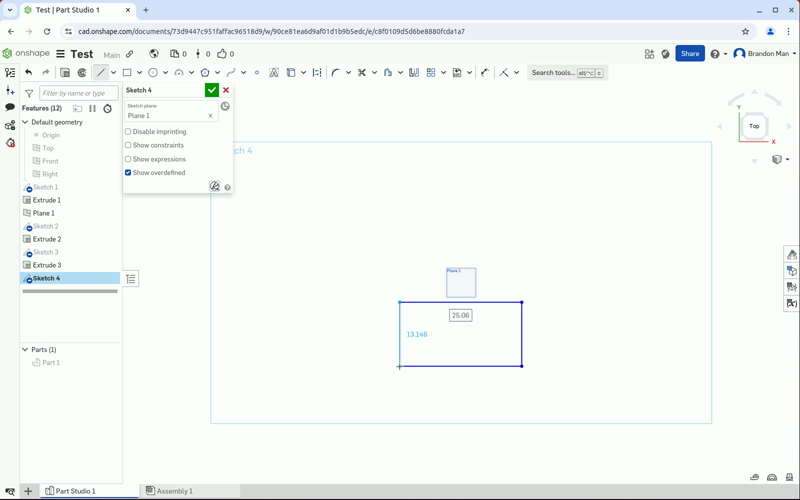
click(399, 366)
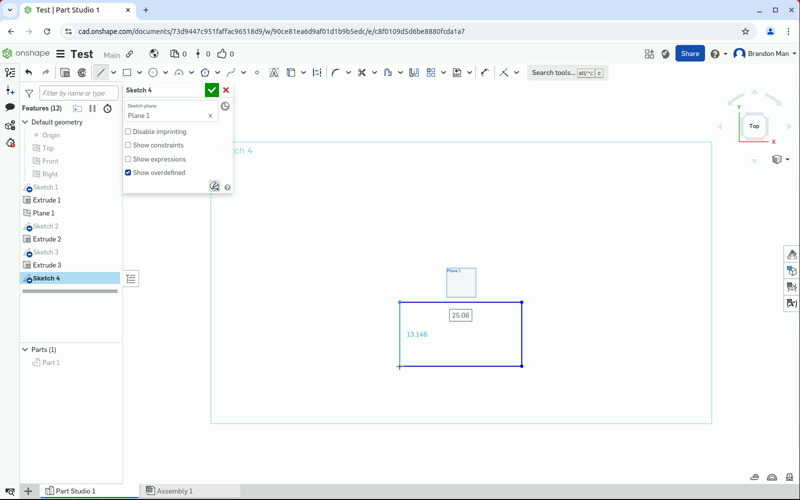
key(esc)
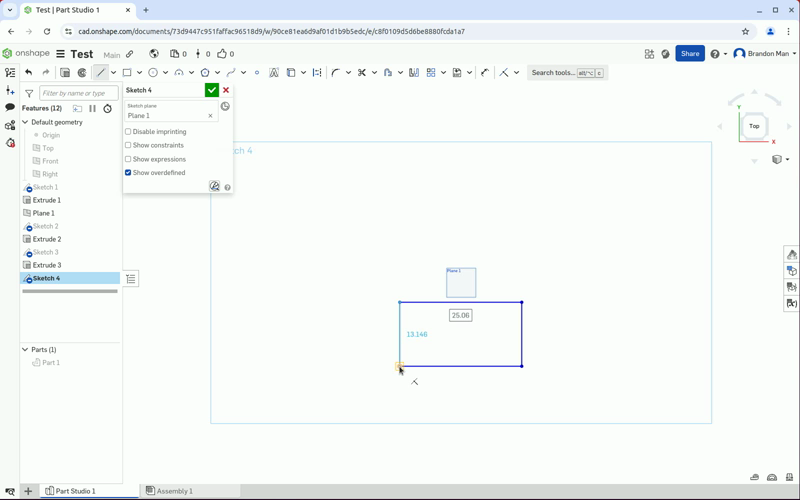
mouse_move(486, 321)
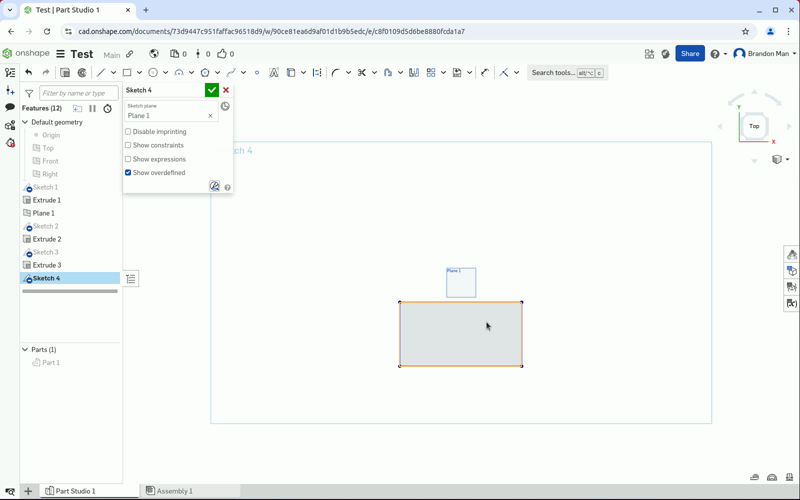
click(486, 321)
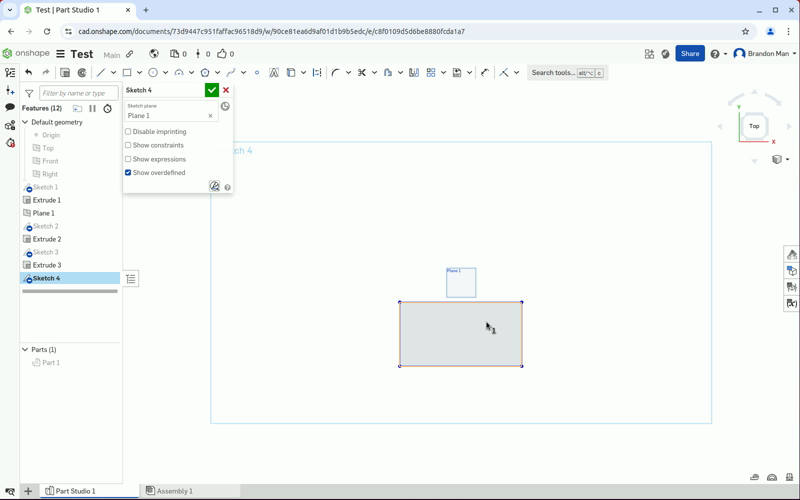
mouse_move(73, 352)
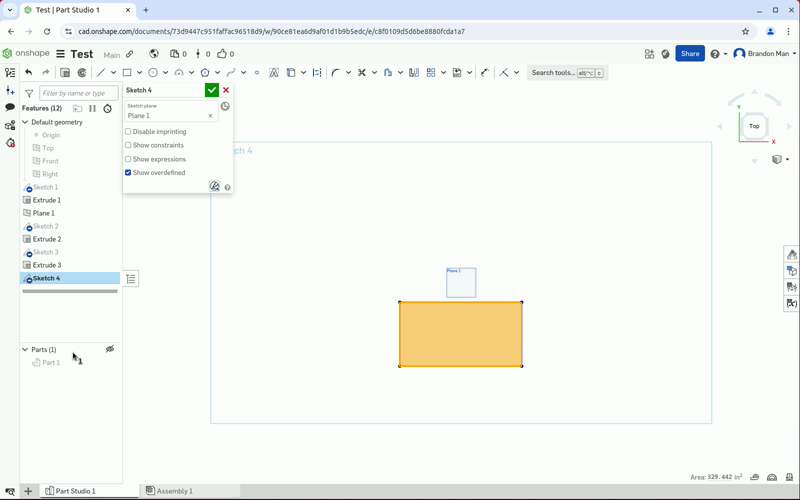
key(shift+y)
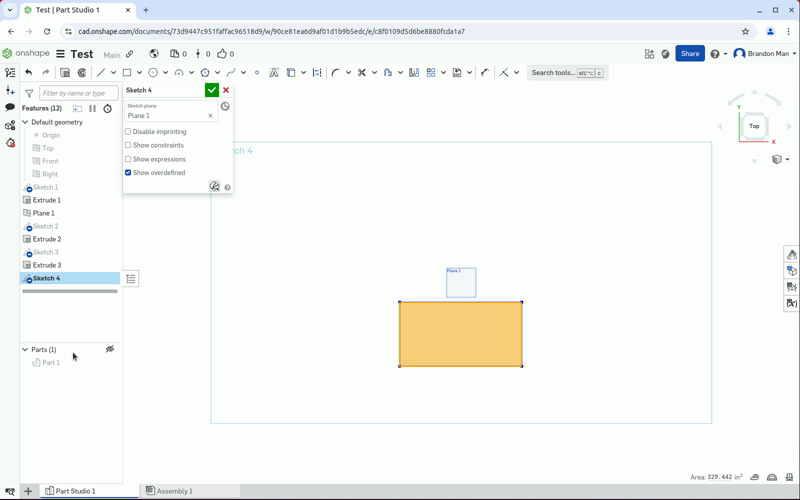
key(shift+e)
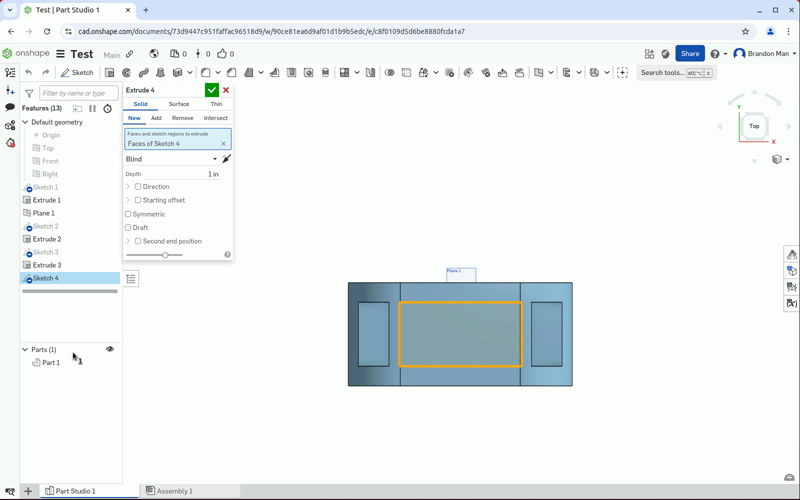
mouse_move(143, 106)
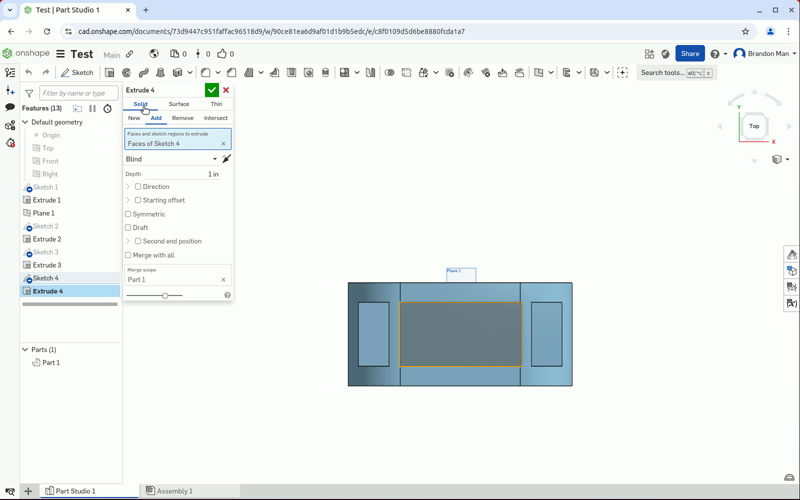
click(143, 106)
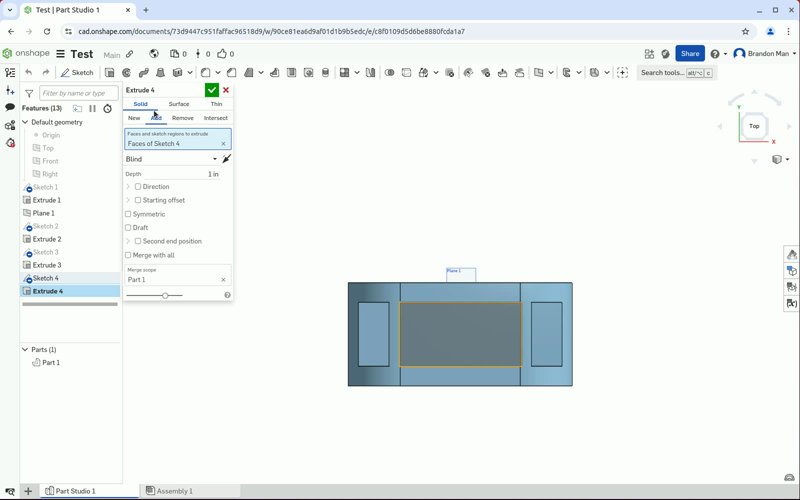
mouse_move(186, 120)
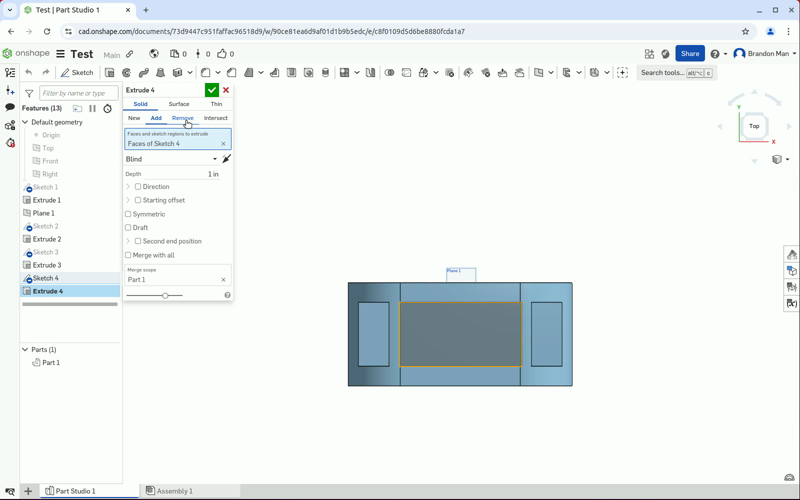
click(186, 120)
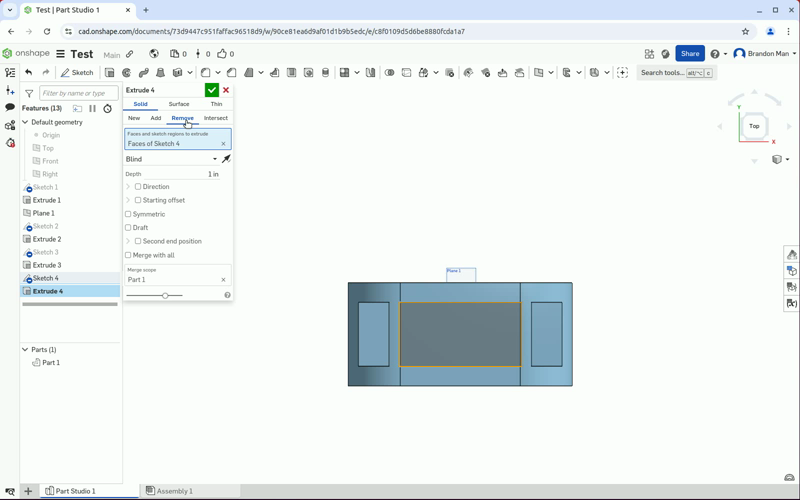
key(tab, 4)
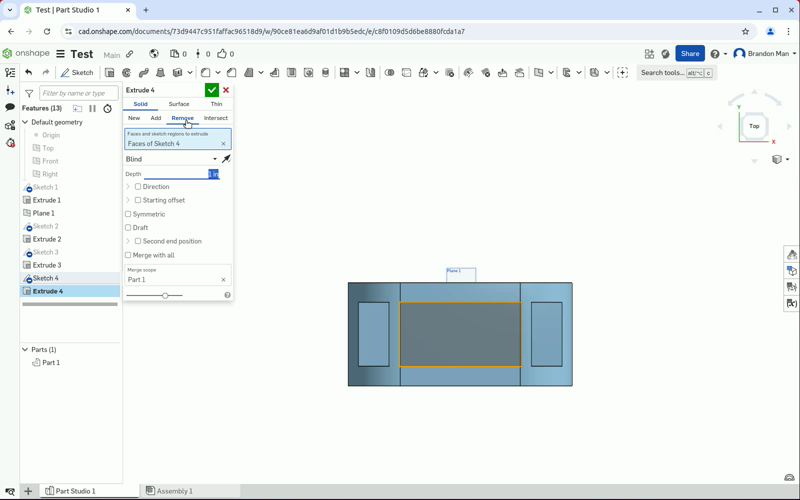
text(4.092)
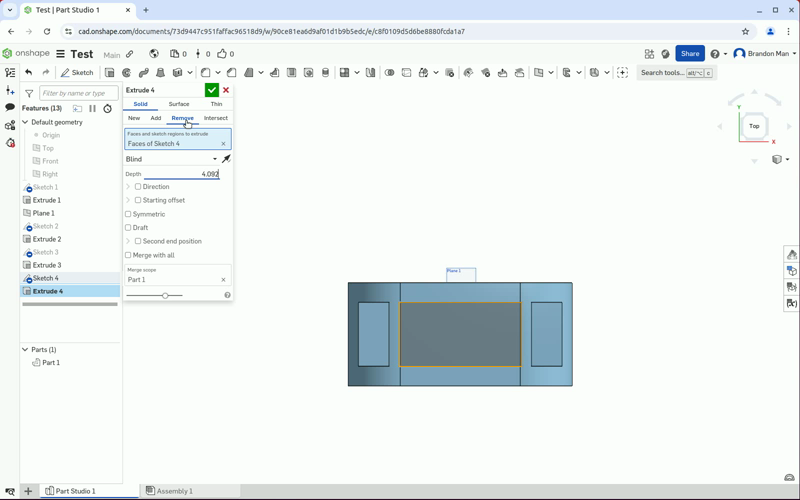
key(tab, 6)
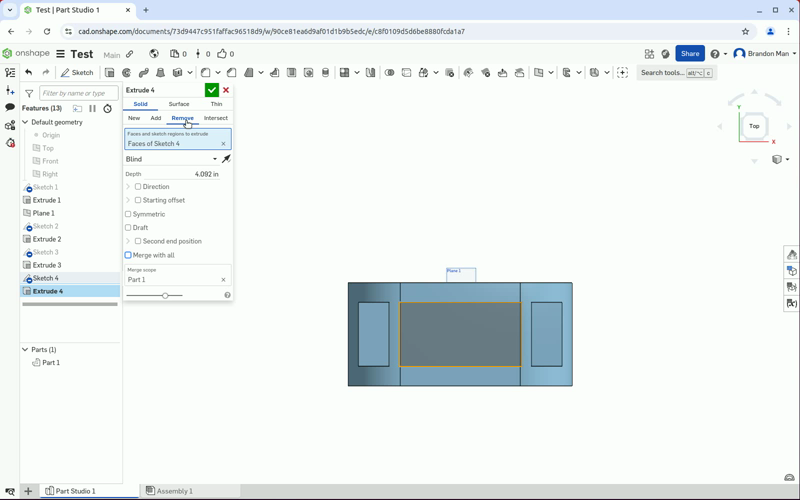
key(space)
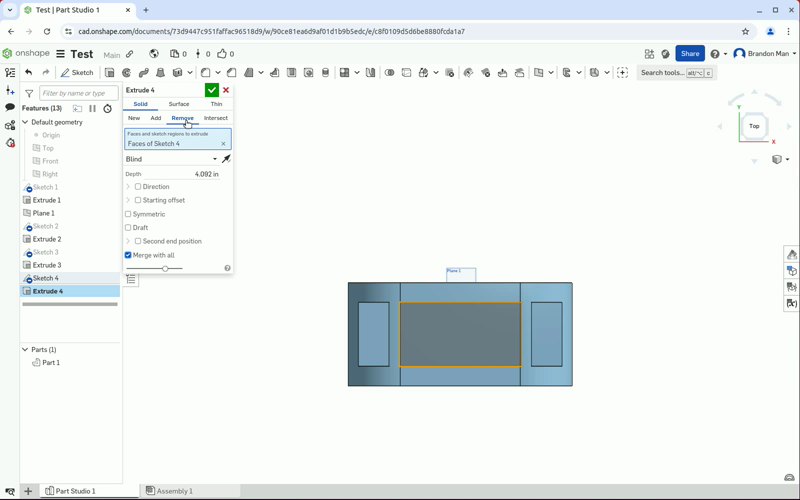
key(enter)
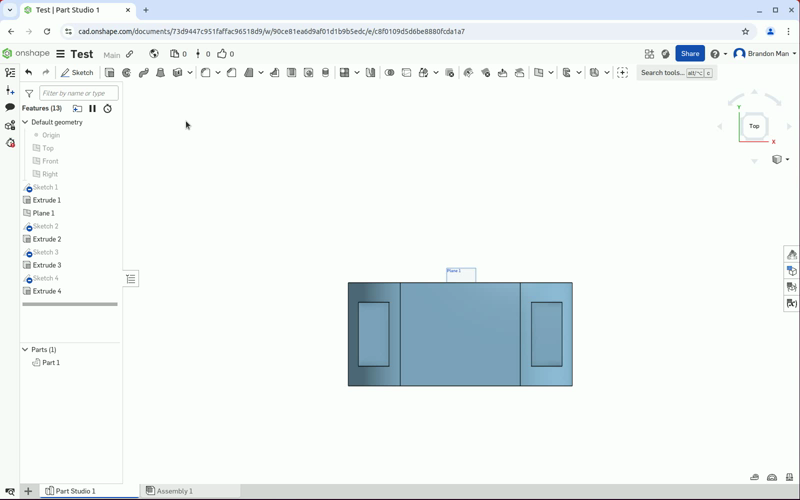
key(shift+h)
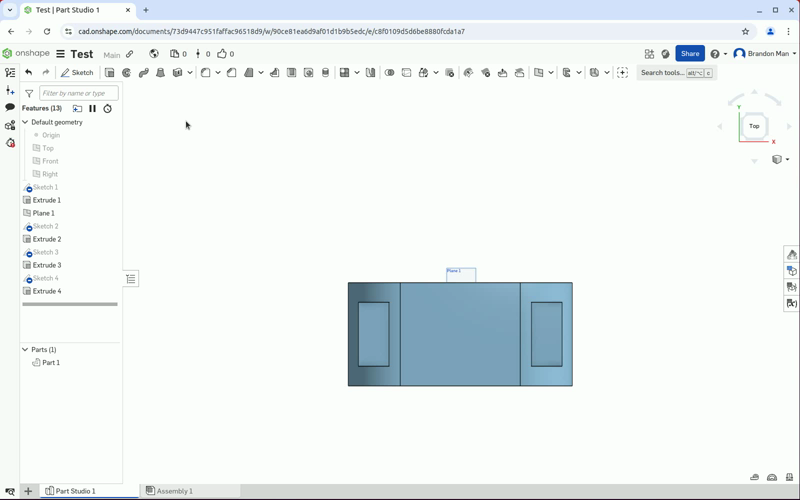
key(shift+h)
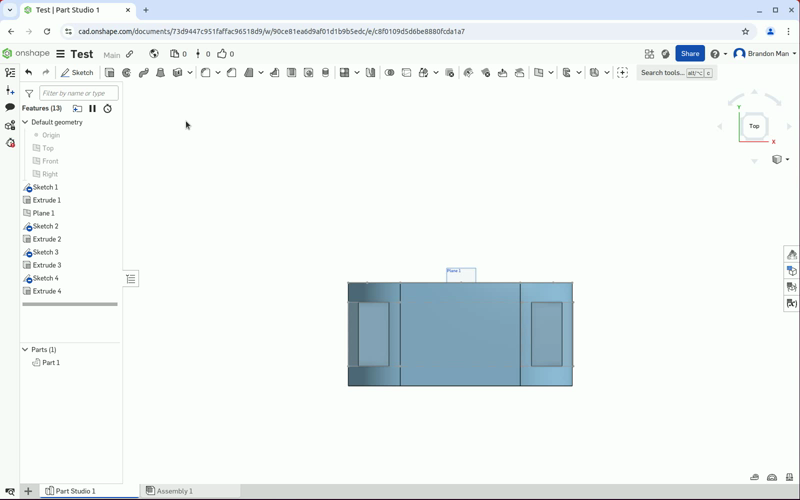
key(shift+7)
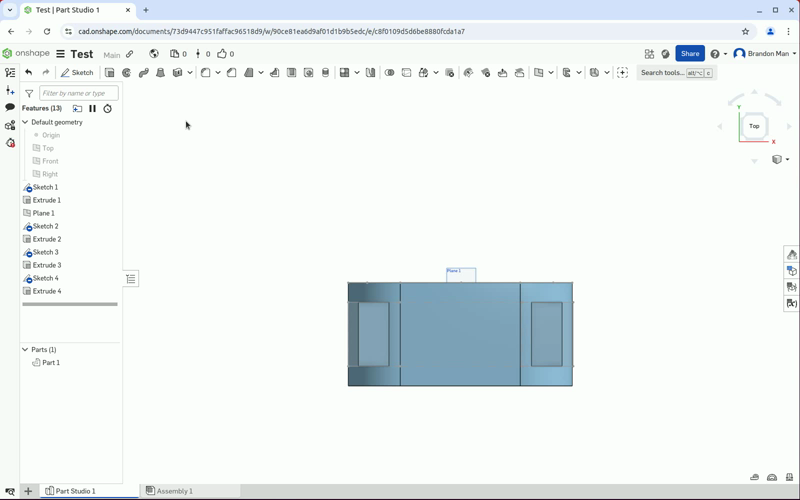
key(up, 3)
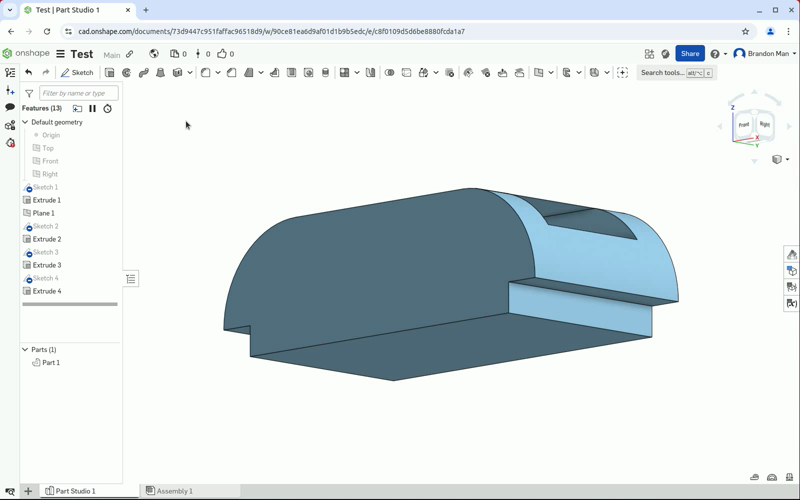
key(left, 3)
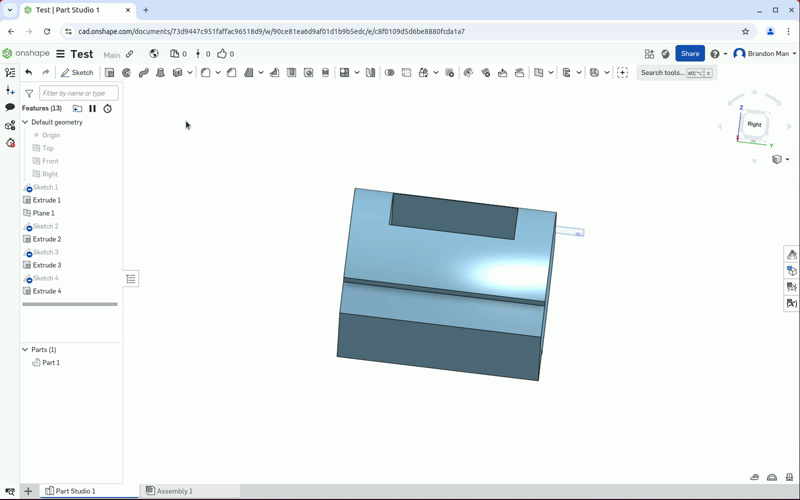
key(right, 3)
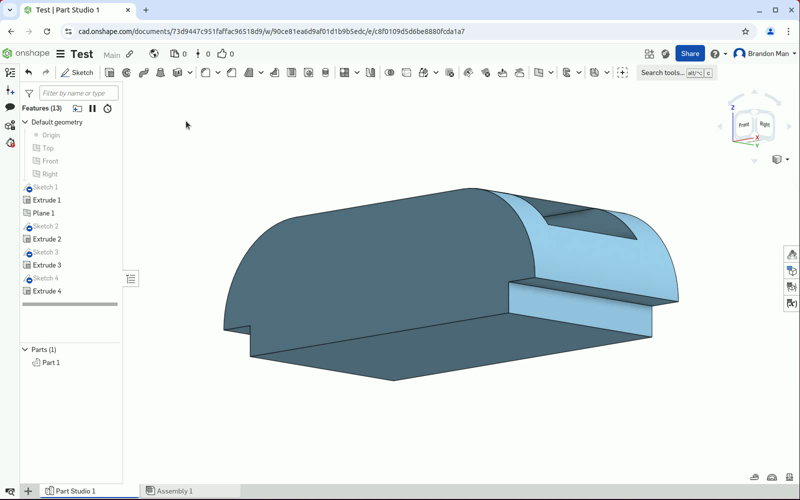
key(down, 3)
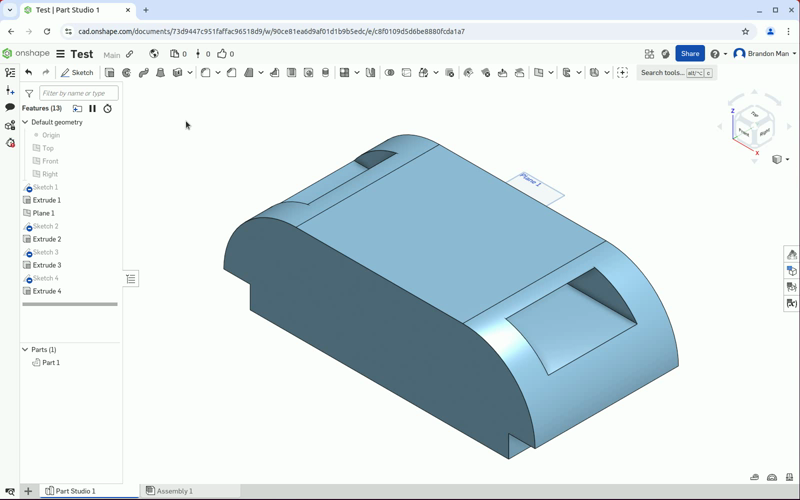
mouse_move(73, 189)
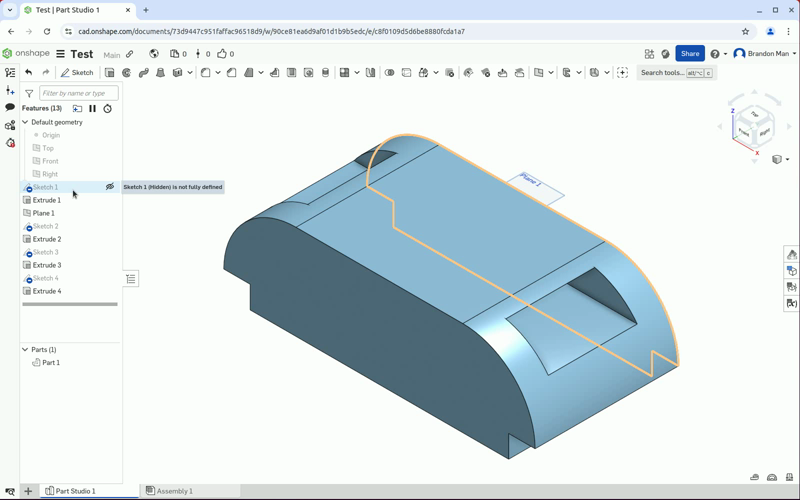
click(73, 189)